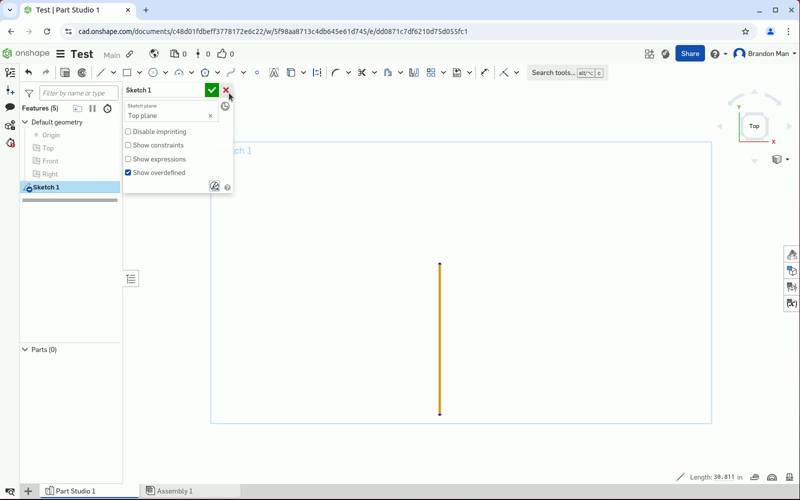
key(shift+h)
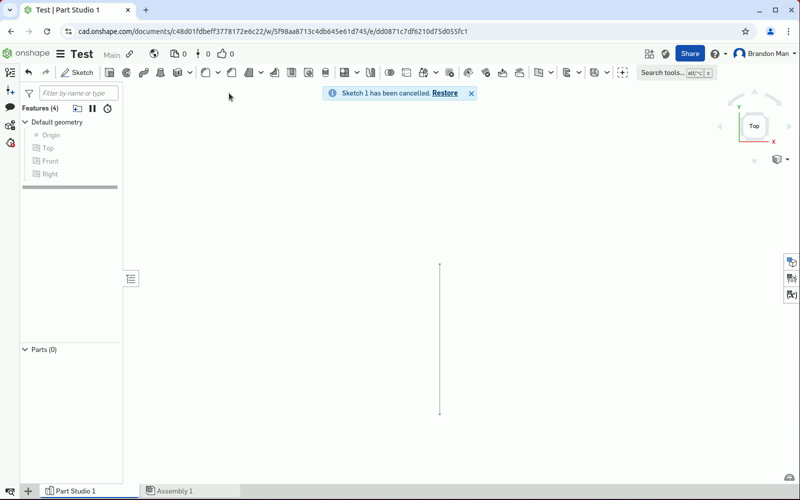
mouse_move(73, 352)
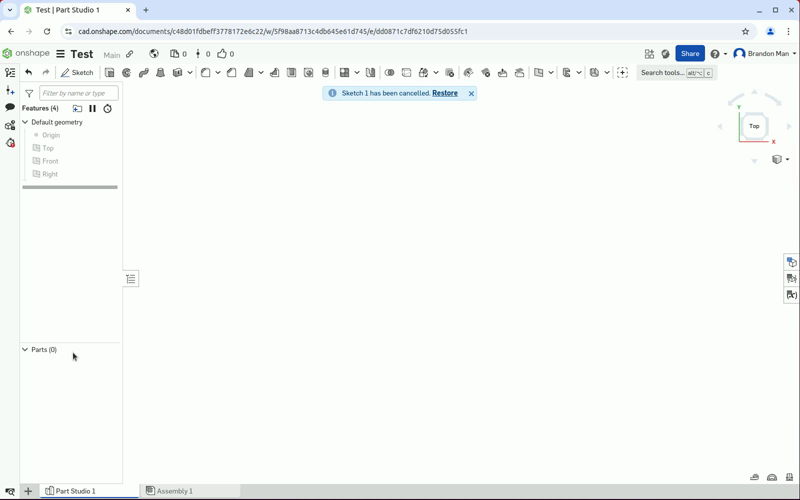
key(y)
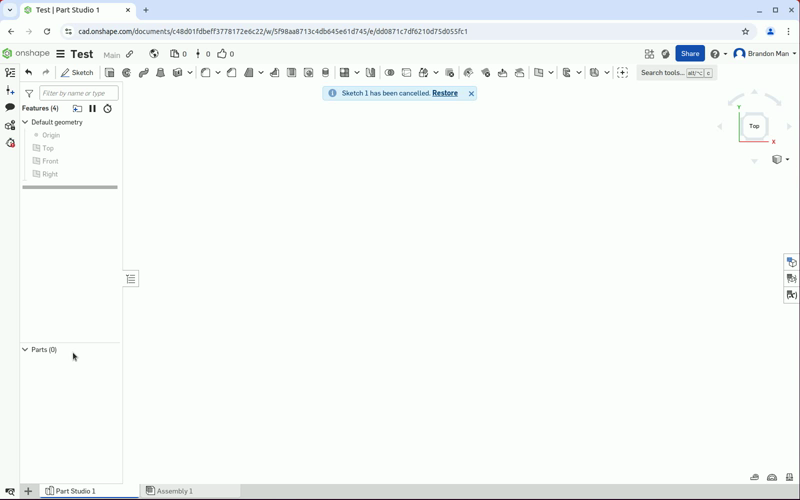
key(shift+p)
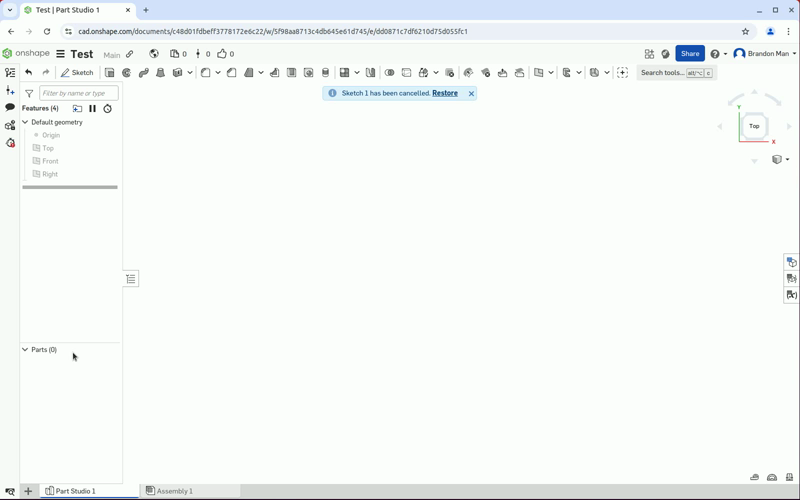
key(space)
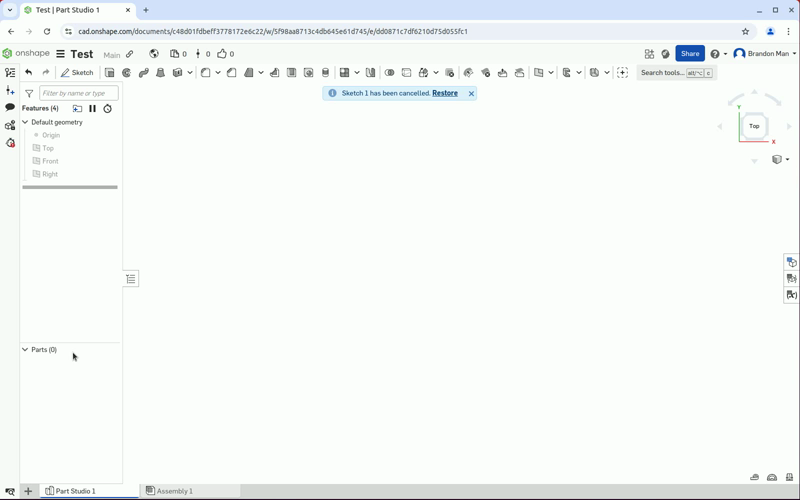
key_down(shift)
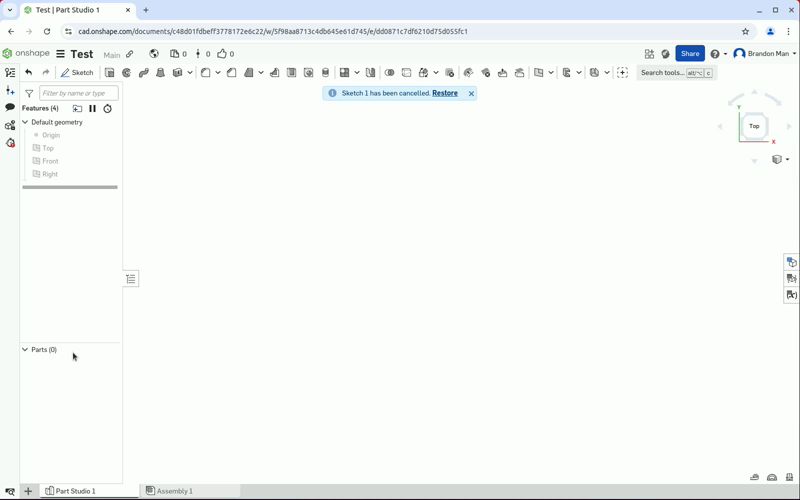
key(up)
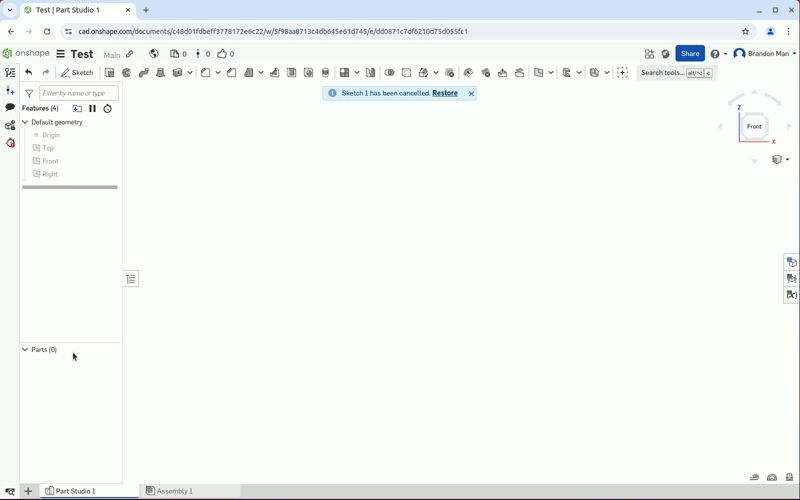
key_up(shift)
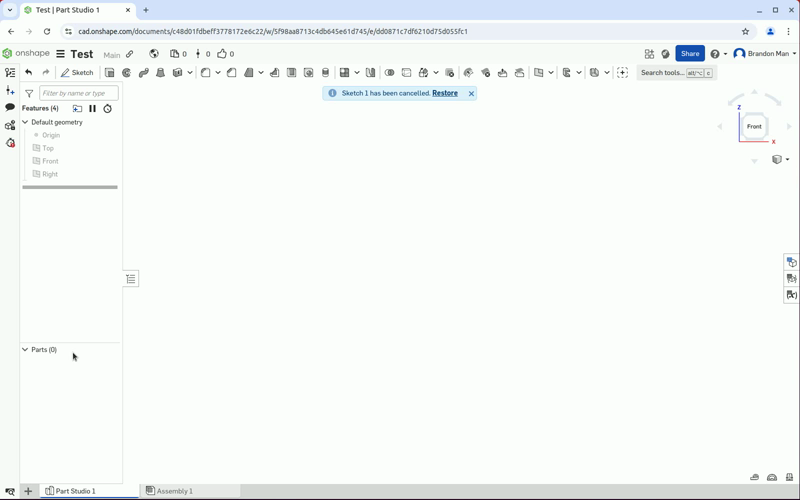
mouse_move(73, 352)
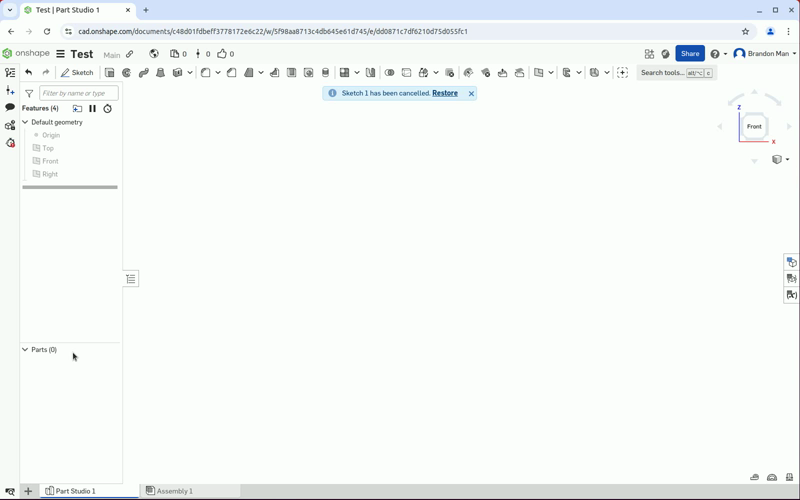
key(shift+y)
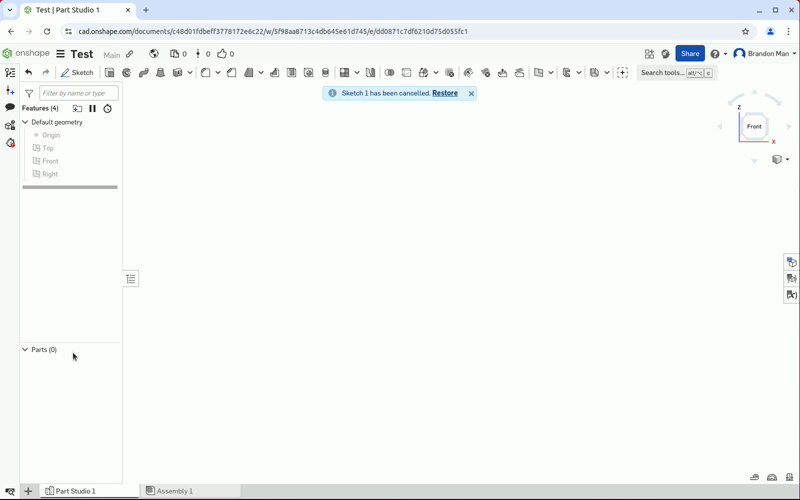
key(shift+s)
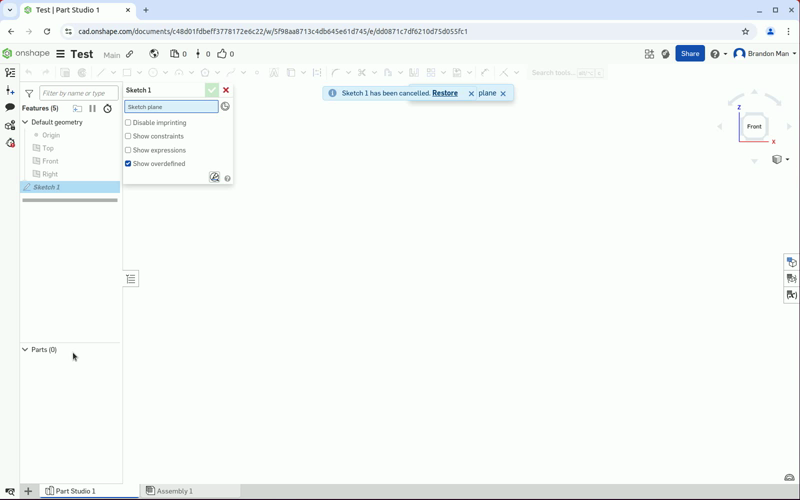
mouse_move(73, 163)
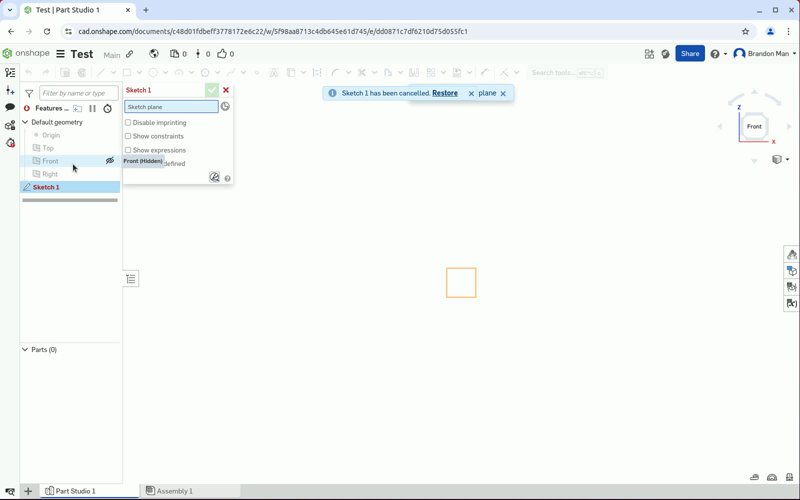
click(73, 163)
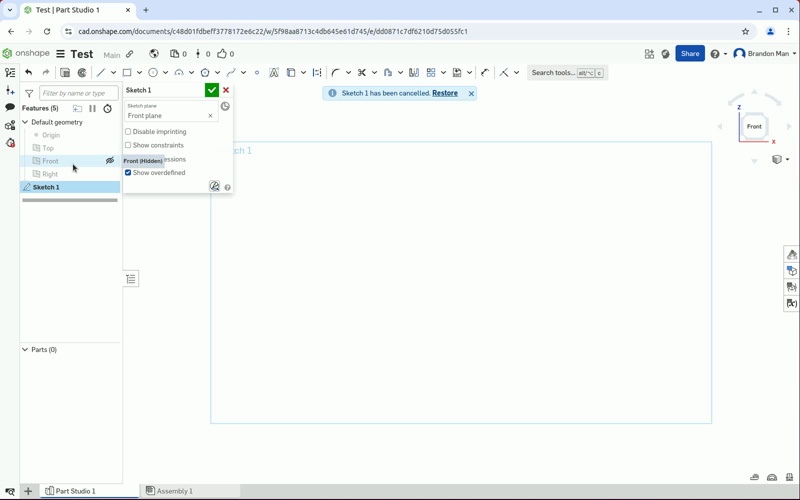
mouse_move(73, 352)
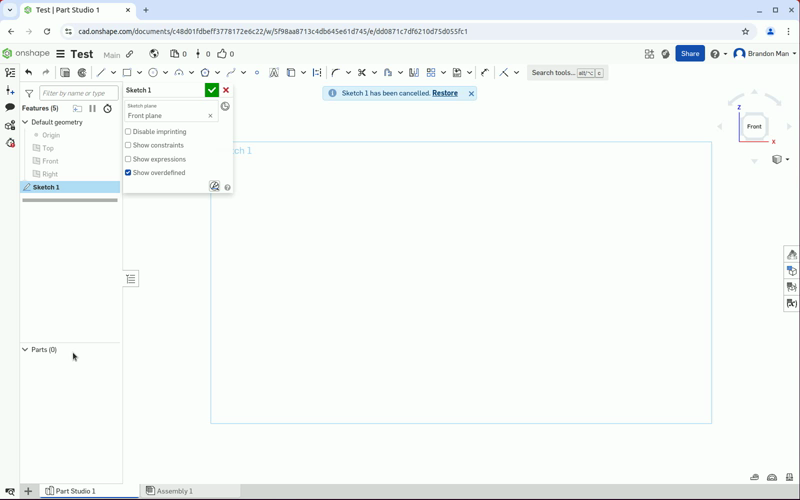
key(y)
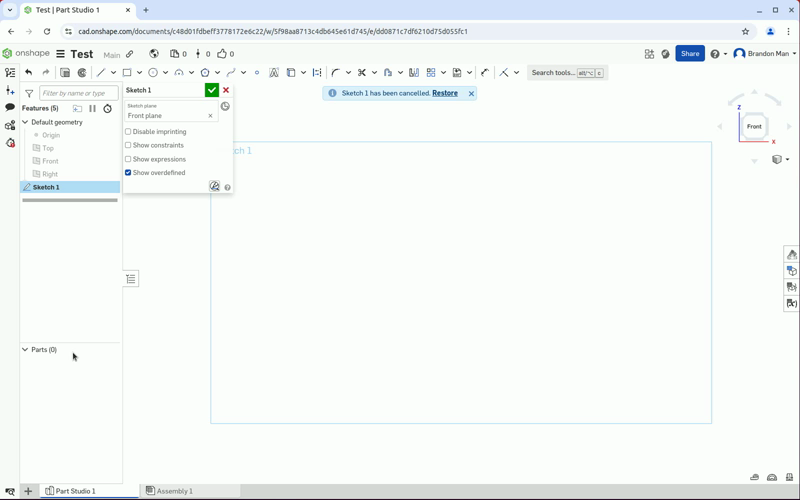
key(l)
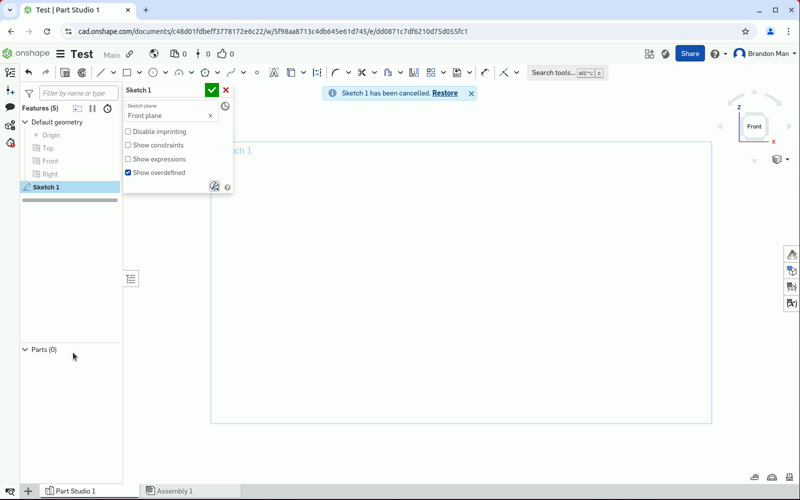
key_down(shift)
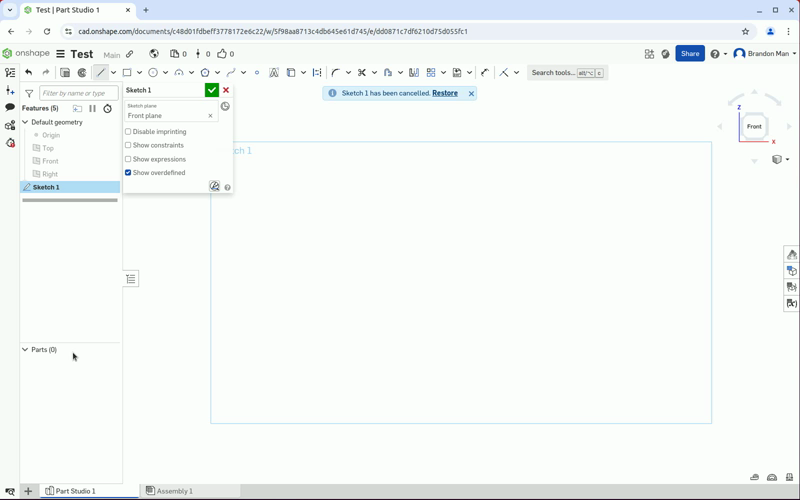
mouse_move(348, 333)
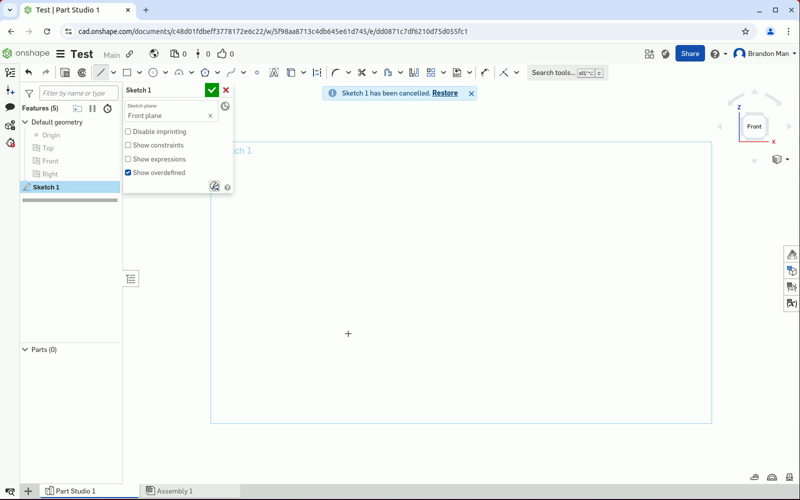
click(348, 333)
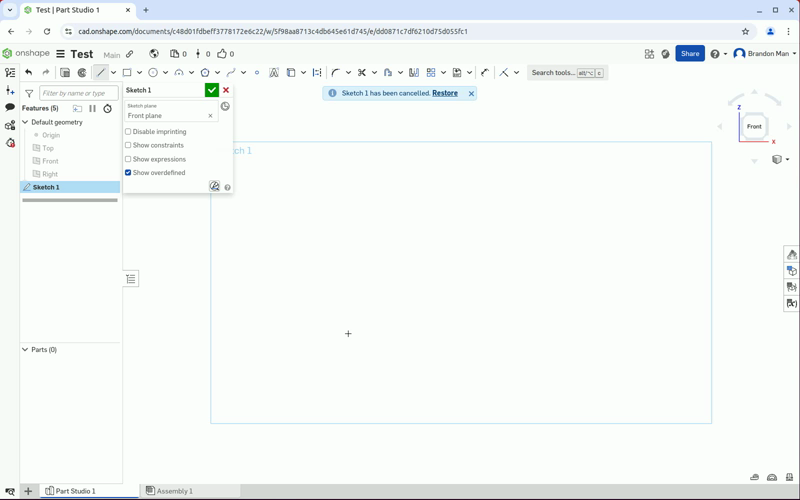
key_up(shift)
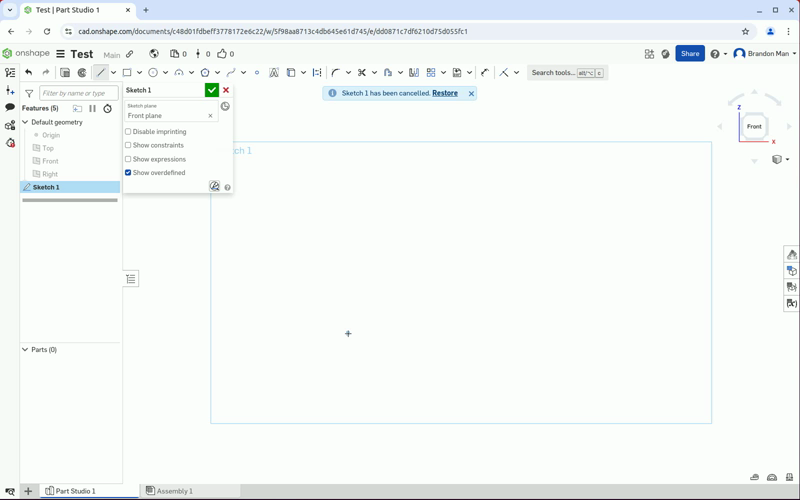
key_down(shift)
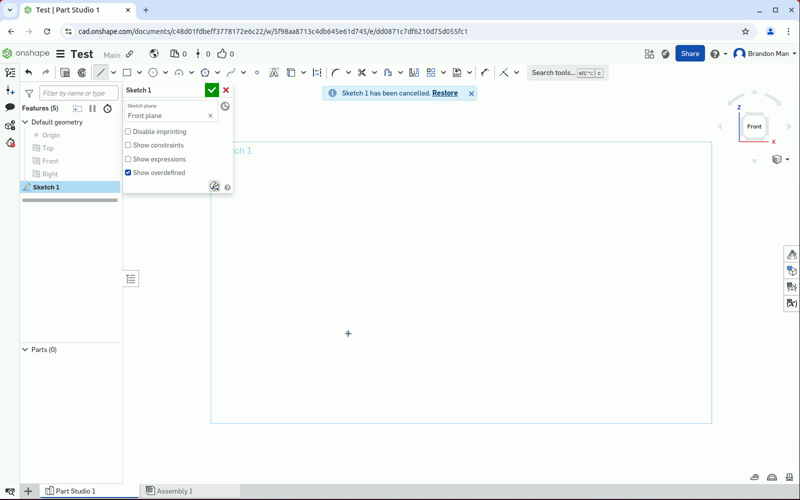
mouse_move(572, 333)
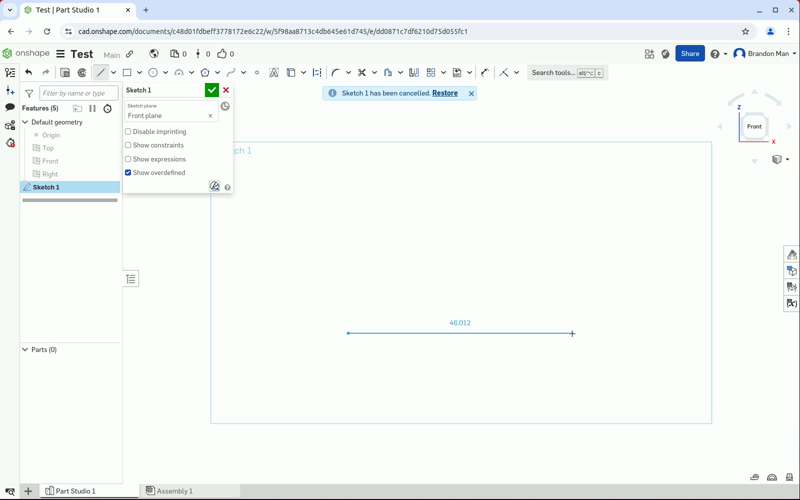
click(572, 333)
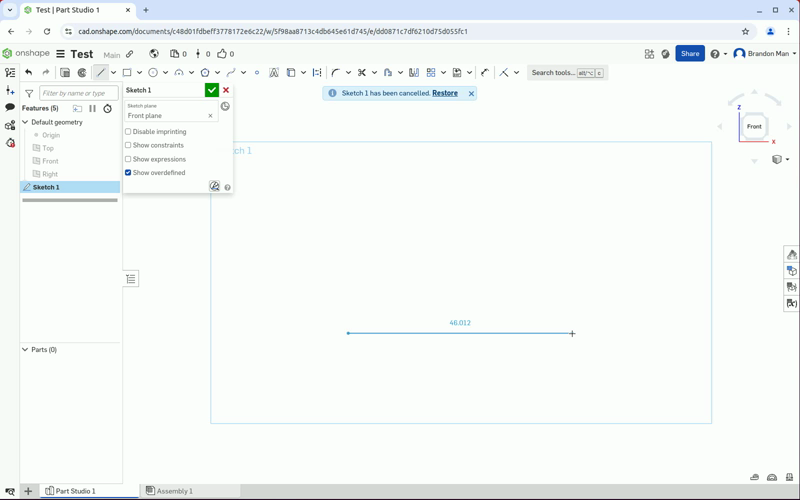
key_up(shift)
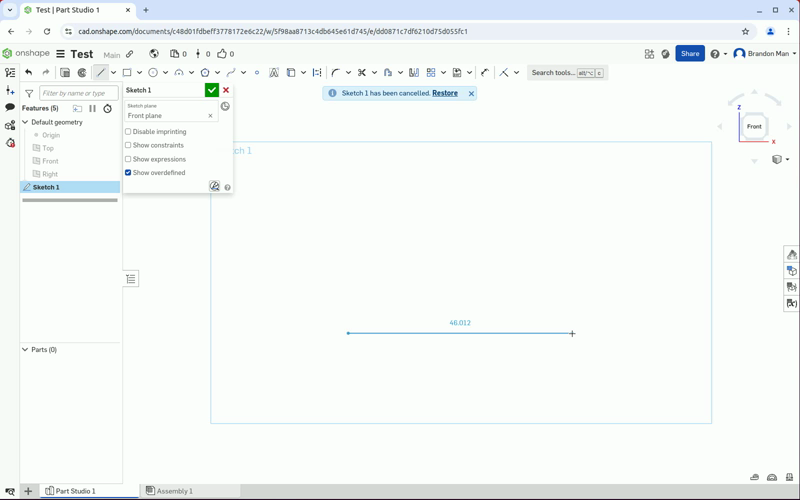
key_down(shift)
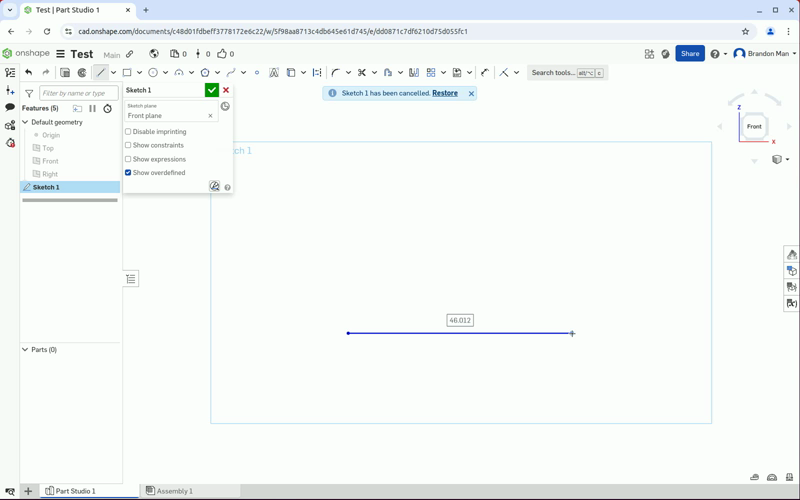
mouse_move(572, 231)
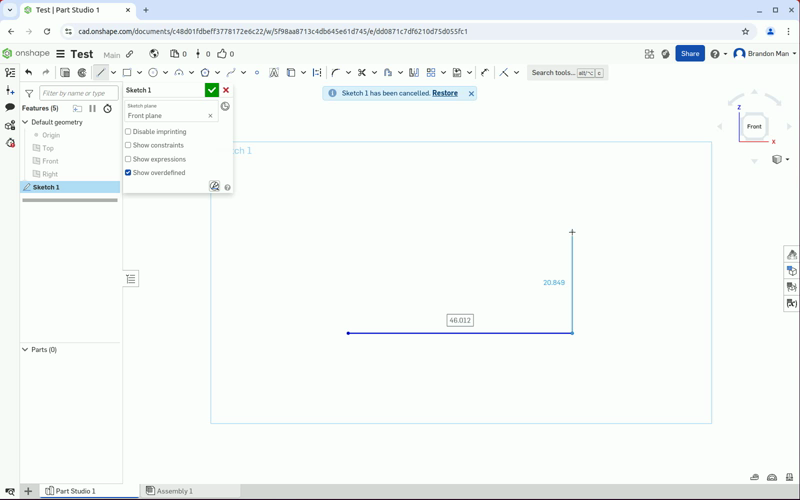
click(572, 231)
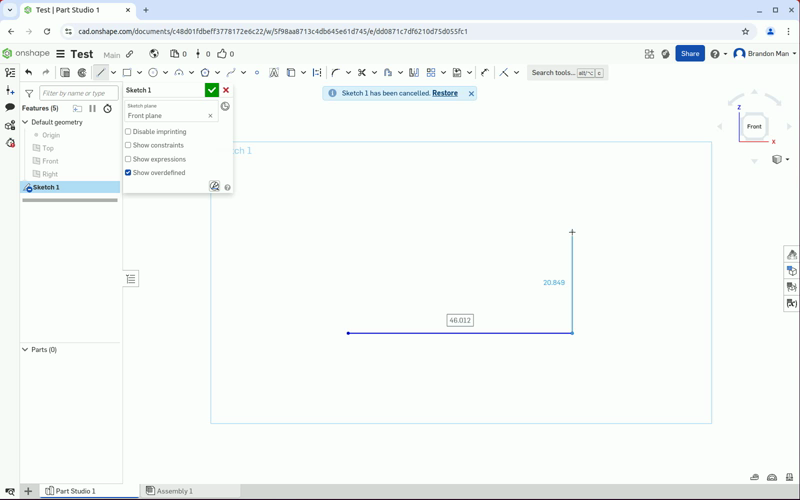
key_up(shift)
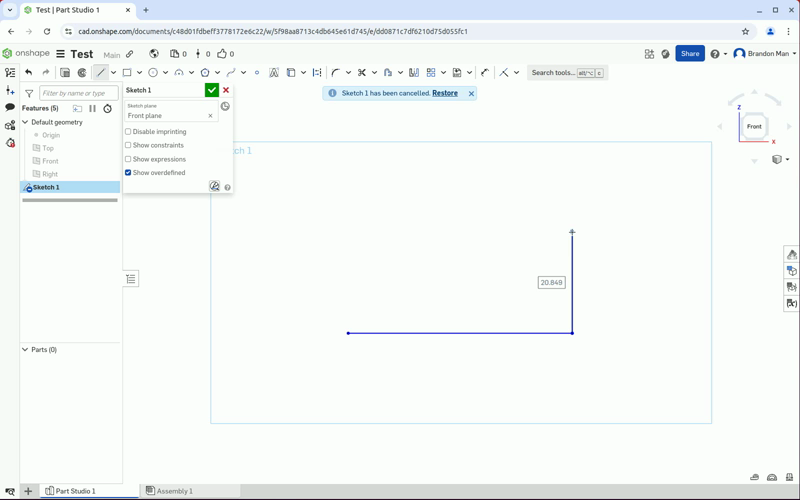
key_down(shift)
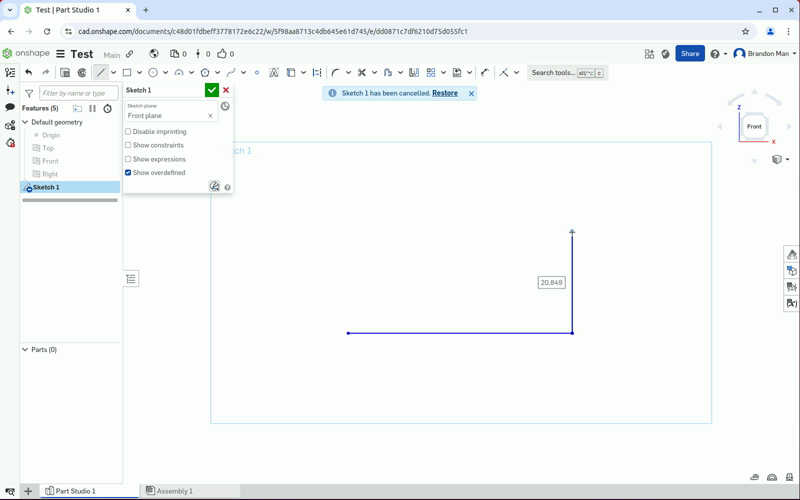
mouse_move(348, 231)
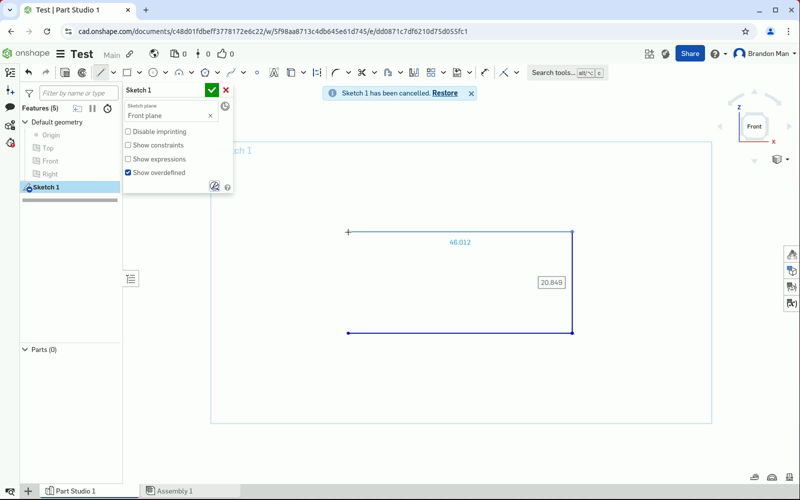
click(348, 231)
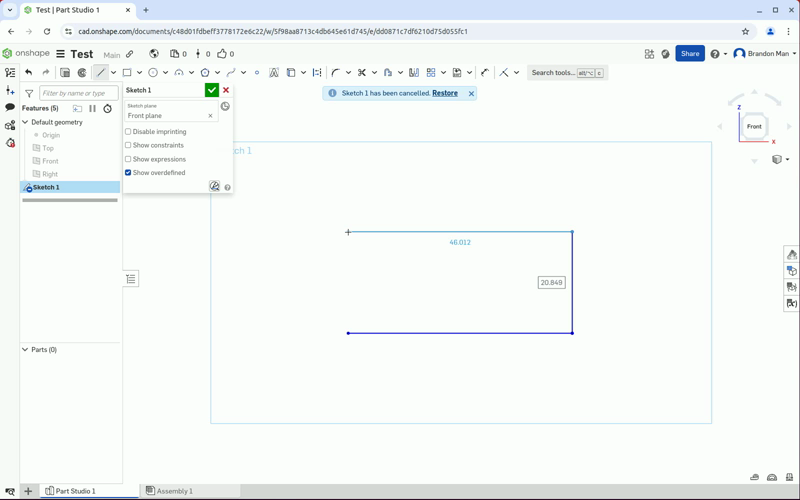
key_up(shift)
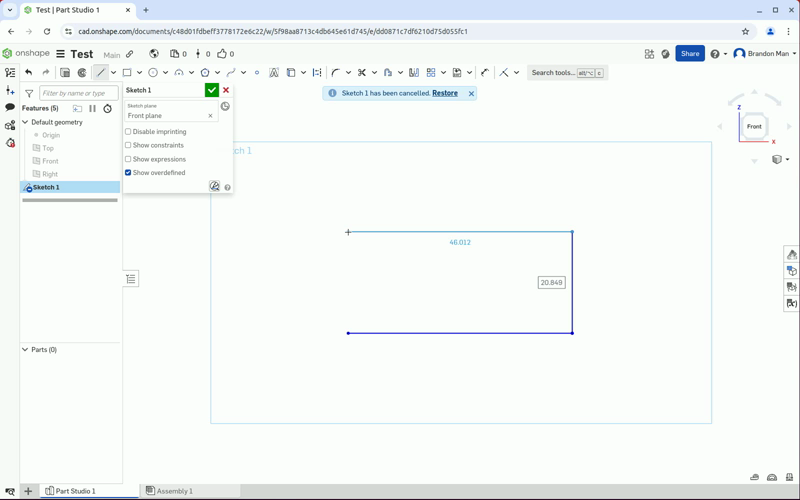
key_down(shift)
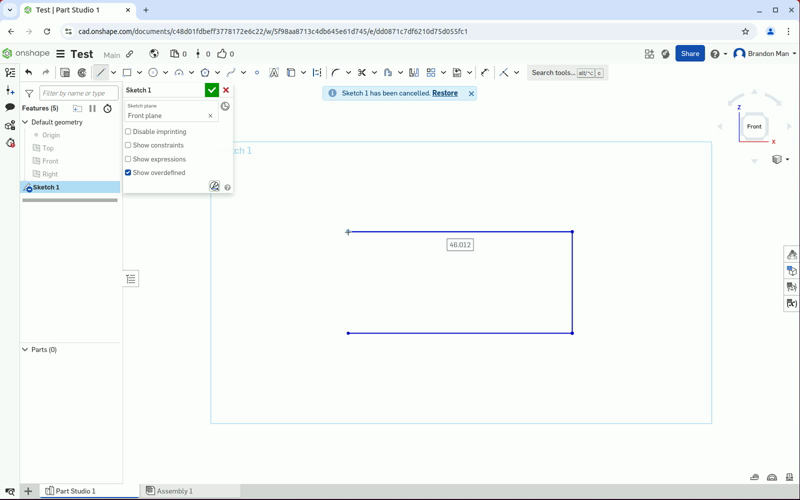
mouse_move(348, 333)
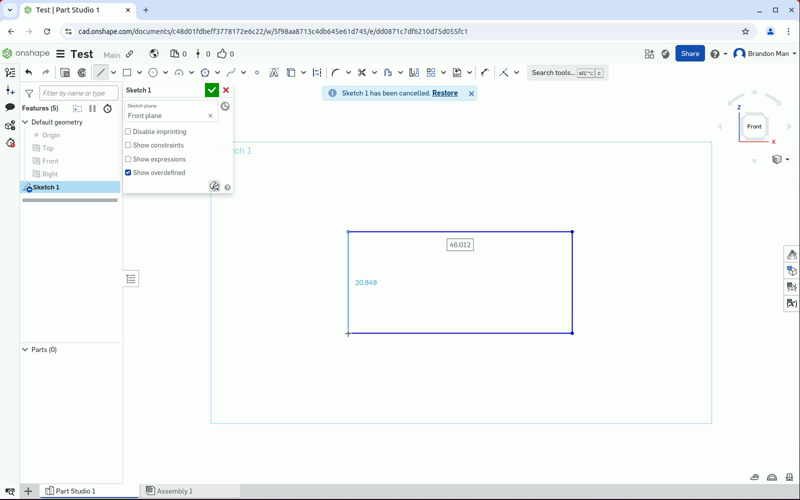
key_up(shift)
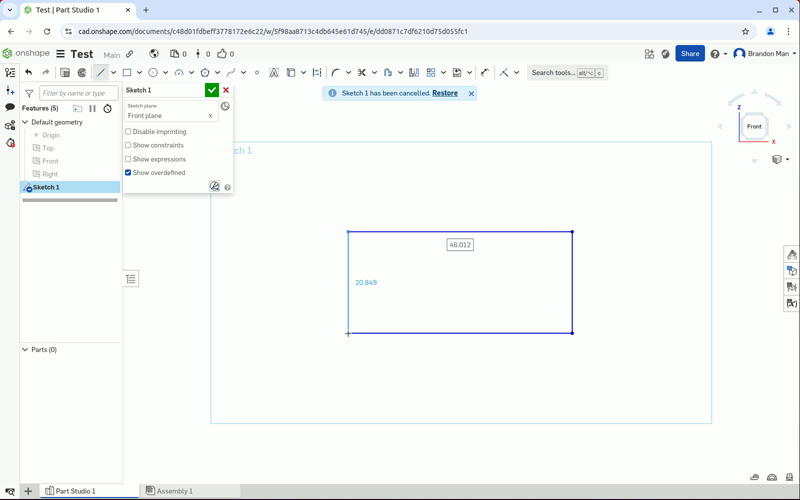
click(348, 333)
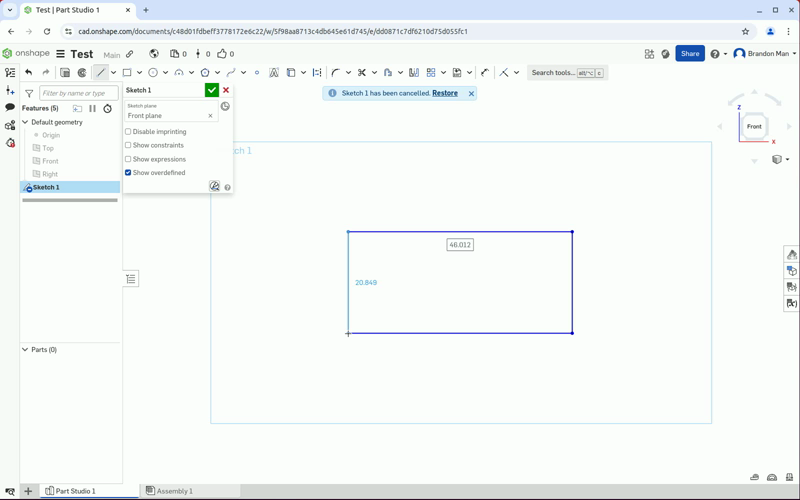
key(esc)
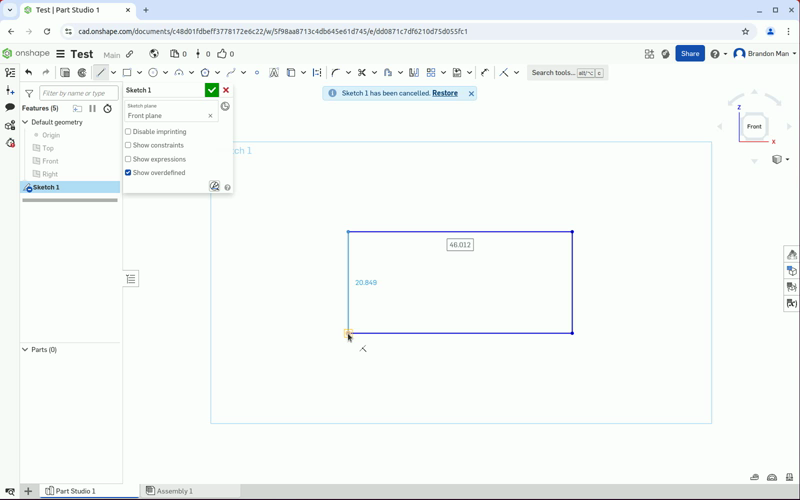
mouse_move(366, 304)
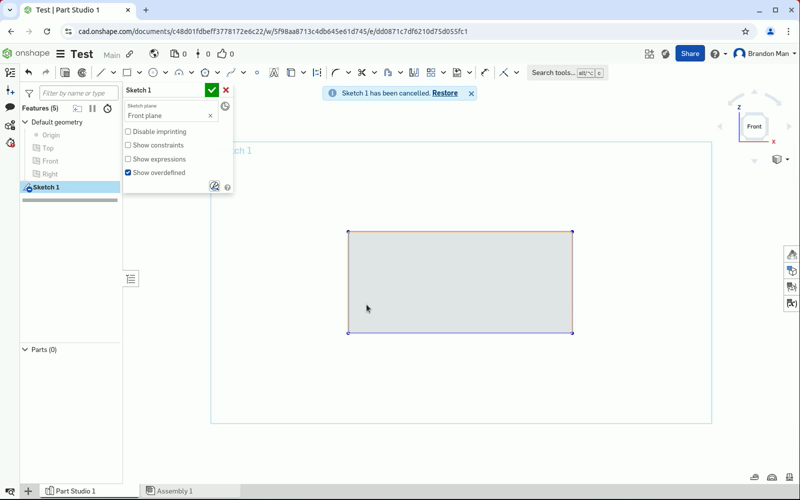
click(366, 304)
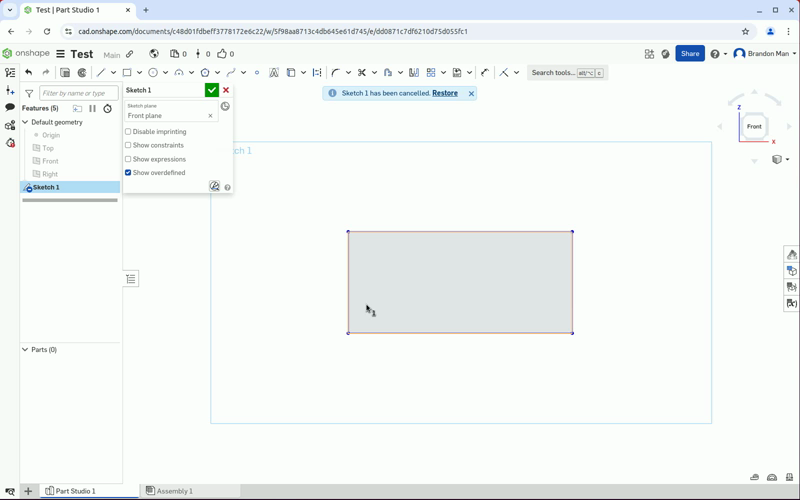
mouse_move(73, 352)
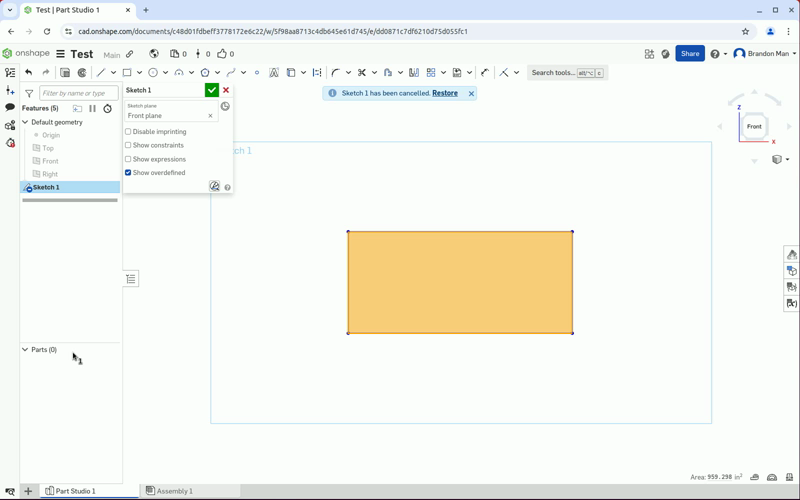
key(shift+y)
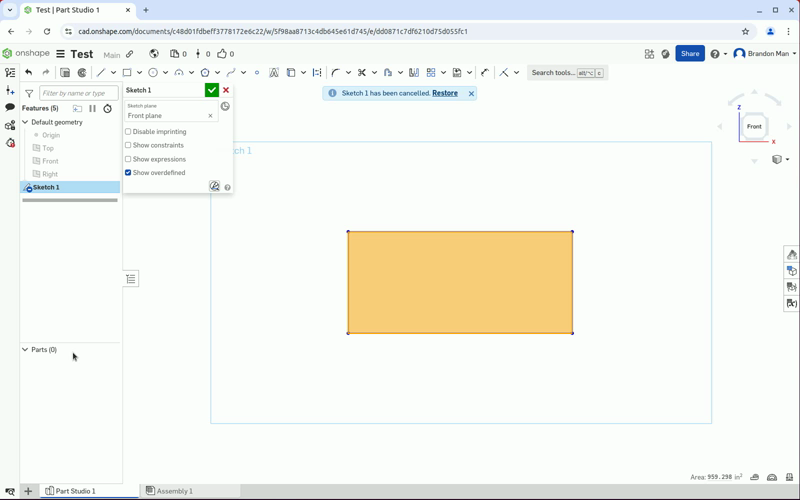
key(shift+e)
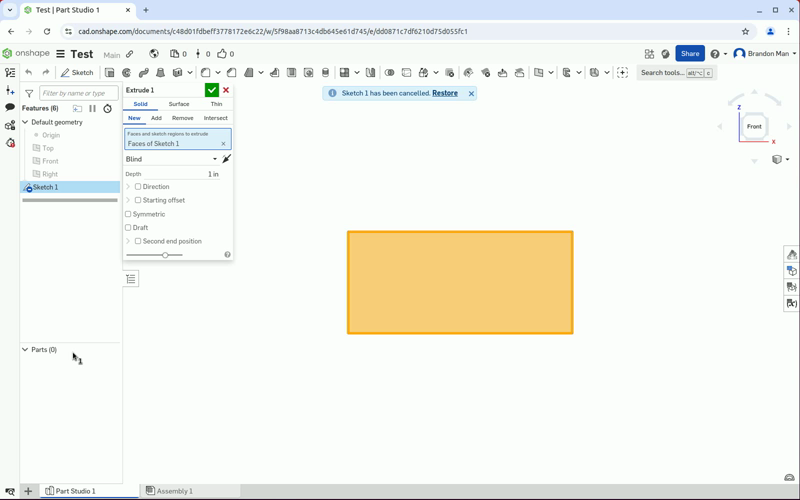
mouse_move(143, 106)
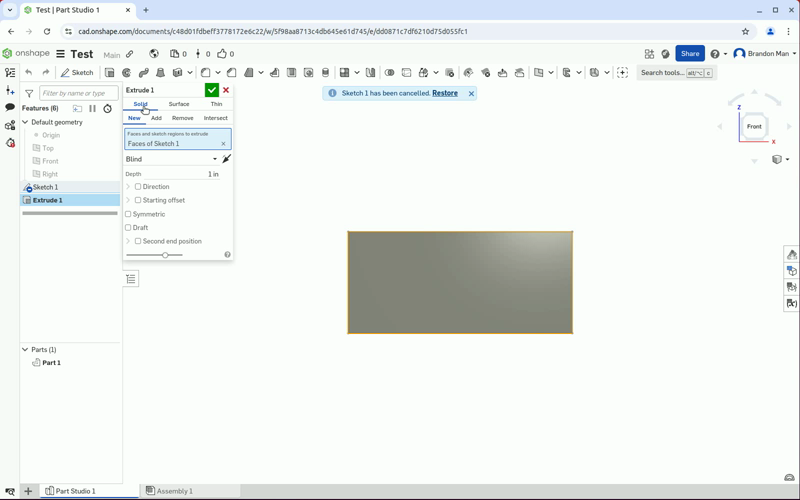
click(143, 106)
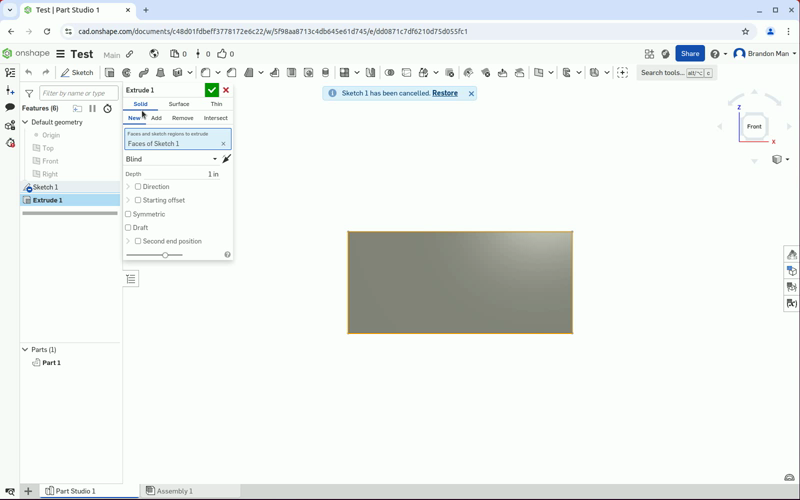
mouse_move(137, 120)
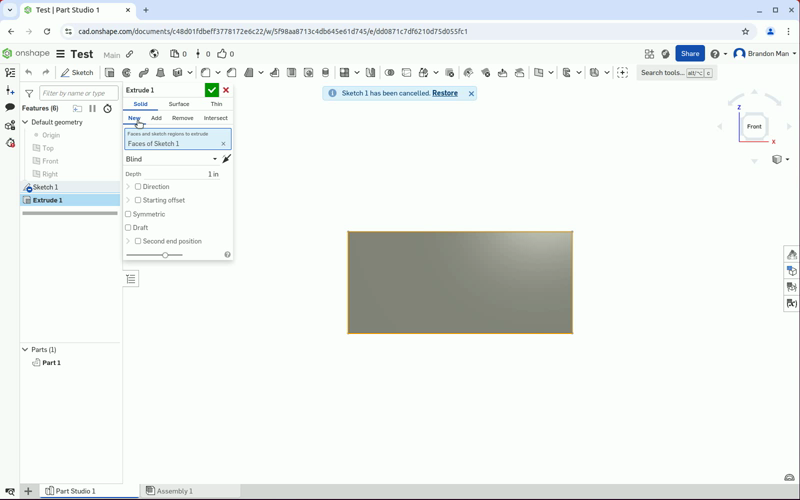
click(137, 120)
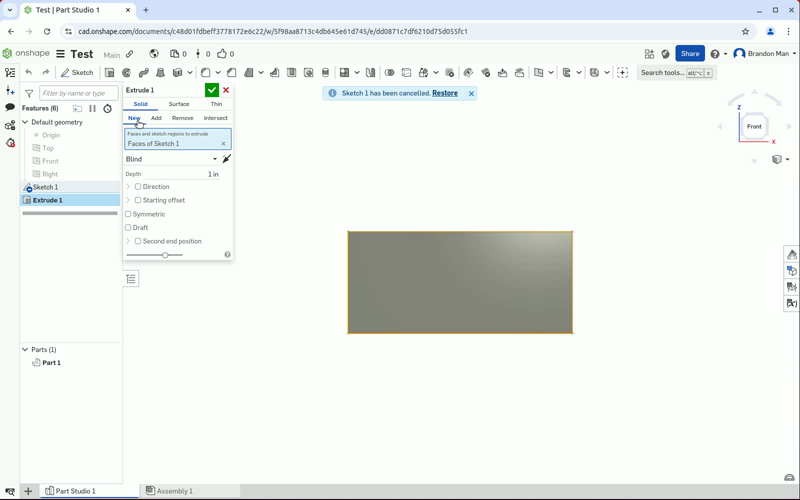
key(tab, 4)
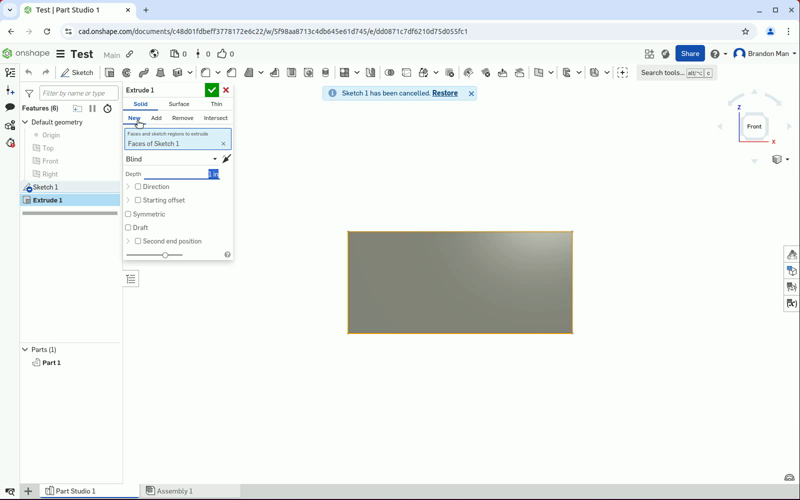
text(0.722)
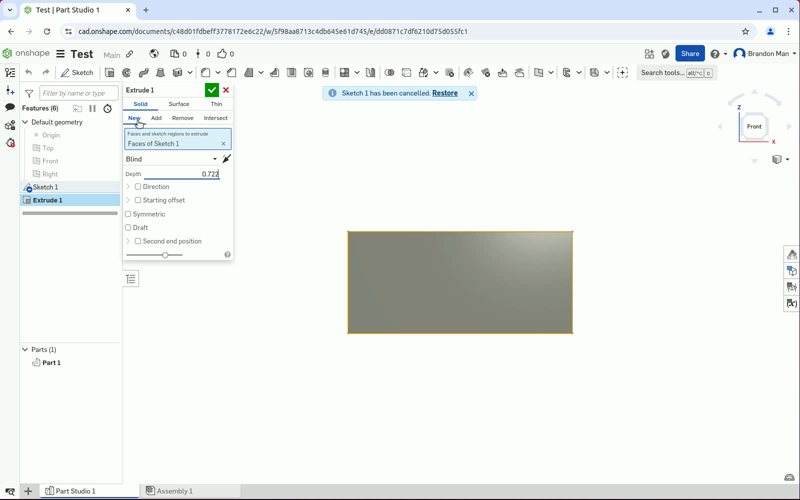
key(enter)
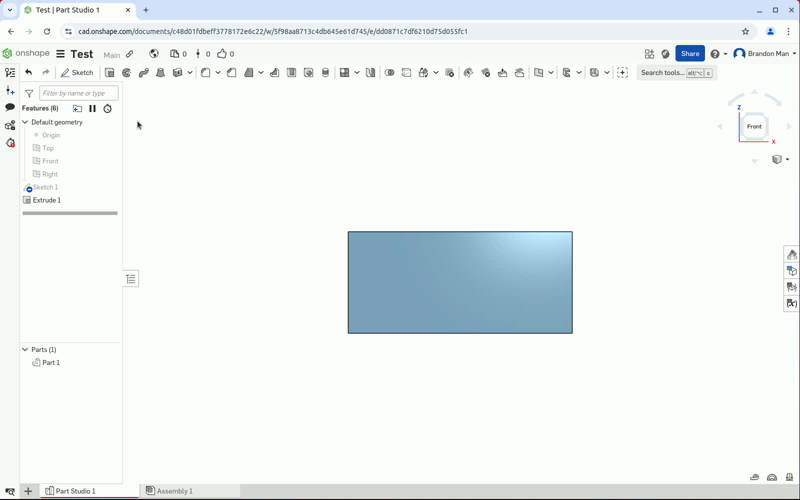
key(shift+h)
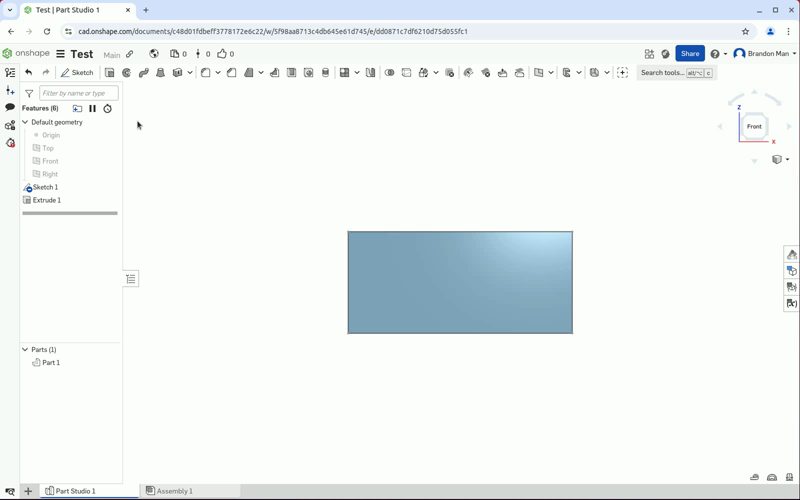
key(shift+h)
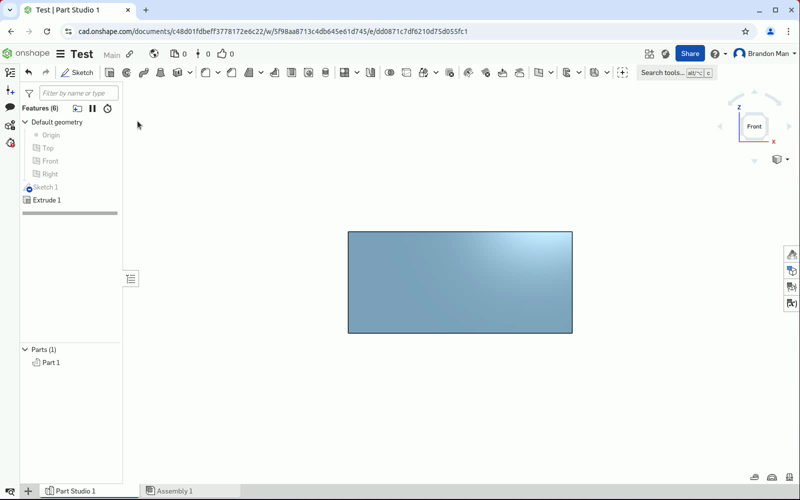
mouse_move(73, 189)
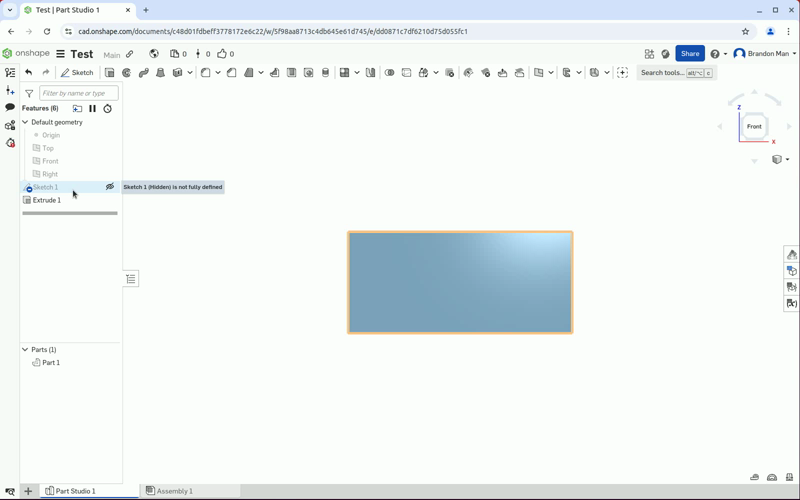
click(73, 189)
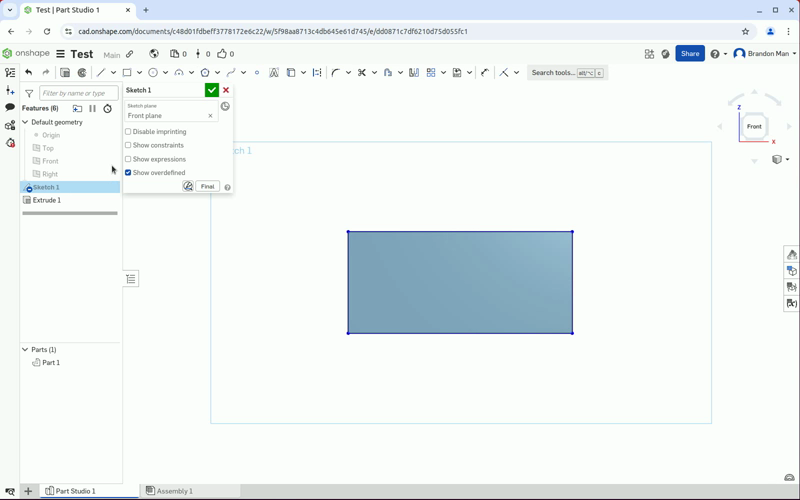
mouse_move(229, 92)
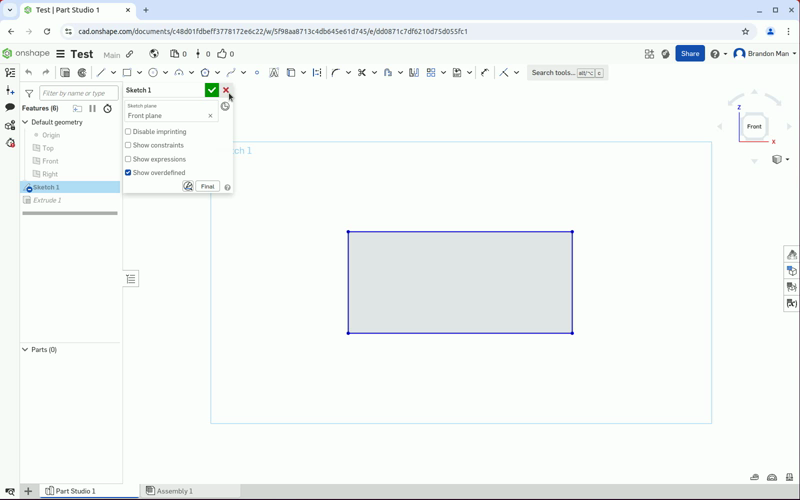
click(229, 92)
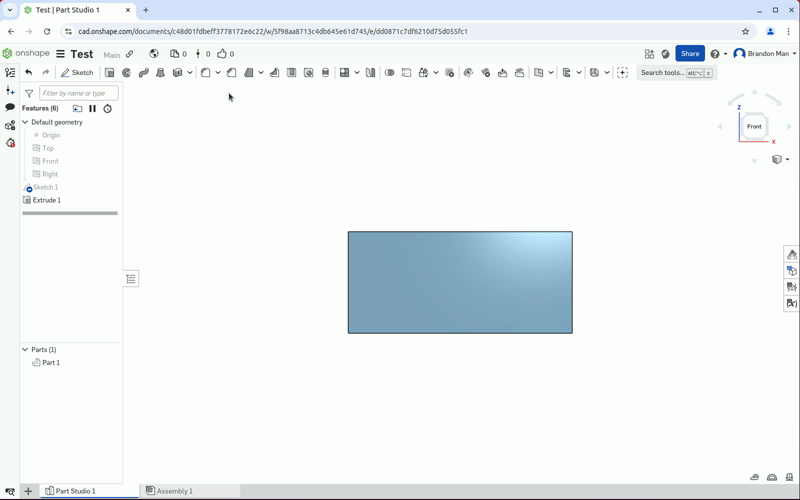
mouse_move(541, 75)
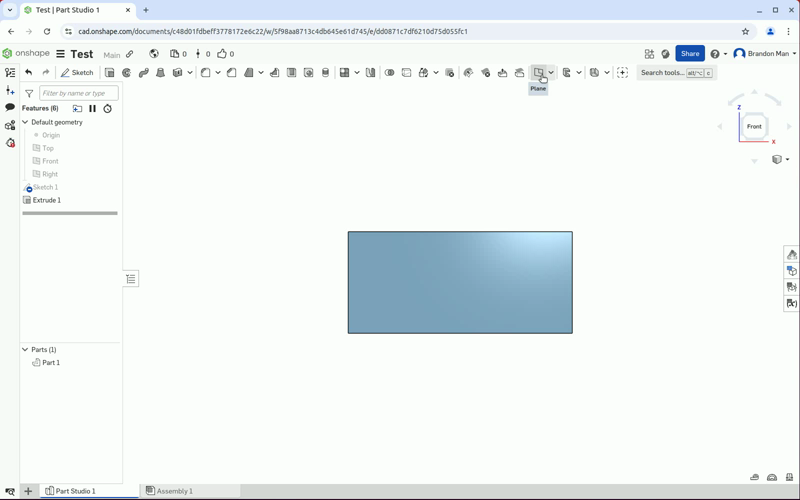
click(541, 75)
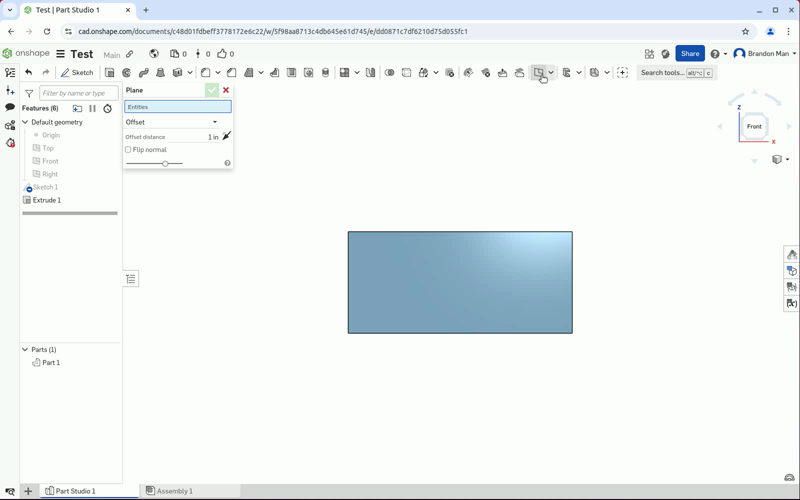
mouse_move(73, 163)
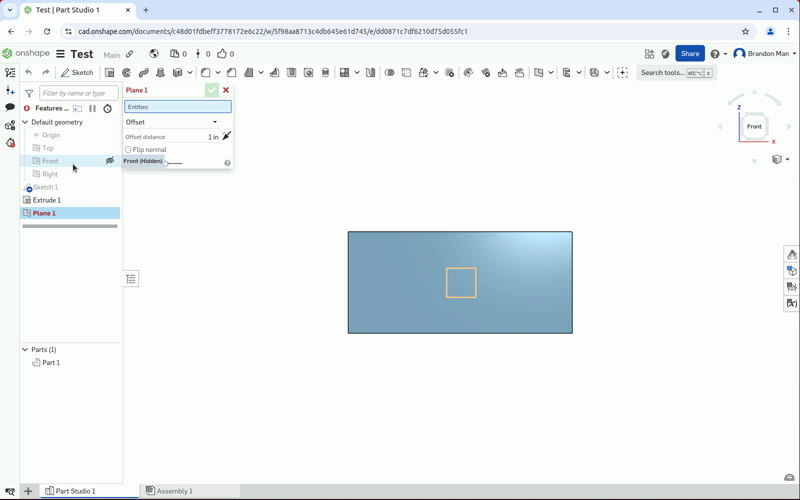
click(73, 163)
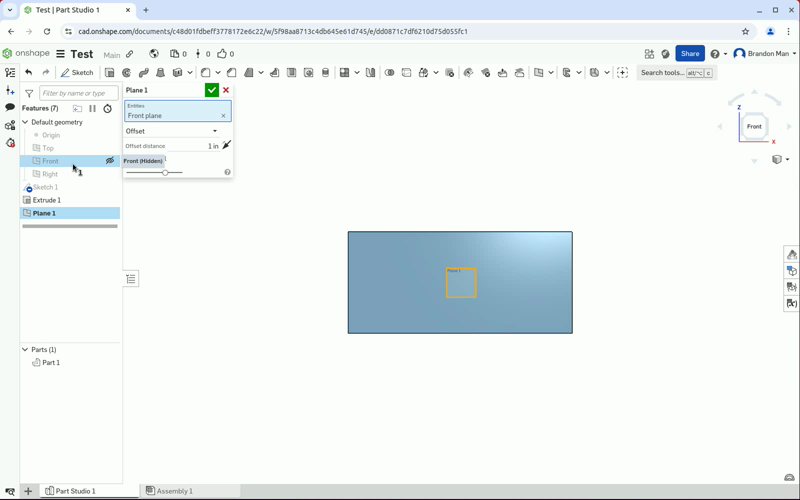
key(tab, 2)
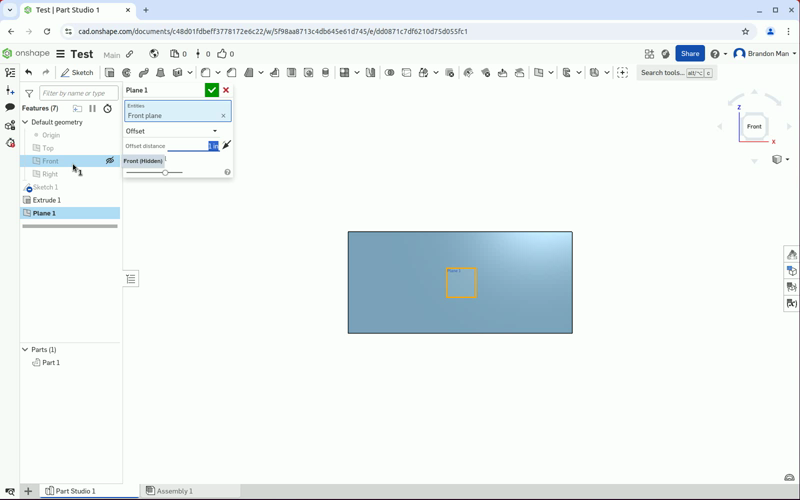
text(0.709)
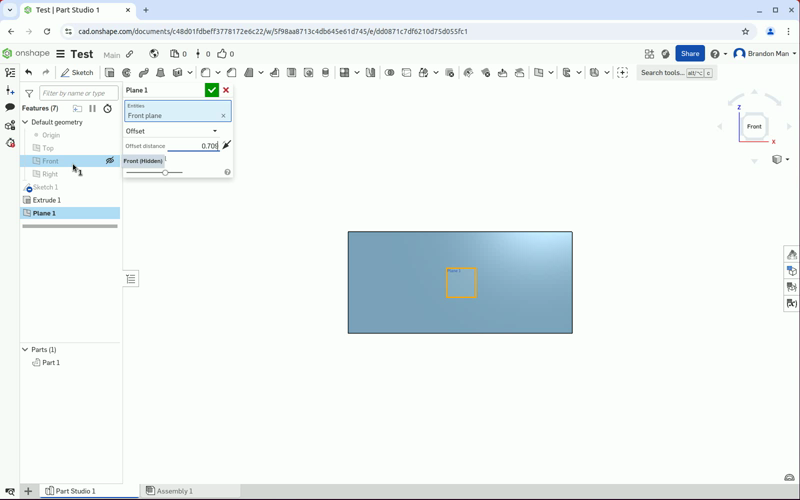
key(enter, 2)
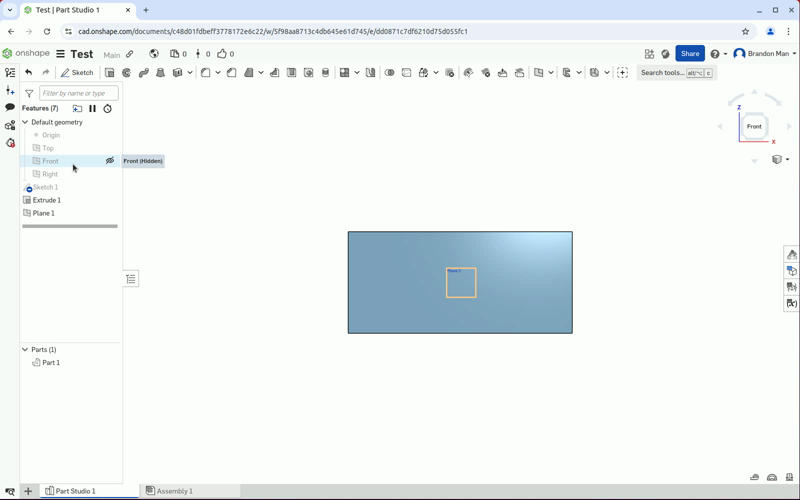
key(shift+s)
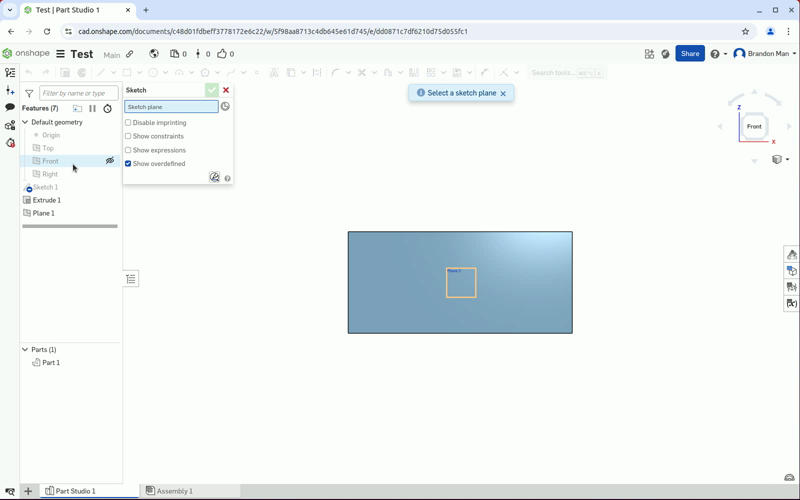
mouse_move(73, 215)
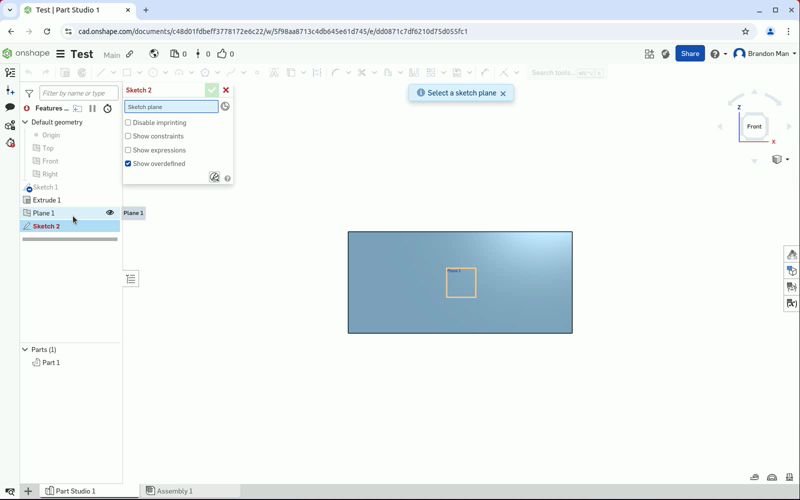
click(73, 215)
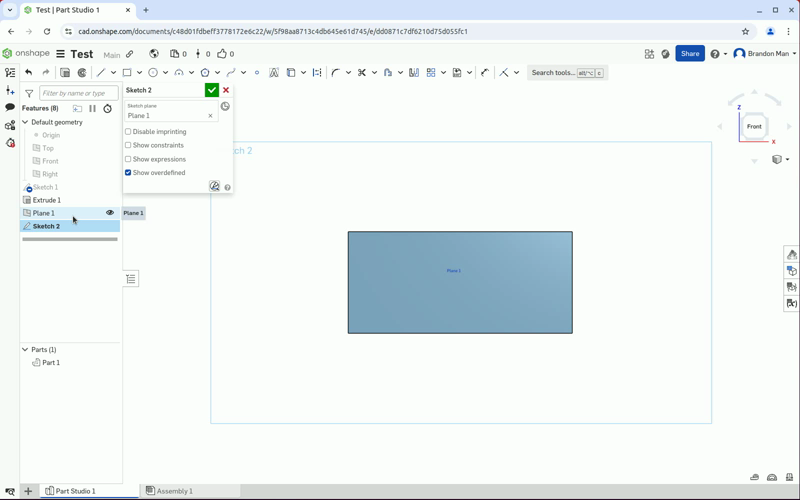
mouse_move(73, 352)
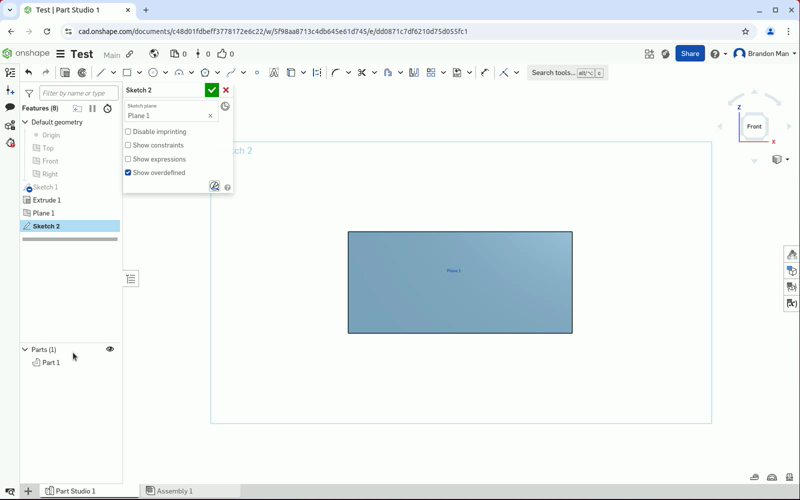
key(y)
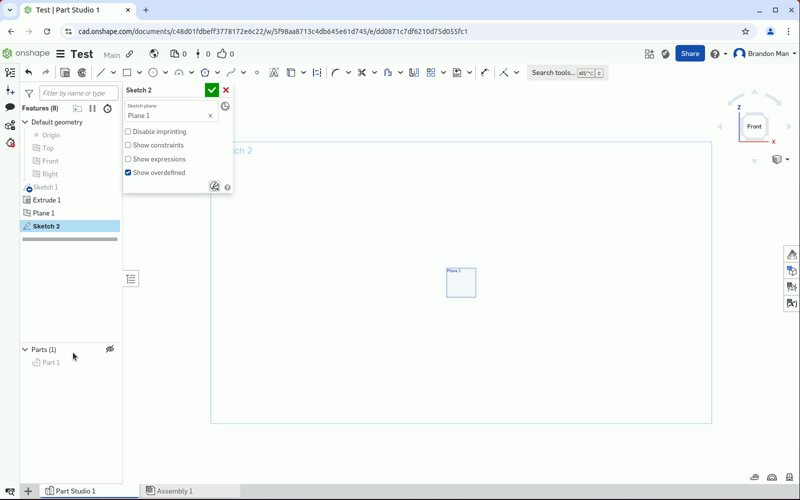
key(l)
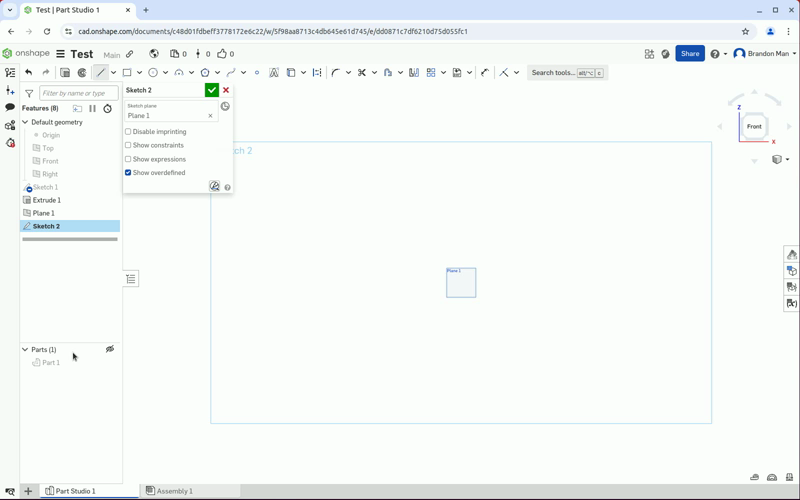
key_down(shift)
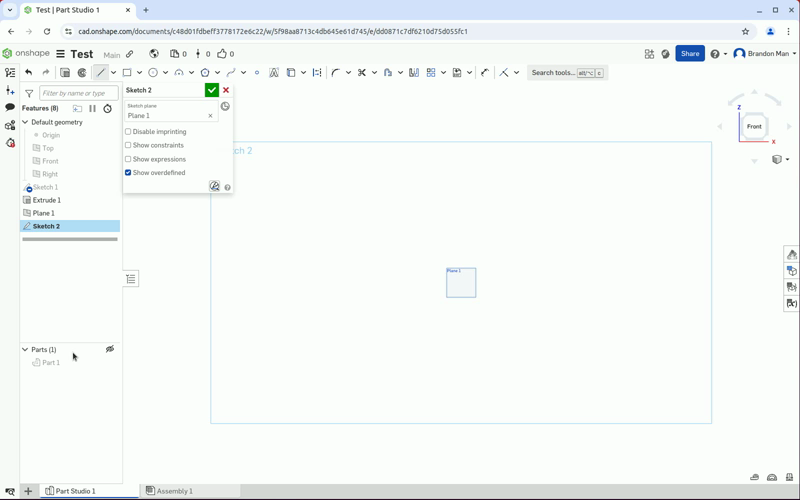
mouse_move(366, 286)
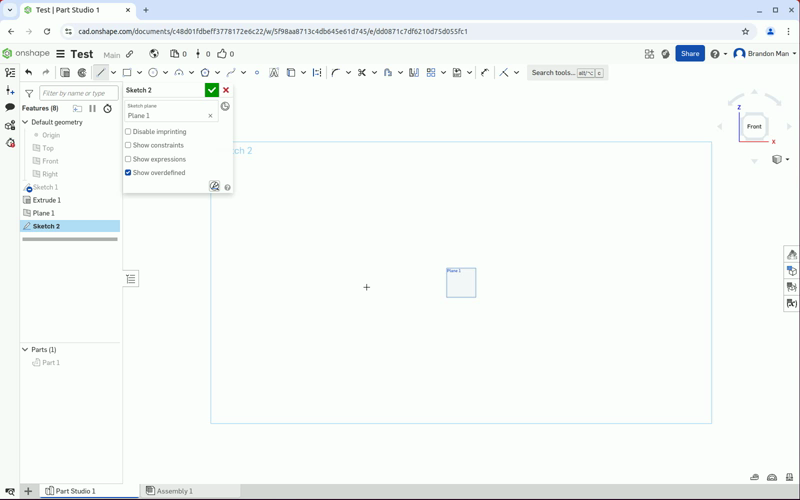
click(366, 286)
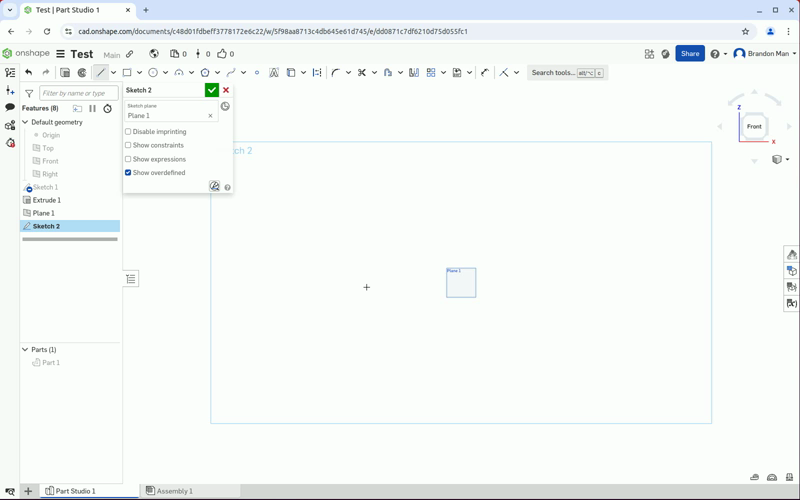
key_up(shift)
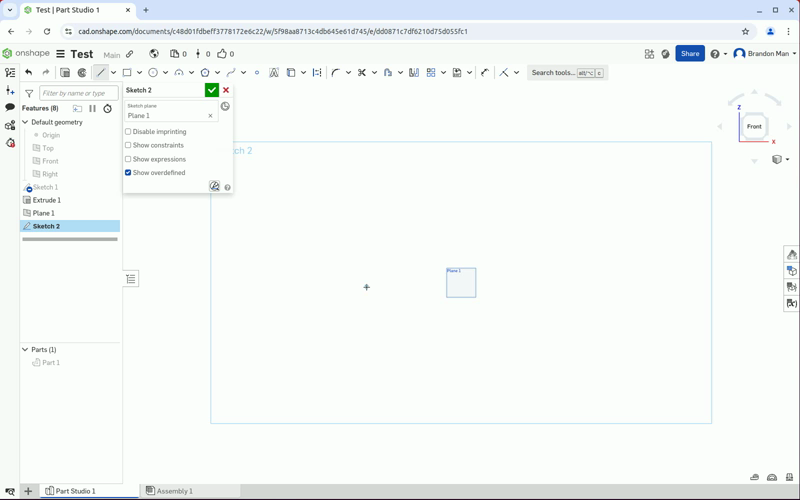
key_down(shift)
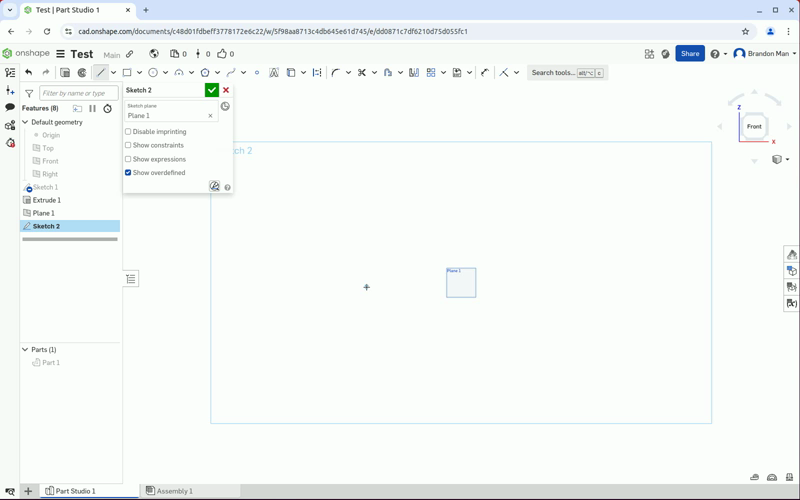
mouse_move(435, 286)
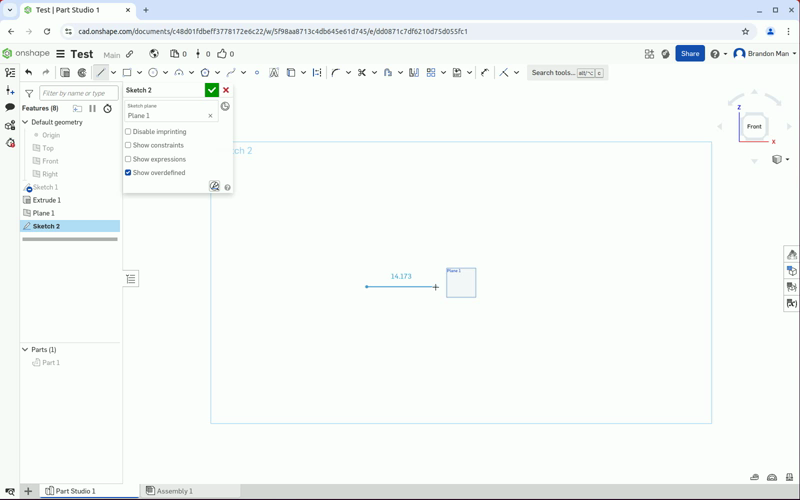
click(435, 286)
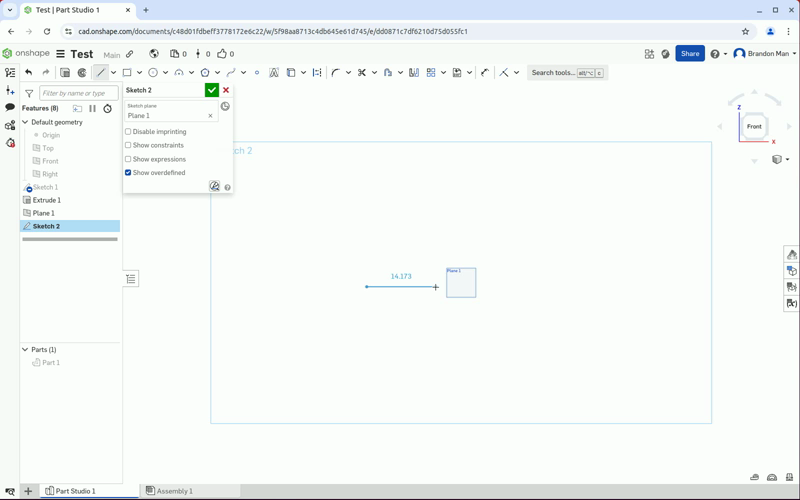
key_up(shift)
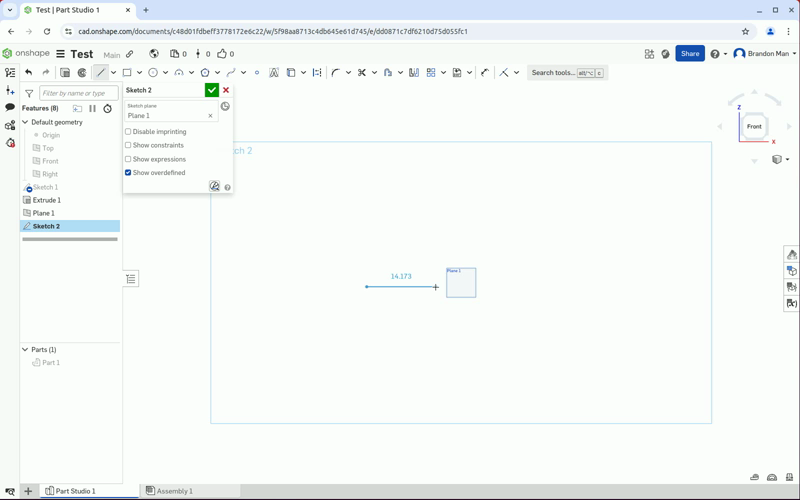
key_down(shift)
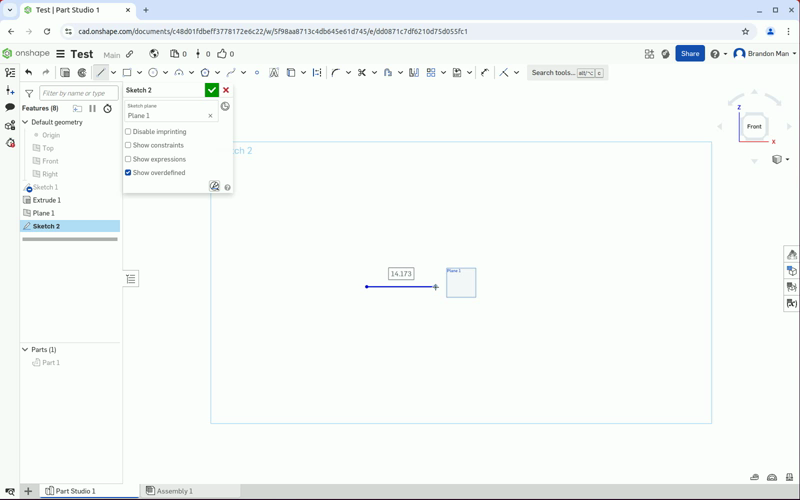
mouse_move(465, 286)
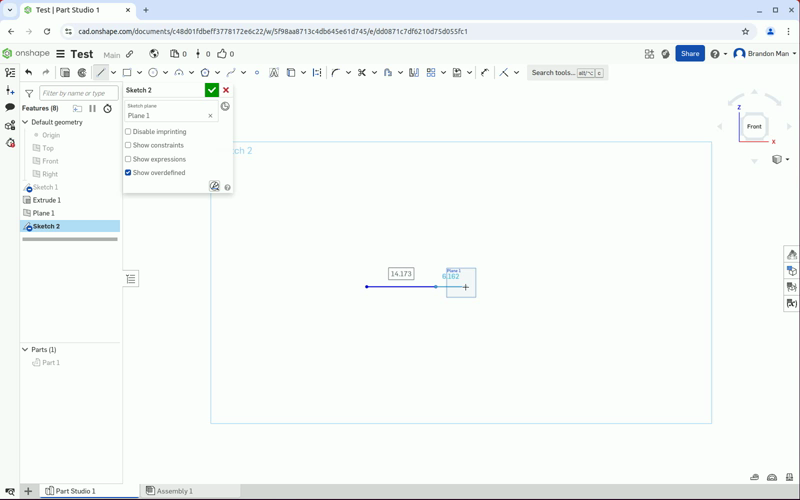
mouse_move(435, 249)
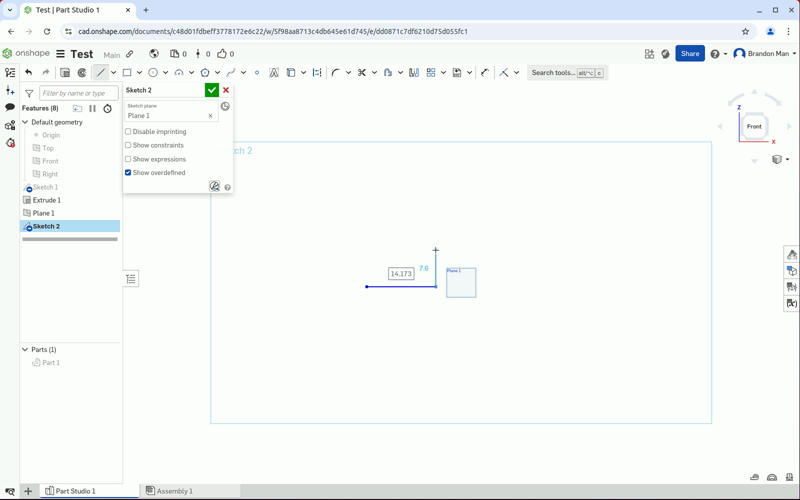
click(435, 249)
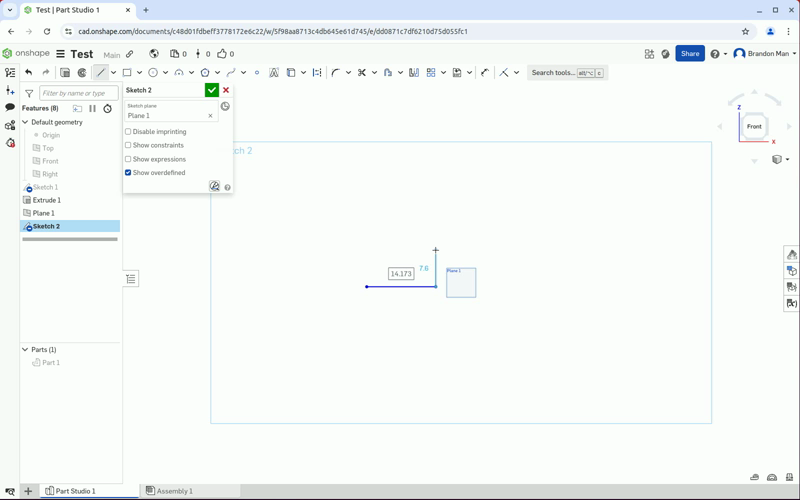
key_up(shift)
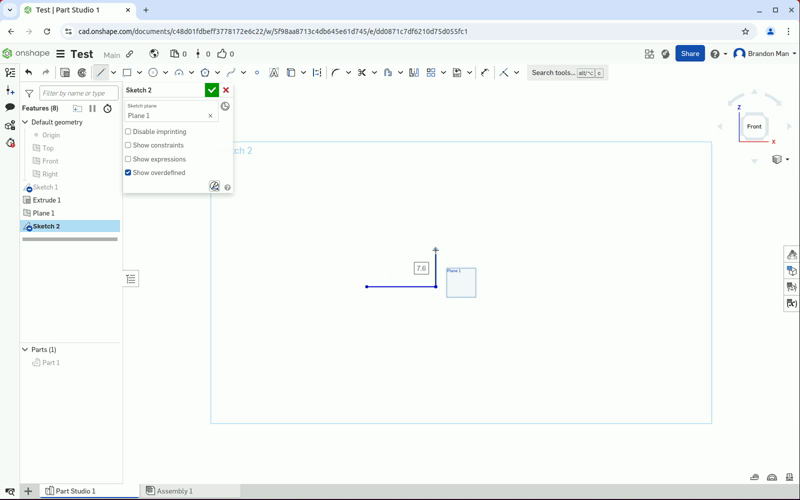
key_down(shift)
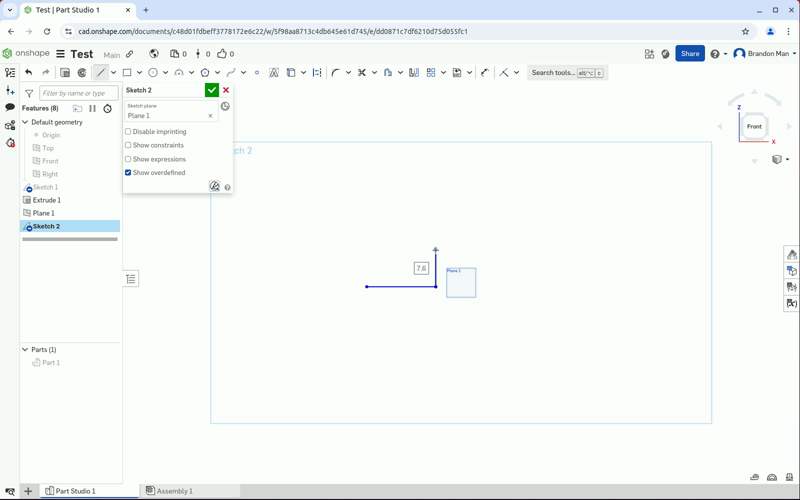
mouse_move(366, 249)
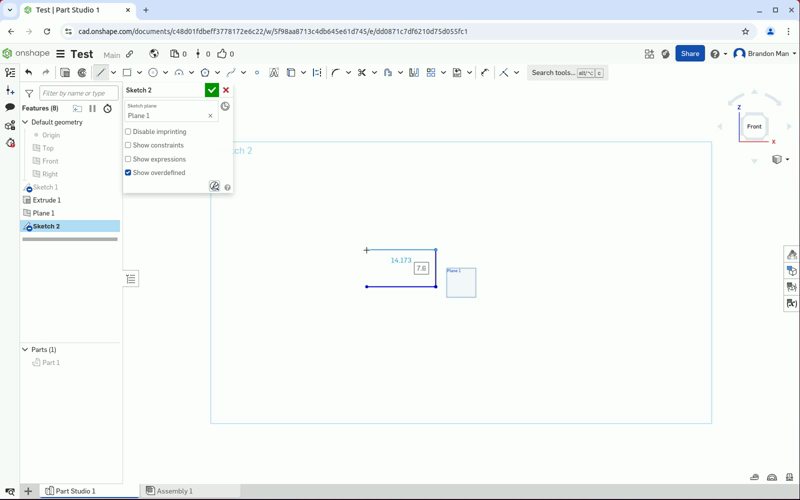
click(366, 249)
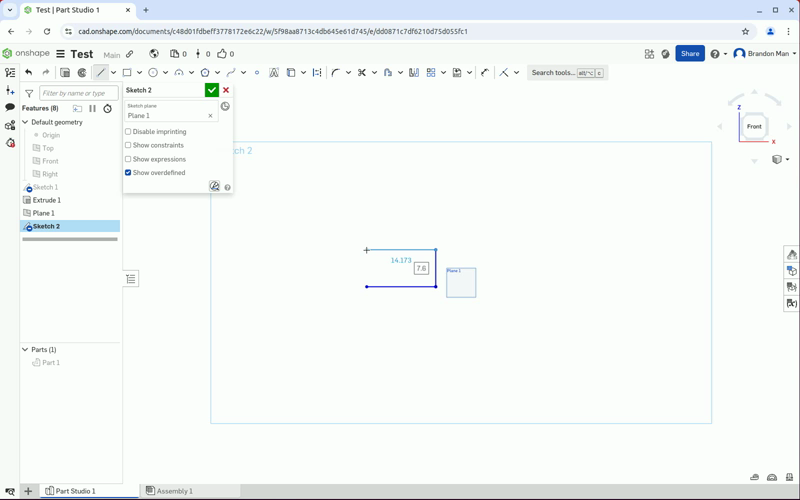
key_up(shift)
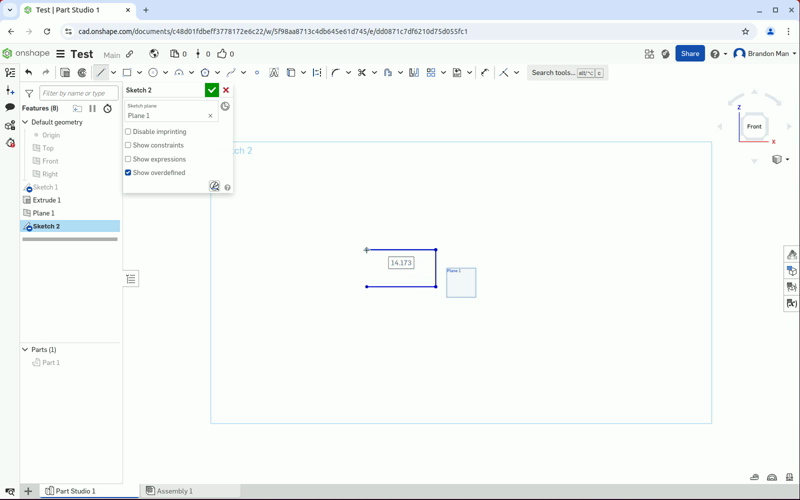
mouse_move(396, 249)
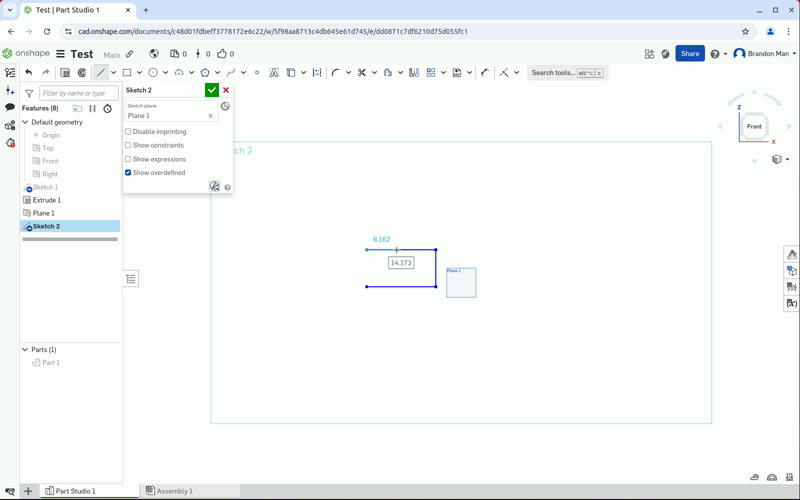
key_down(shift)
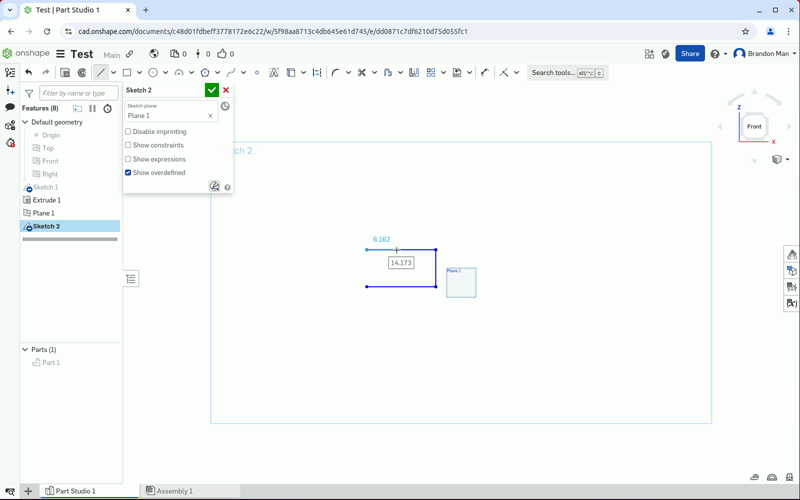
mouse_move(366, 286)
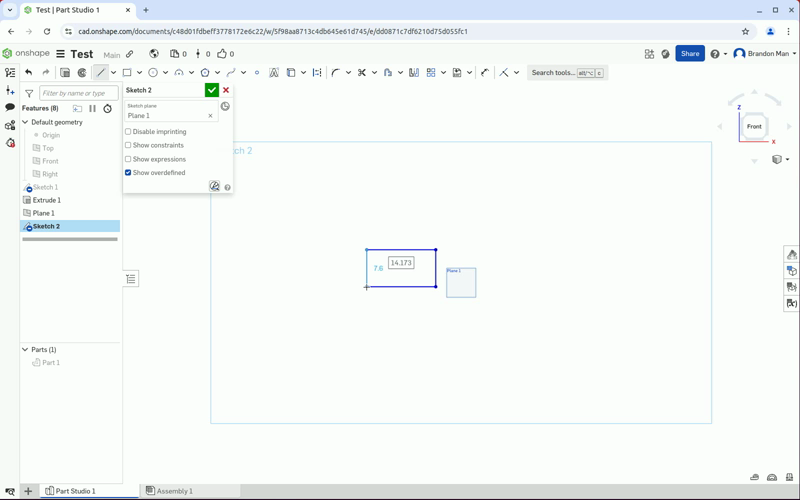
key_up(shift)
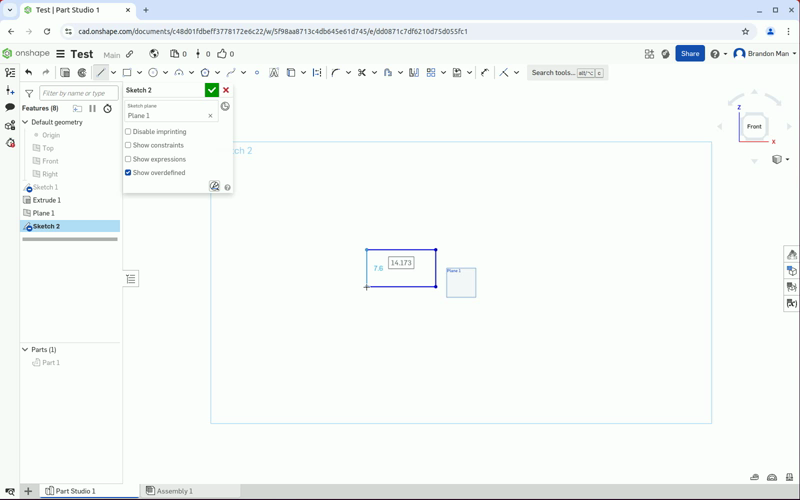
click(366, 286)
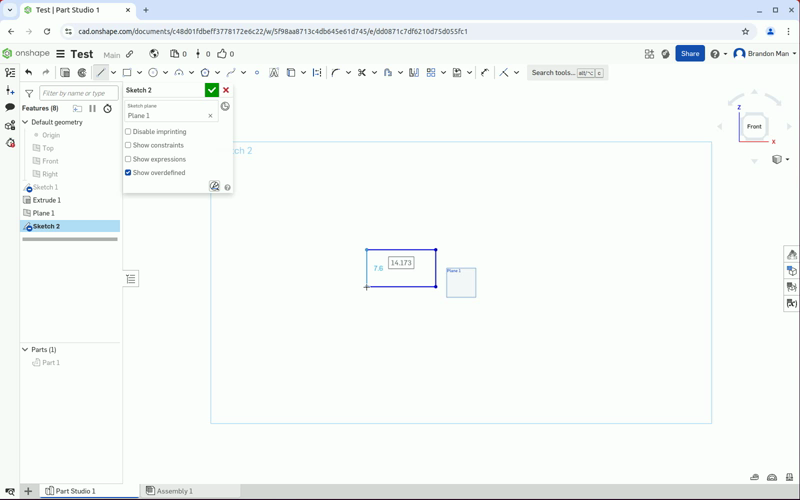
key(esc)
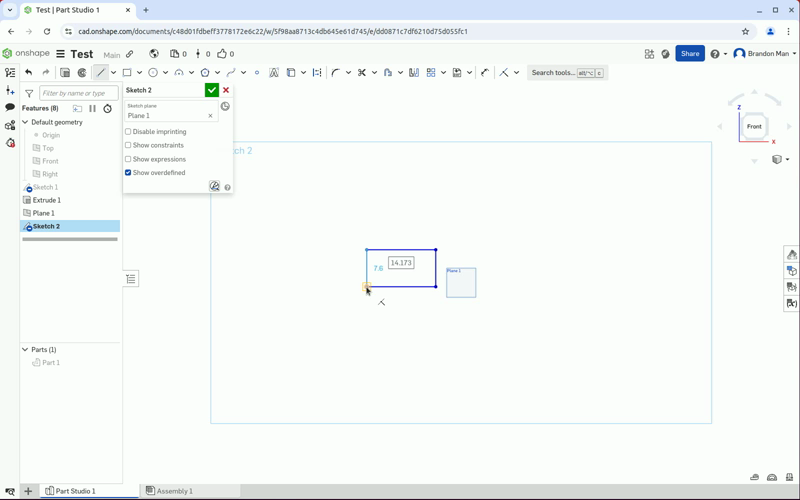
key(l)
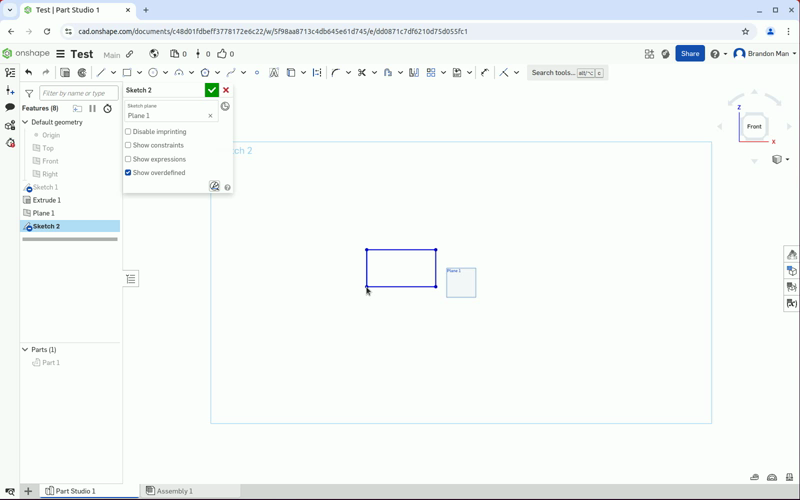
key_down(shift)
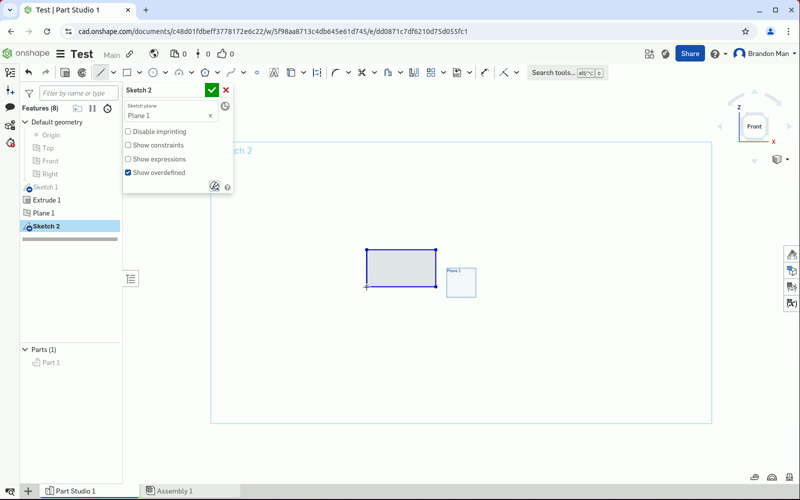
mouse_move(371, 282)
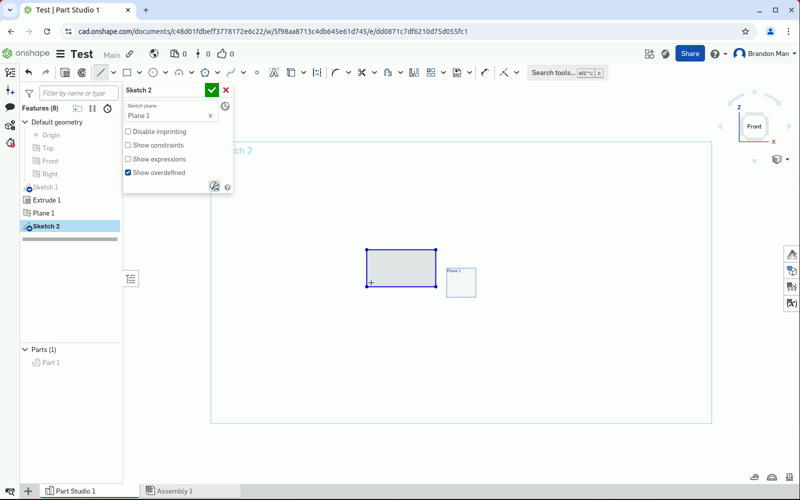
click(371, 282)
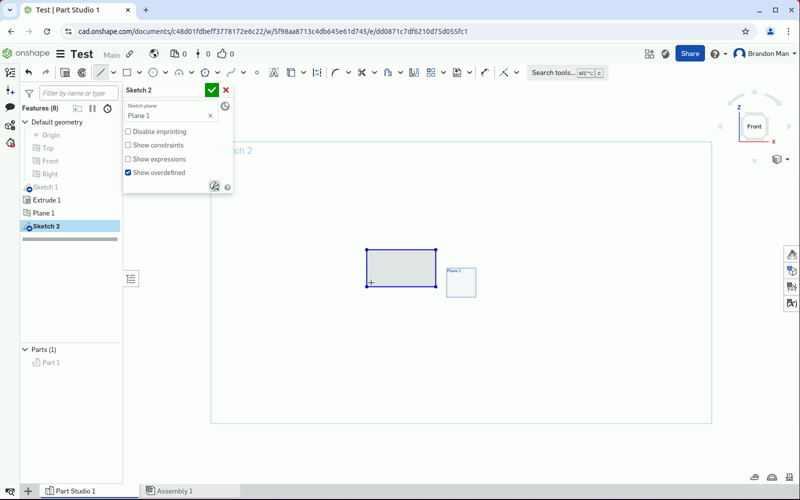
key_up(shift)
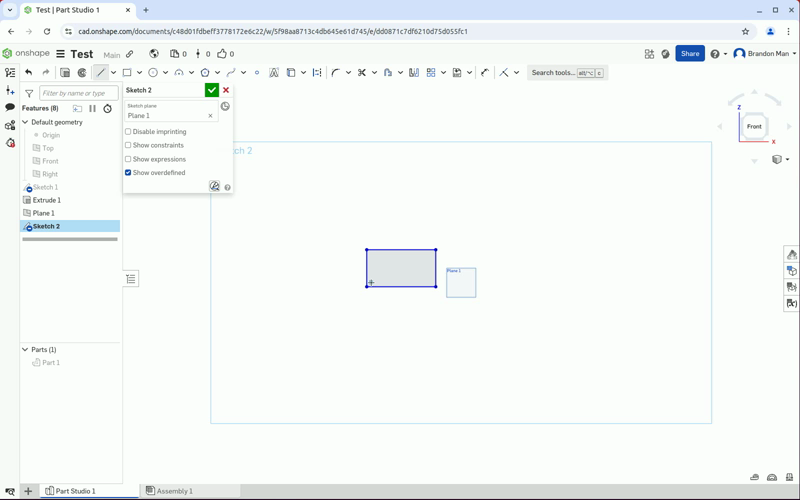
key_down(shift)
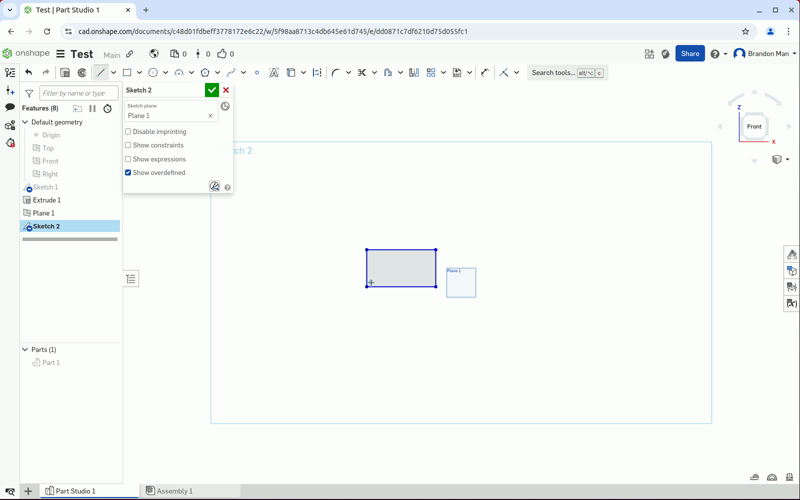
mouse_move(401, 282)
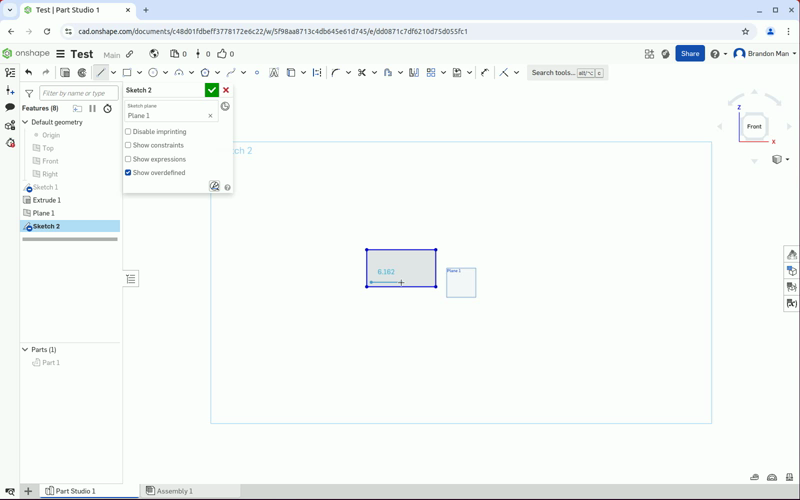
mouse_move(431, 282)
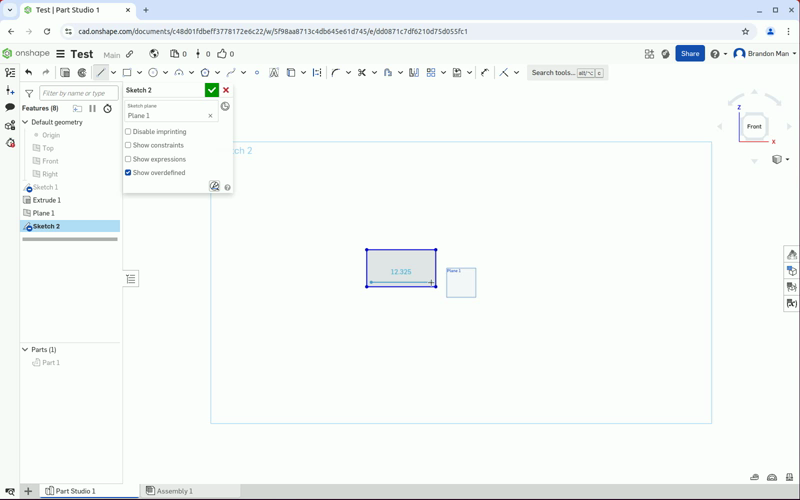
click(431, 282)
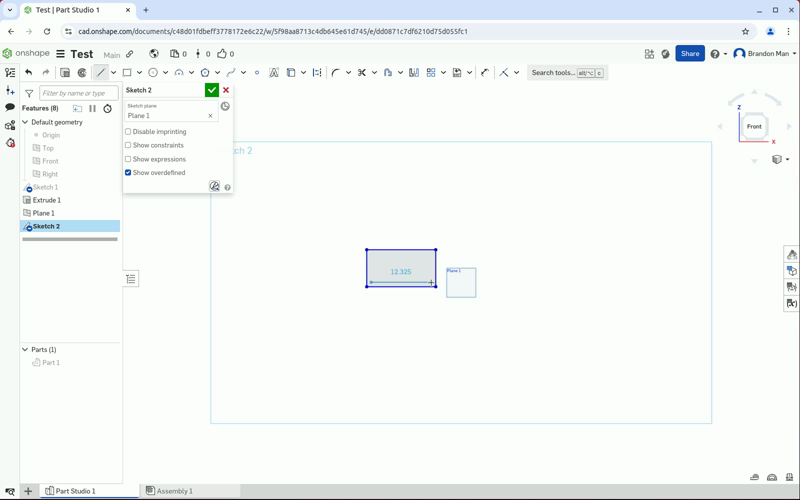
key_up(shift)
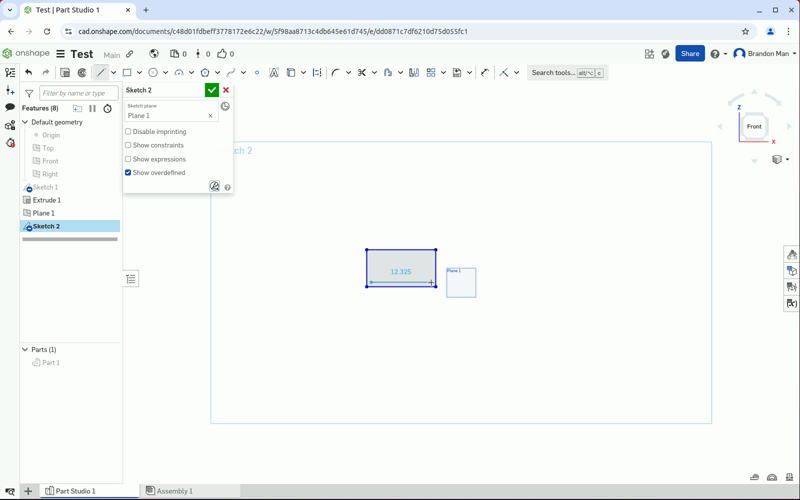
key_down(shift)
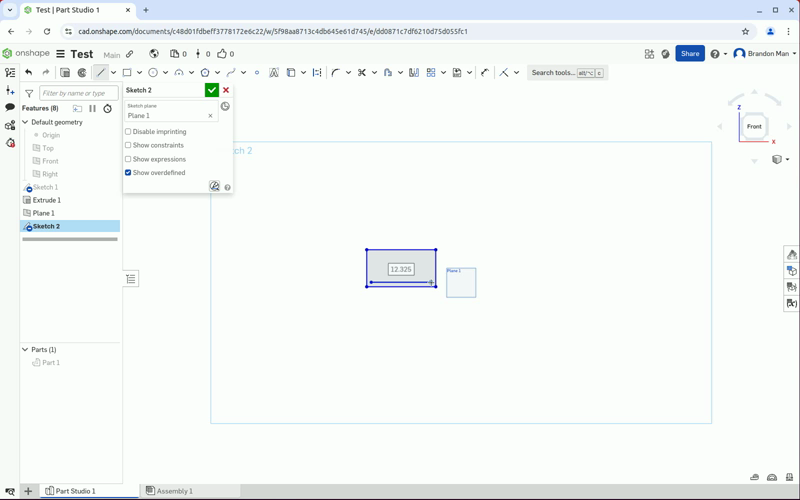
mouse_move(461, 282)
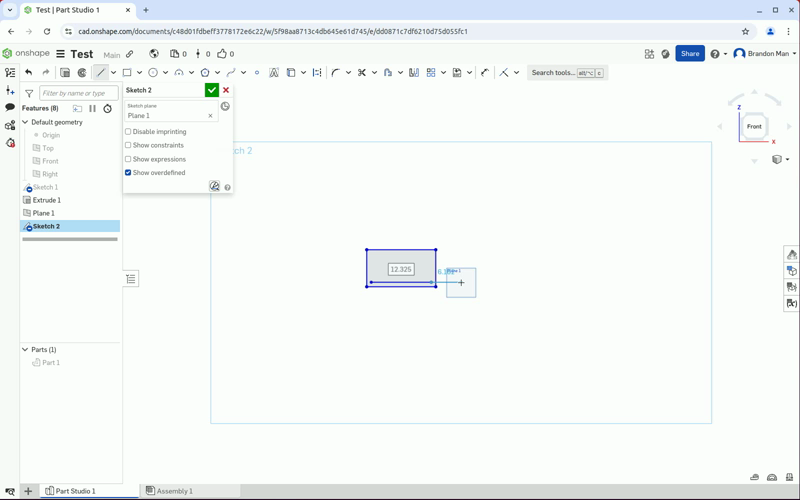
mouse_move(431, 253)
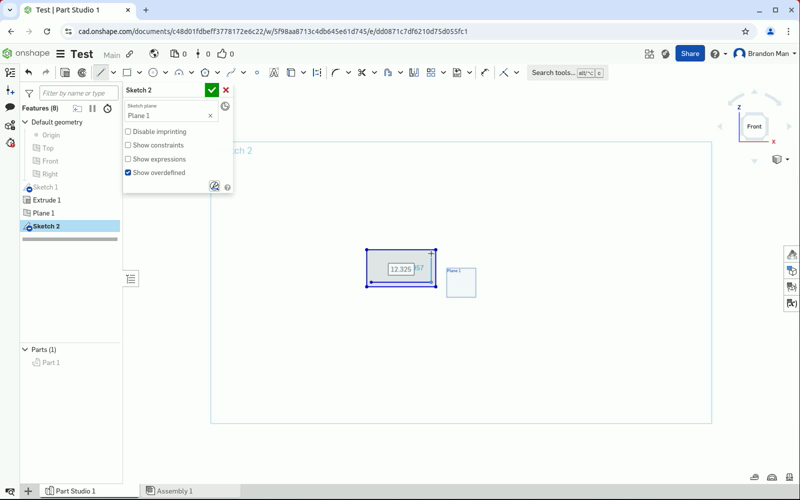
click(431, 253)
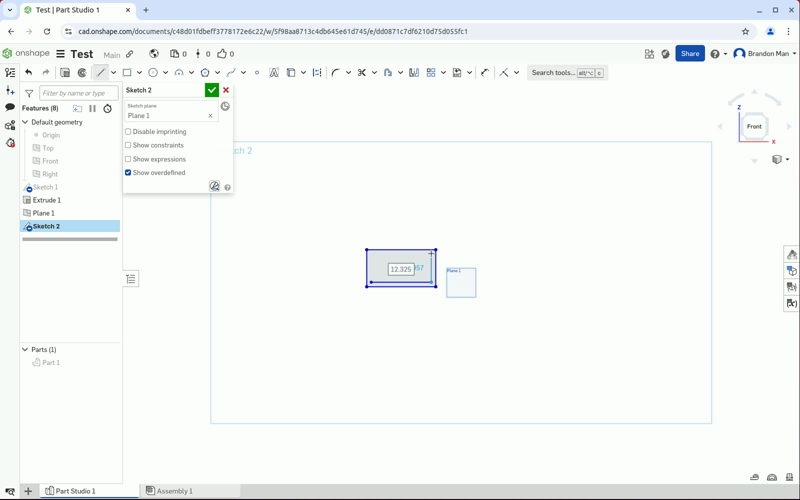
key_up(shift)
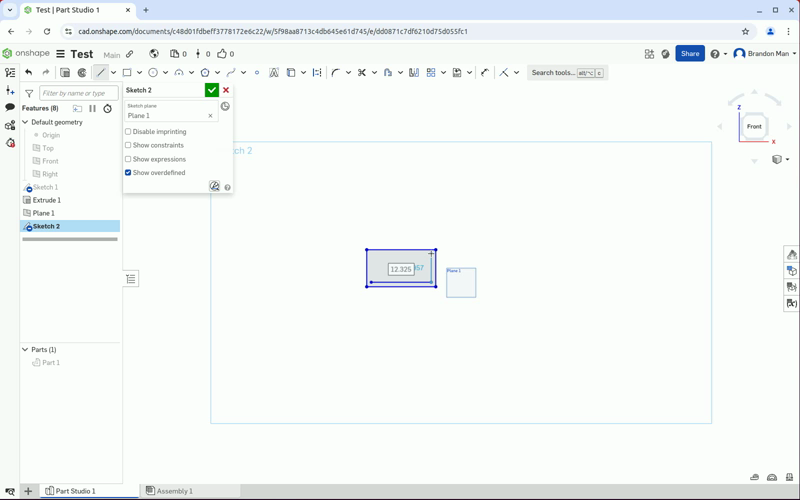
key_down(shift)
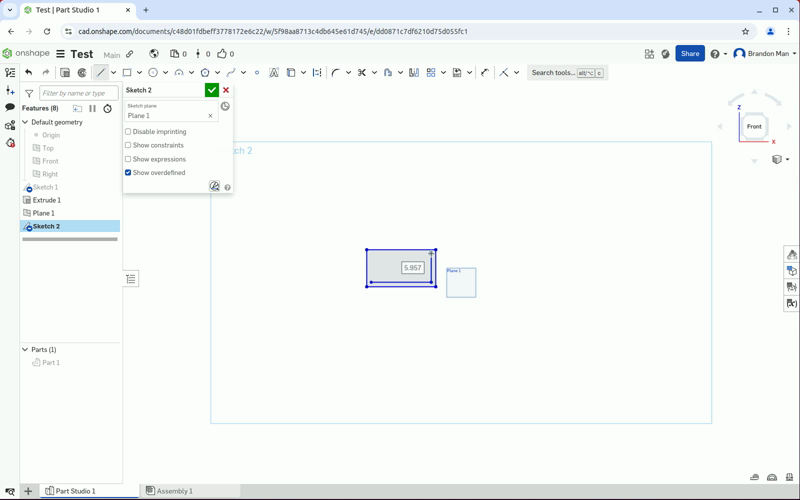
mouse_move(461, 253)
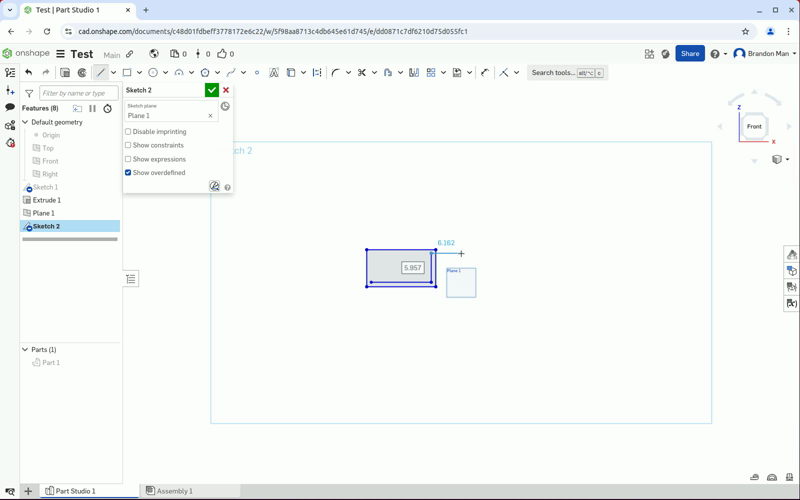
mouse_move(371, 253)
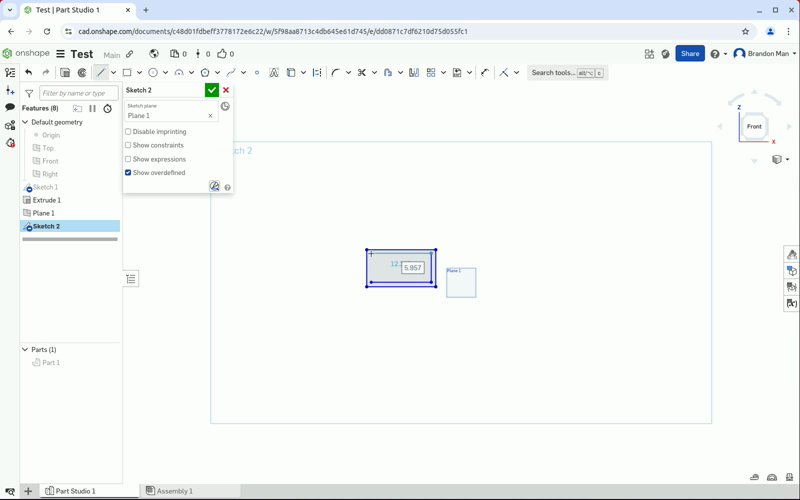
click(371, 253)
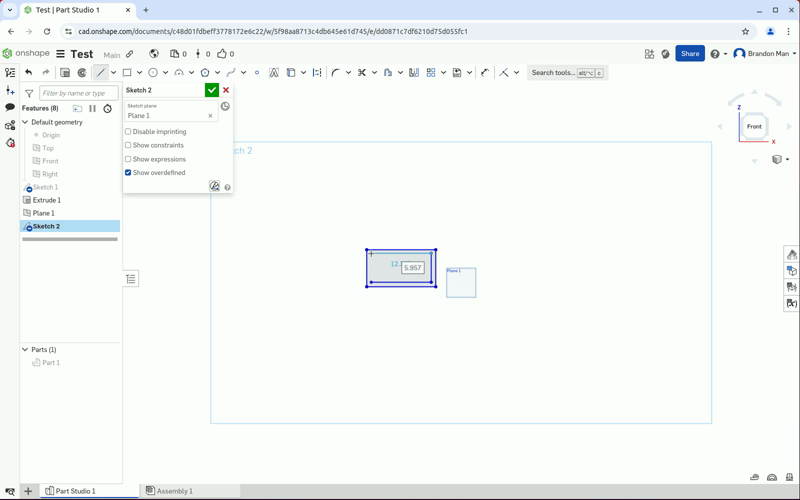
key_up(shift)
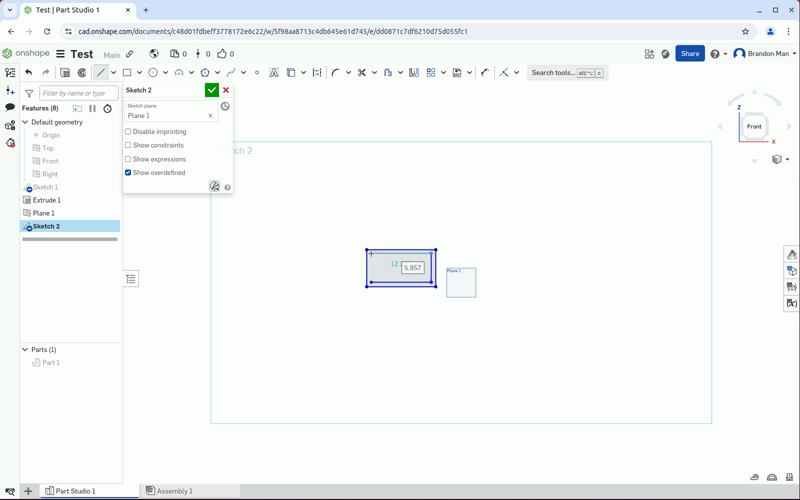
mouse_move(401, 253)
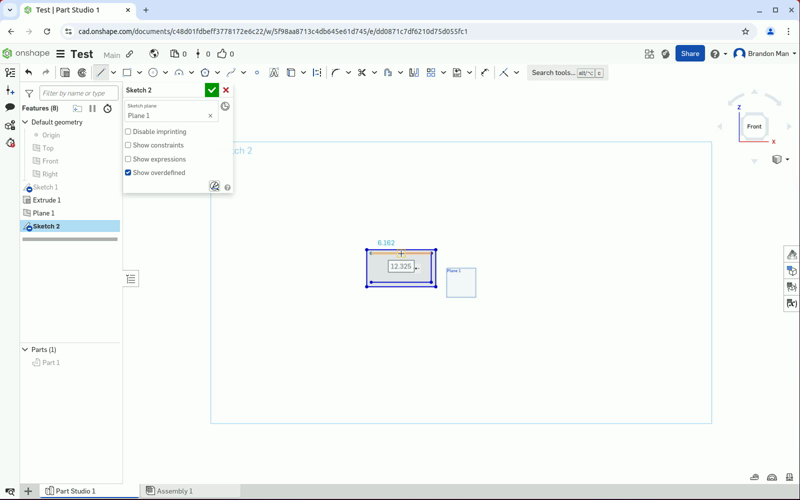
key_down(shift)
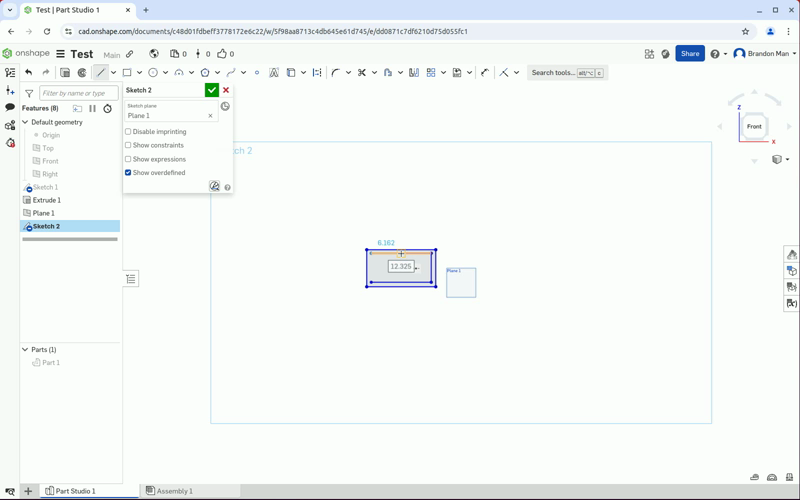
mouse_move(371, 282)
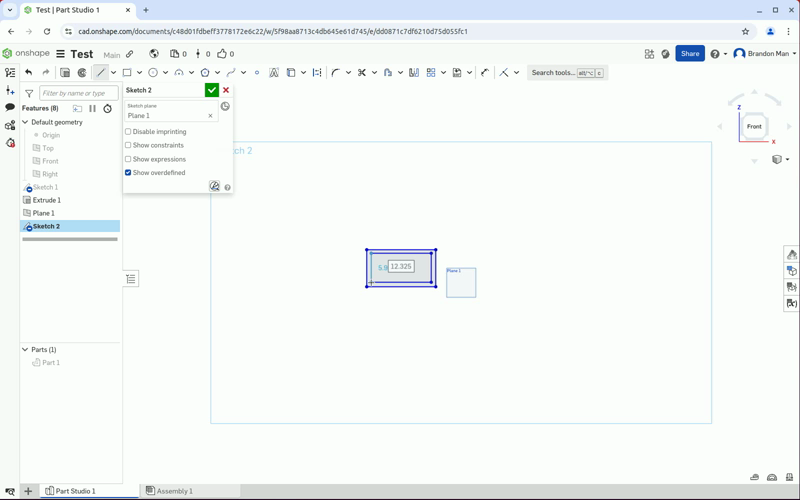
key_up(shift)
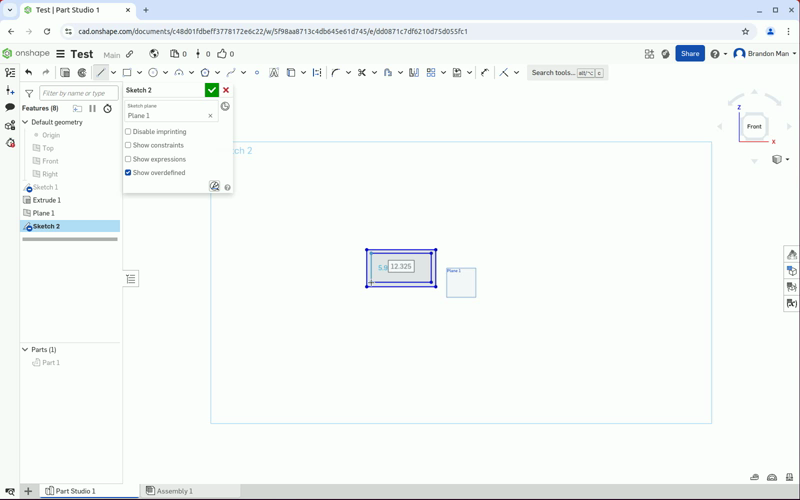
click(371, 282)
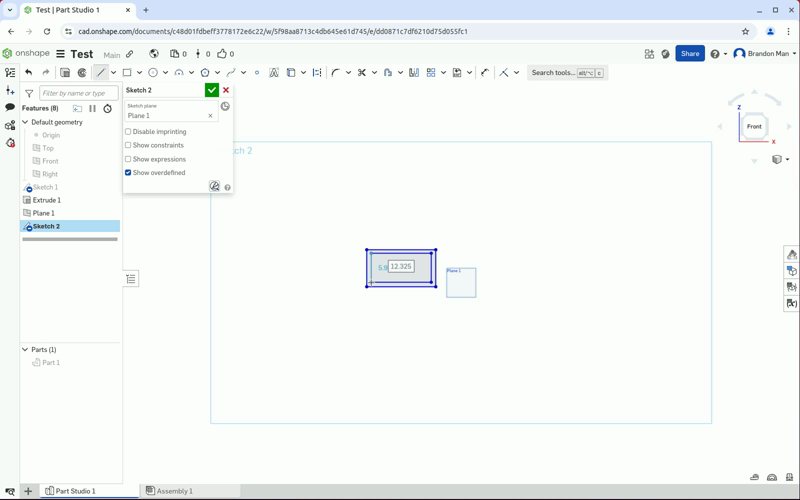
key(esc)
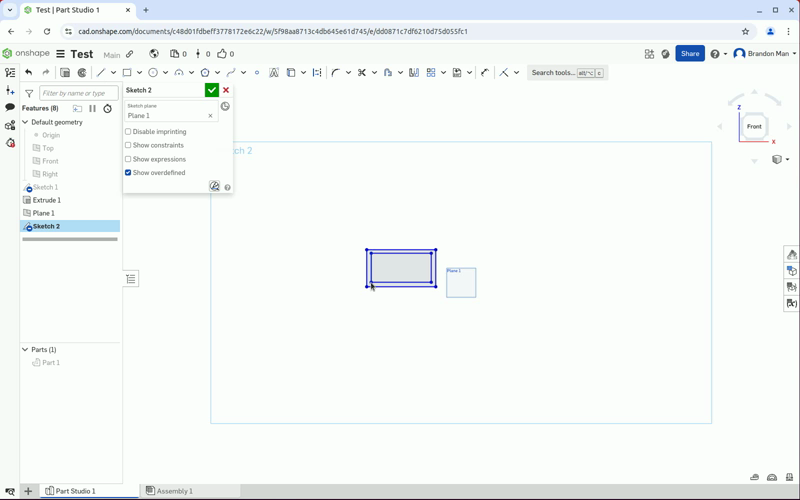
mouse_move(378, 251)
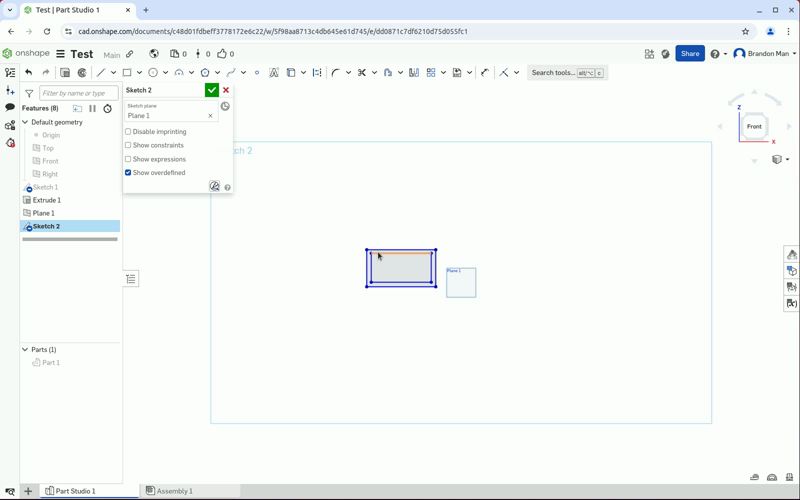
scroll(6)
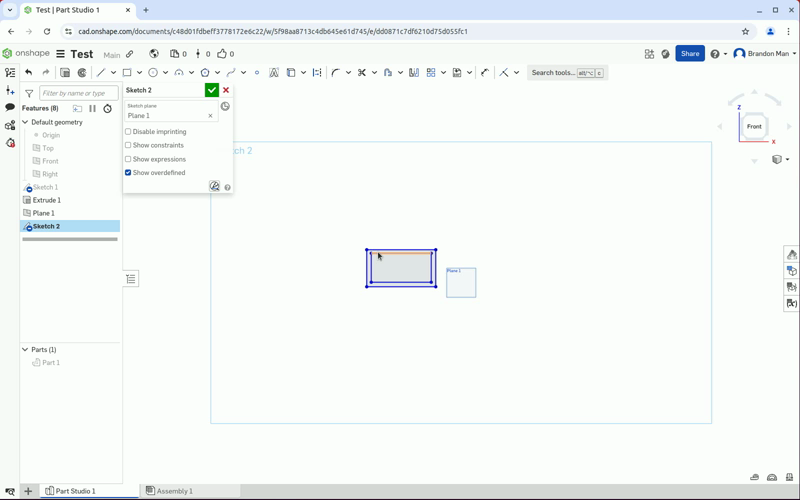
scroll(6)
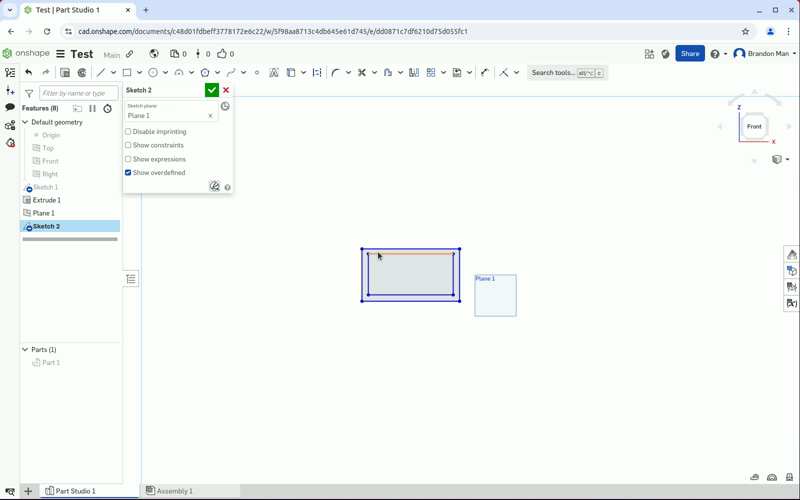
scroll(6)
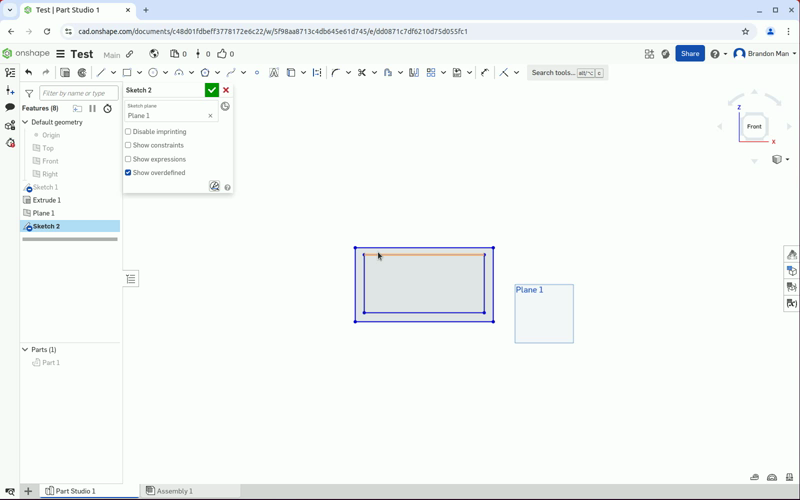
scroll(6)
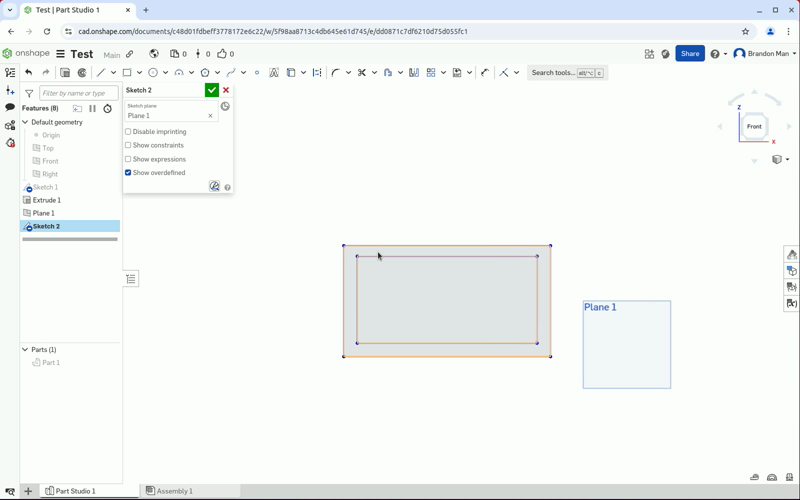
scroll(6)
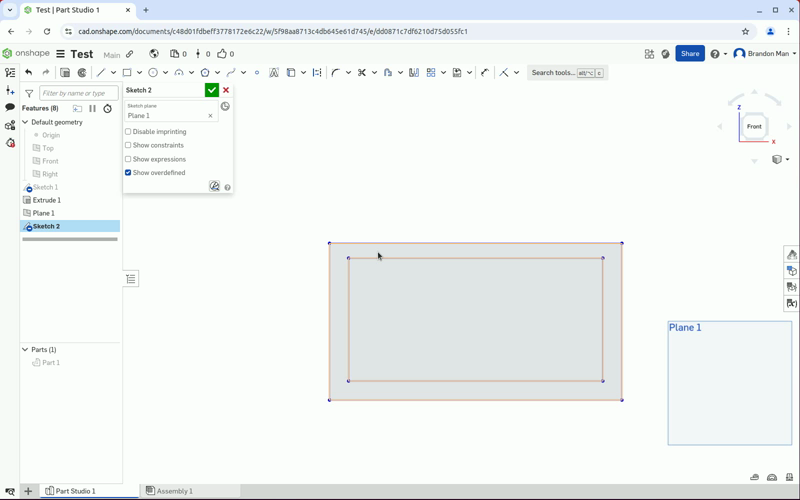
scroll(6)
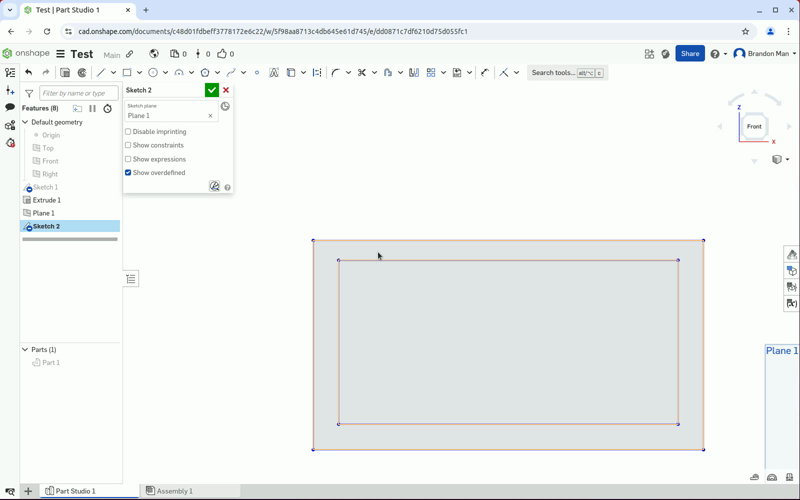
scroll(6)
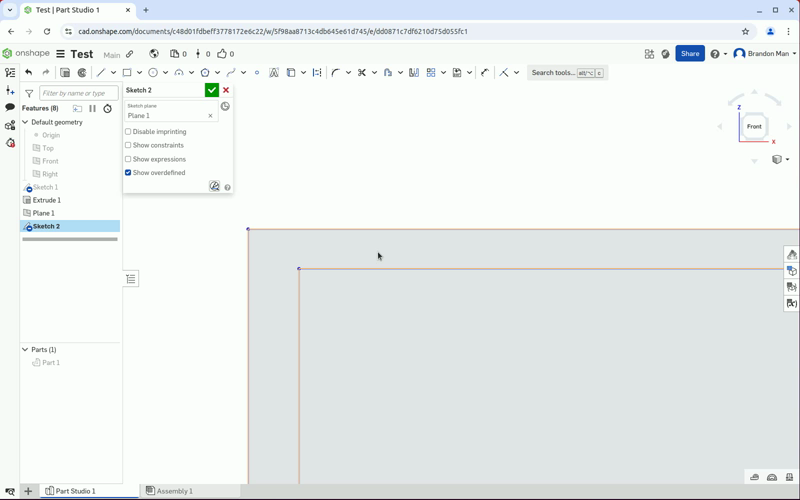
click(378, 251)
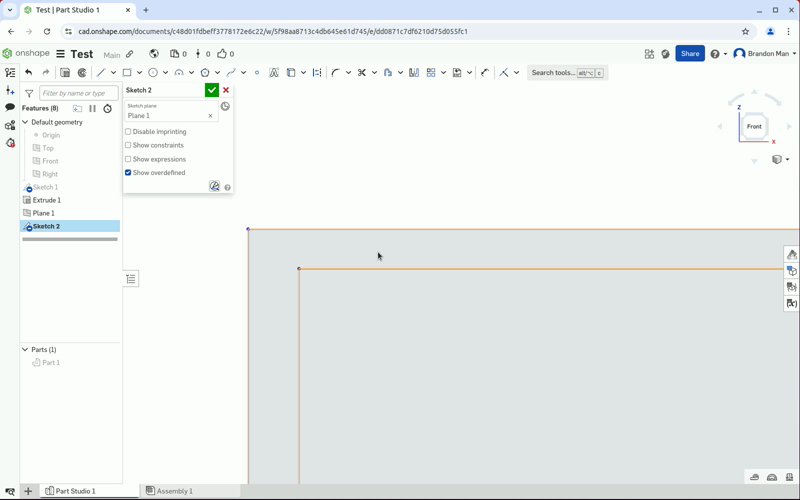
scroll(-6)
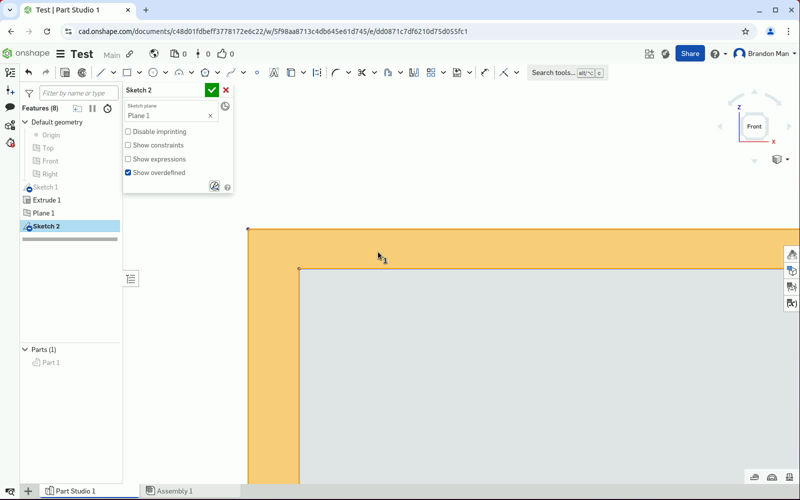
scroll(-6)
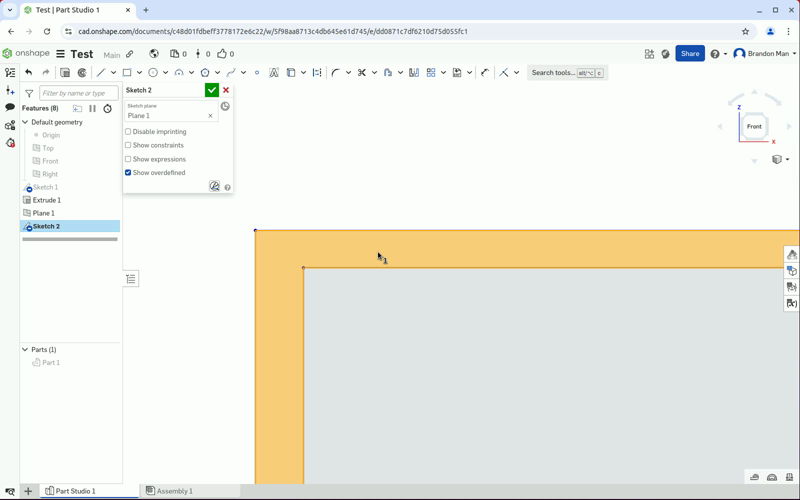
scroll(-6)
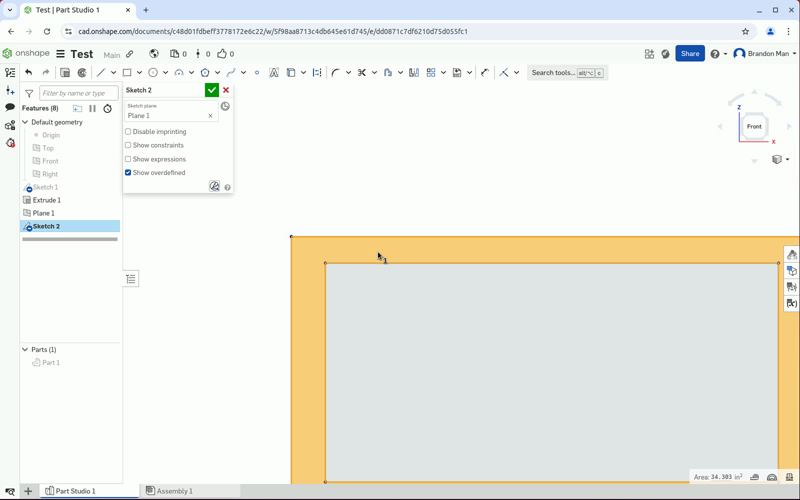
scroll(-6)
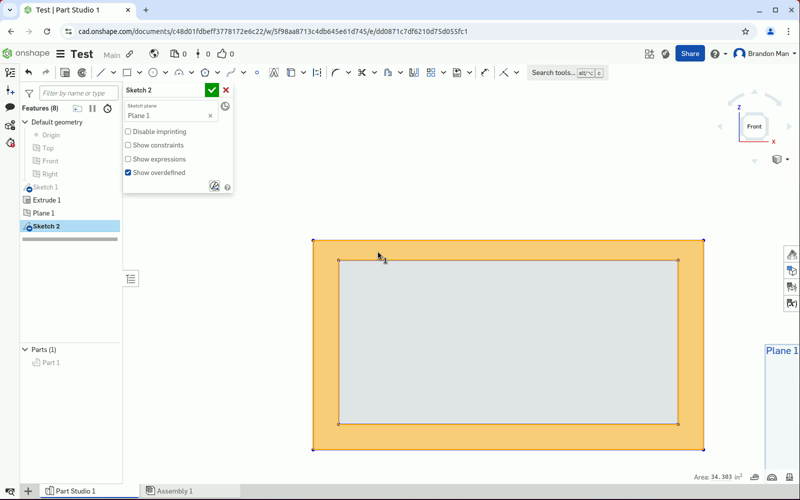
scroll(-6)
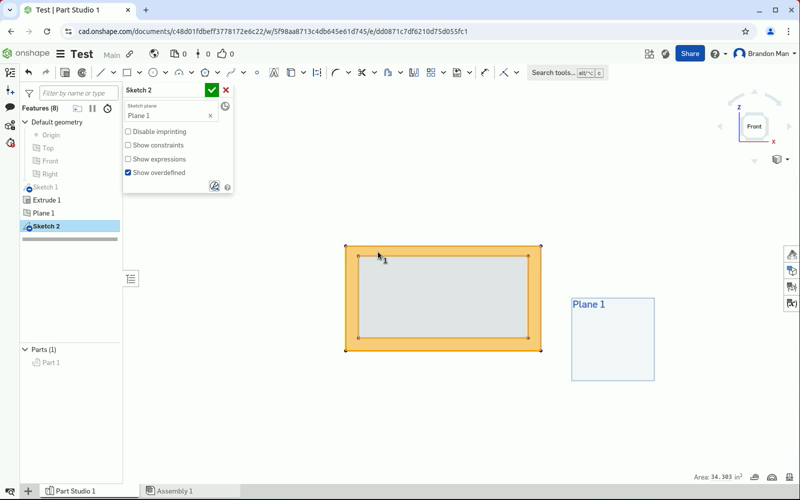
scroll(-6)
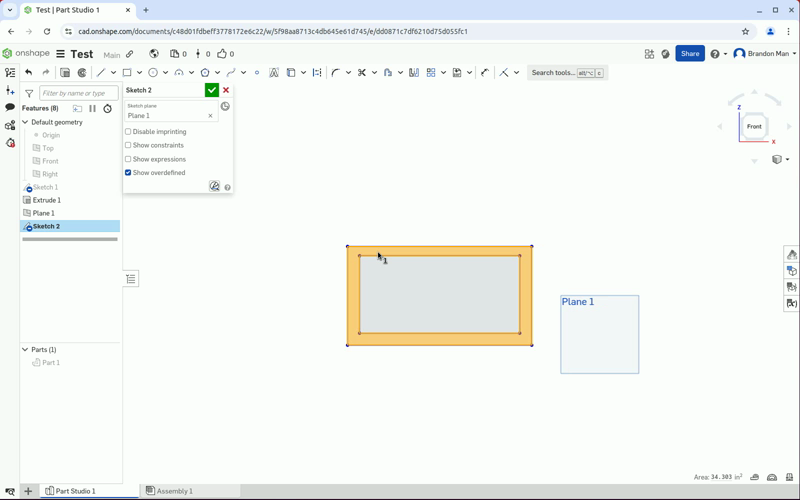
scroll(-6)
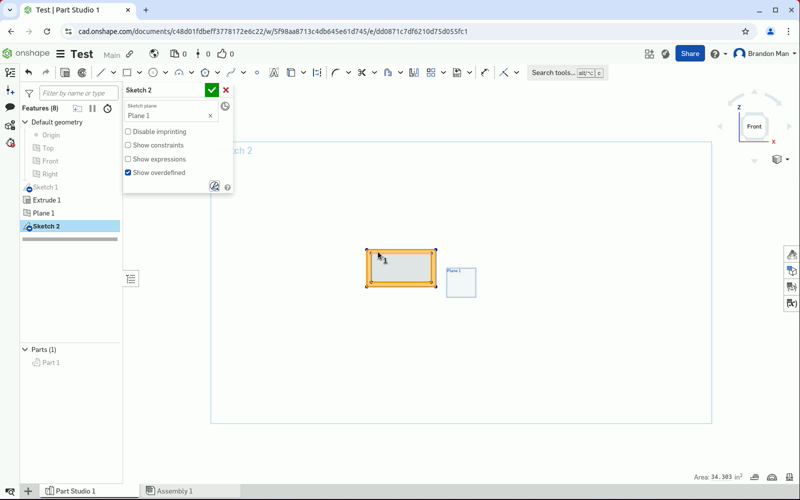
mouse_move(73, 352)
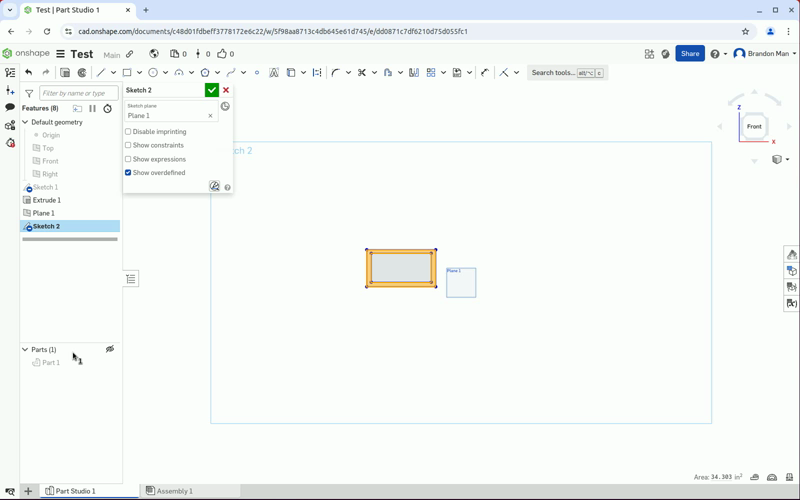
key(shift+y)
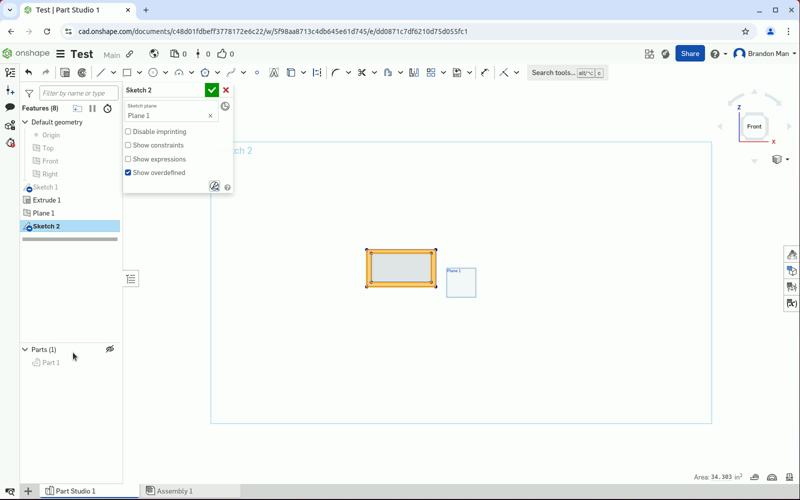
key(shift+e)
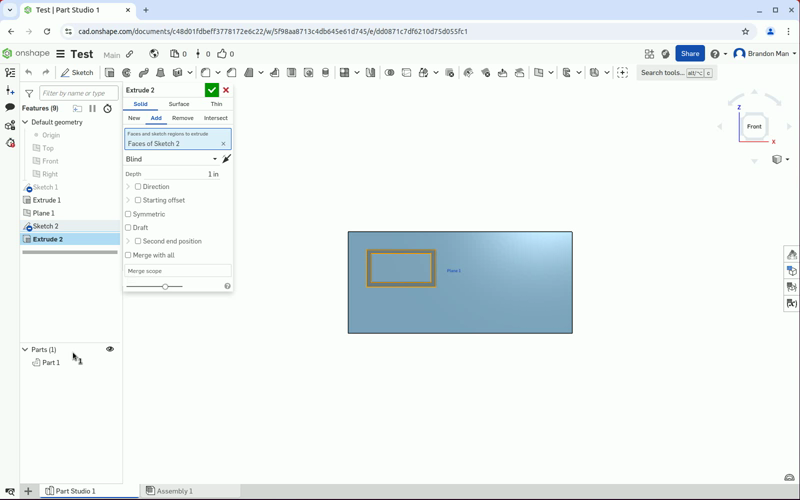
mouse_move(143, 106)
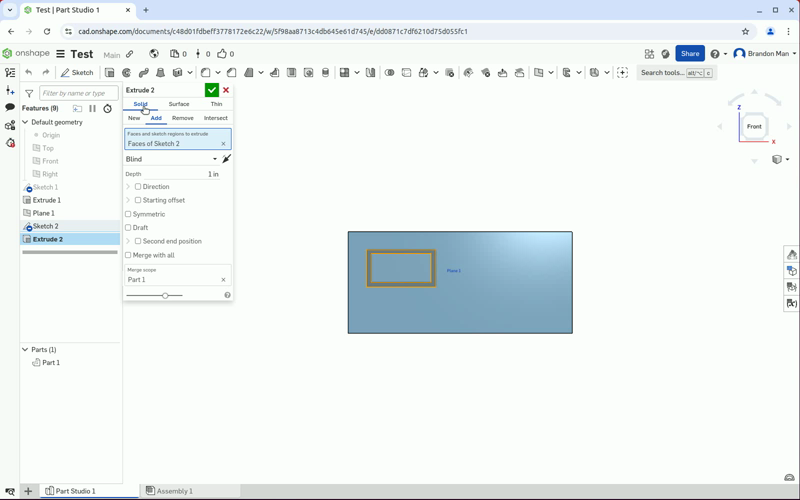
click(143, 106)
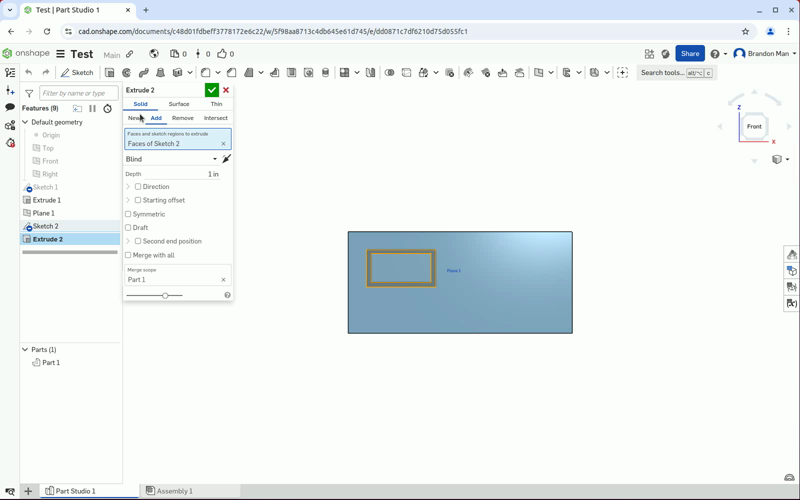
mouse_move(137, 120)
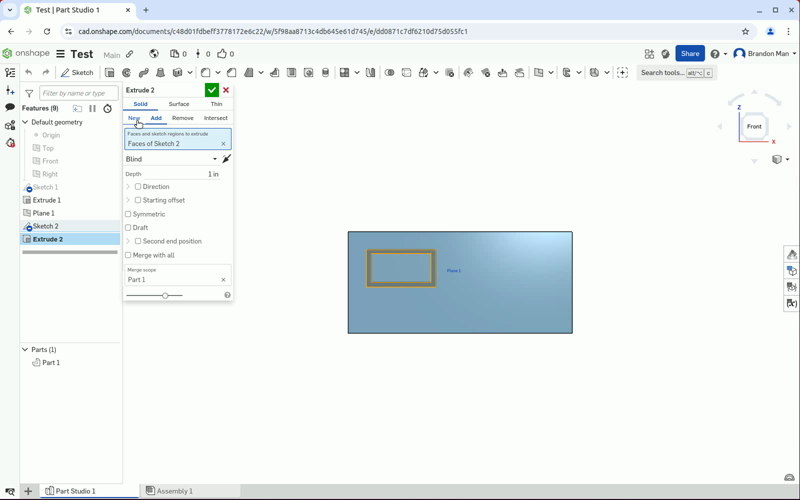
click(137, 120)
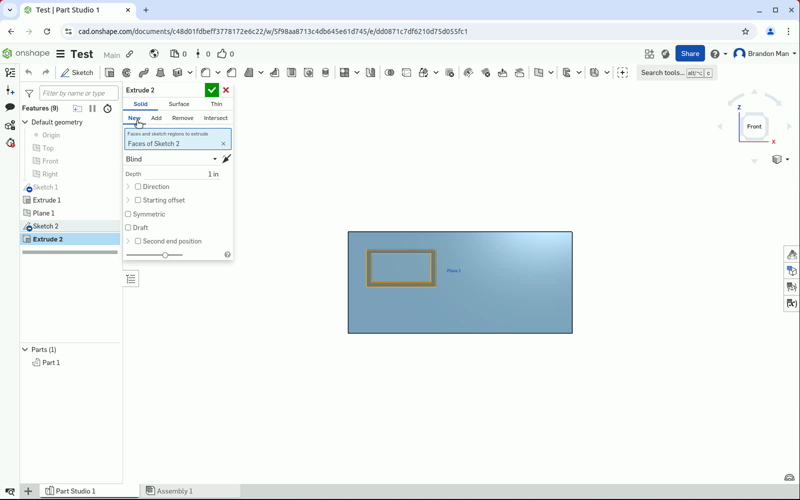
key(tab, 4)
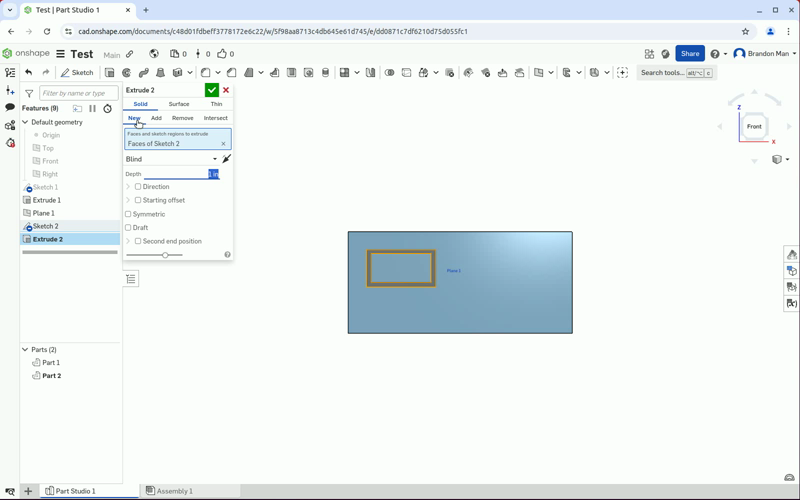
text(0.241)
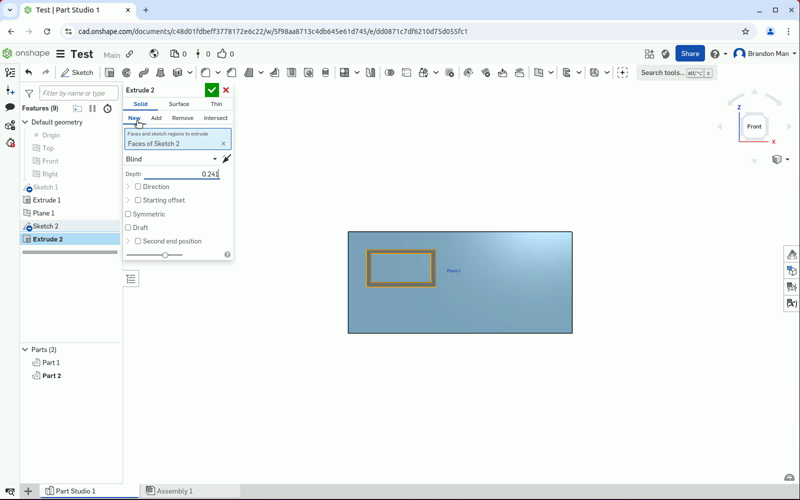
key(enter)
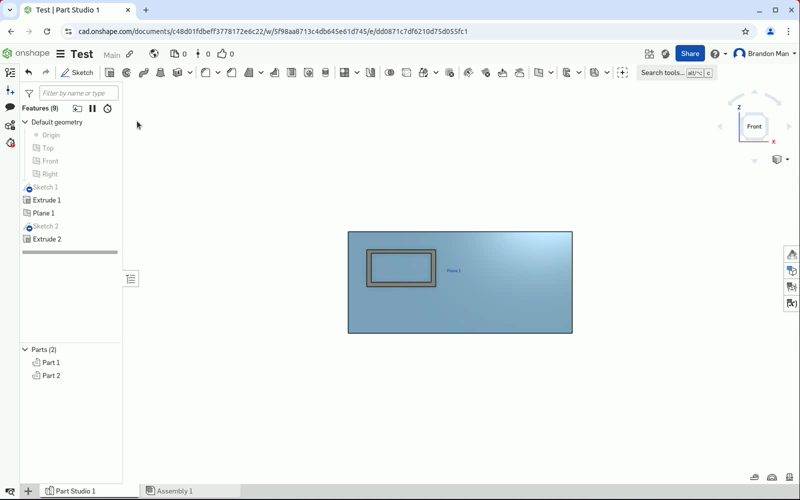
key(shift+h)
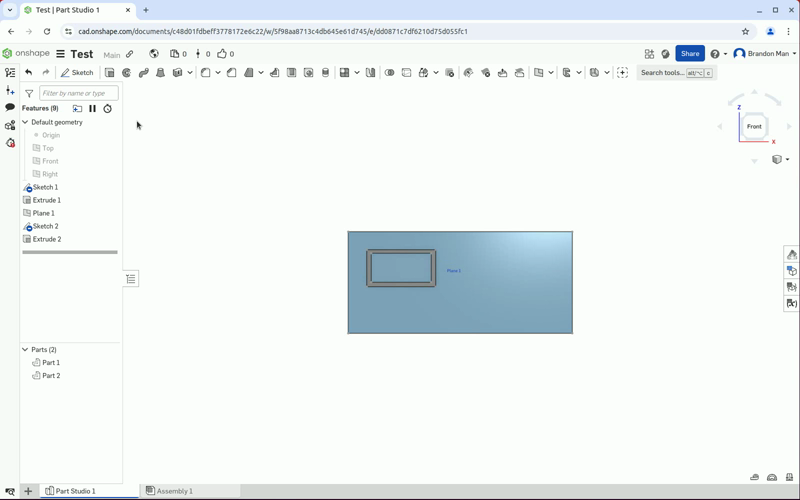
key(shift+h)
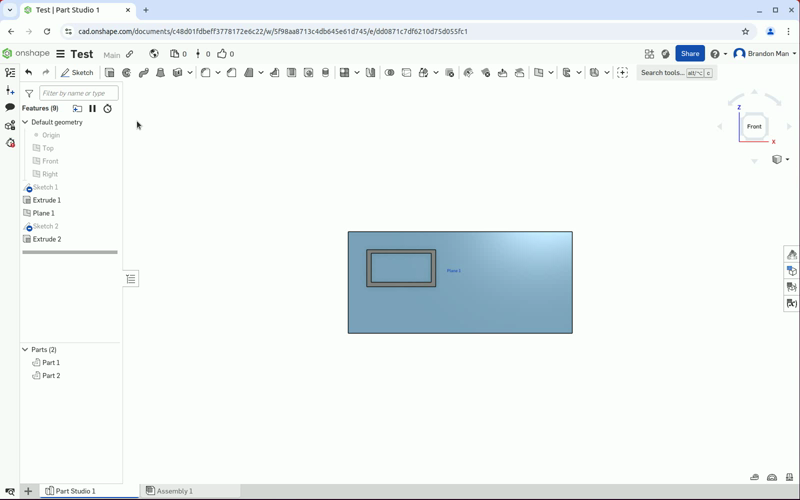
mouse_move(73, 189)
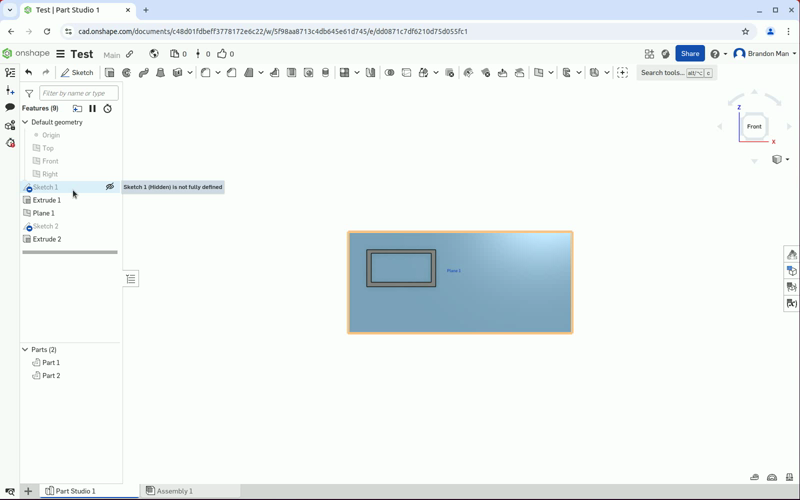
click(73, 189)
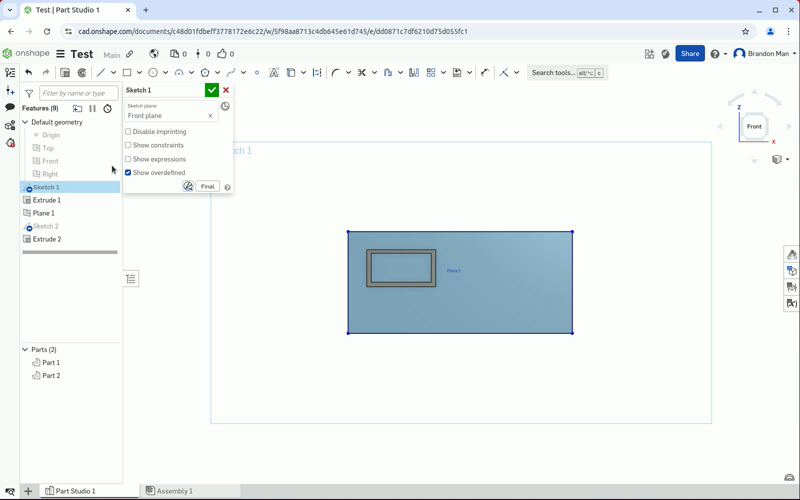
mouse_move(229, 92)
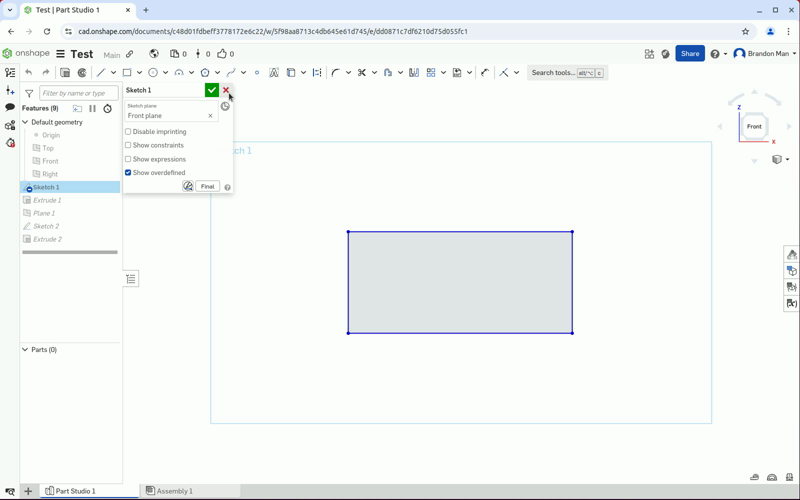
click(229, 92)
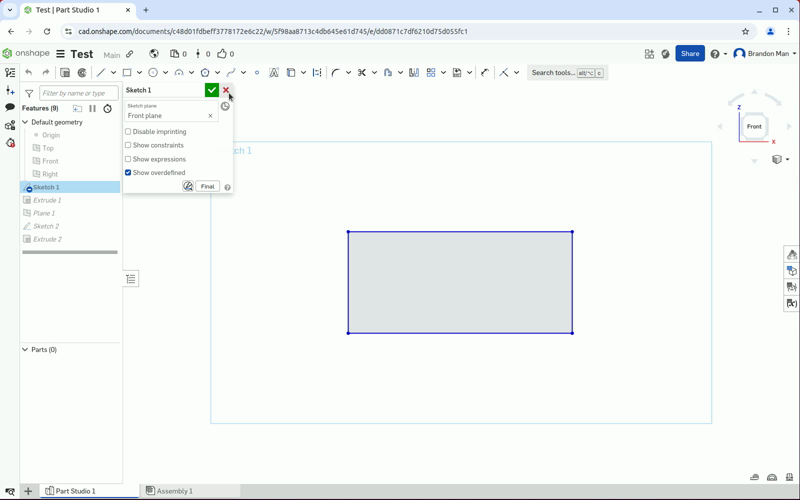
key(shift+s)
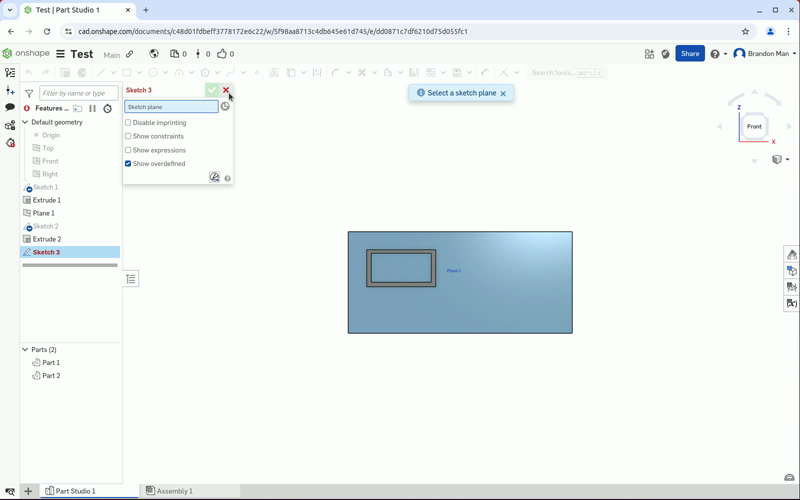
mouse_move(73, 215)
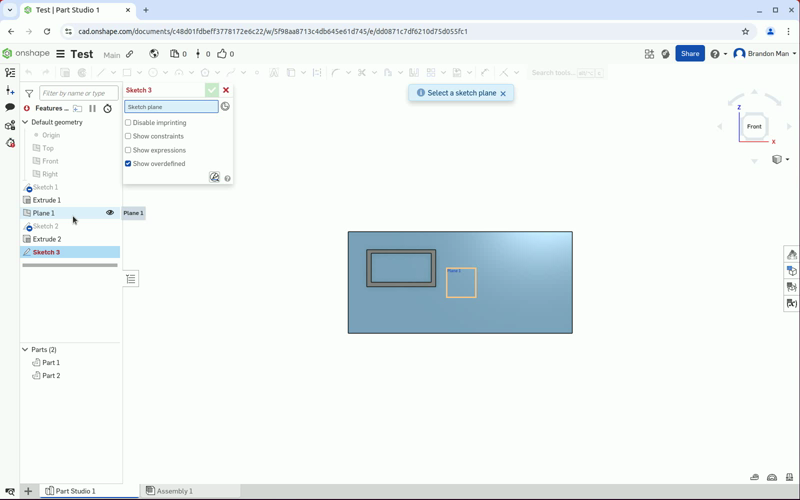
click(73, 215)
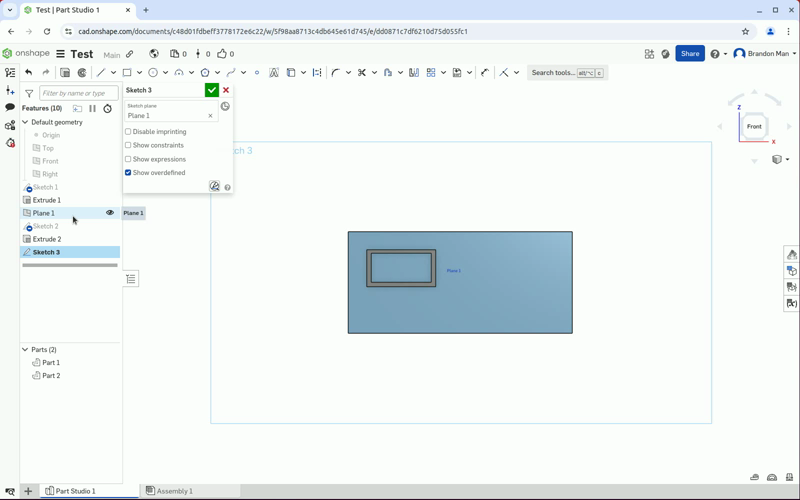
mouse_move(73, 352)
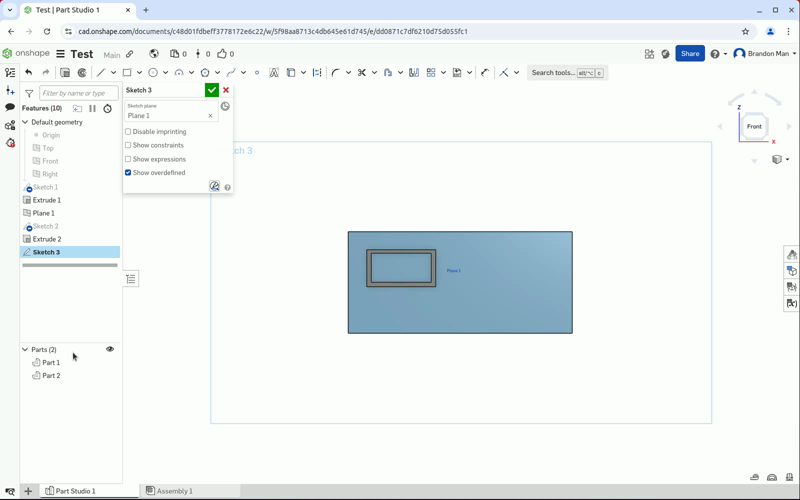
key(y)
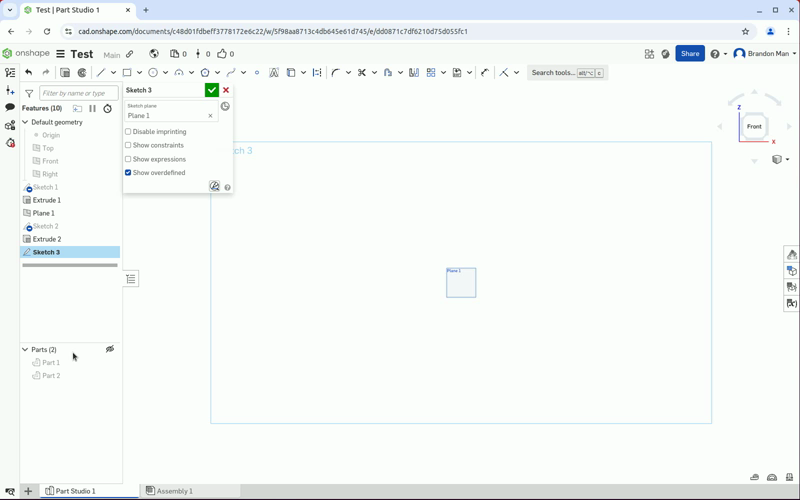
key(l)
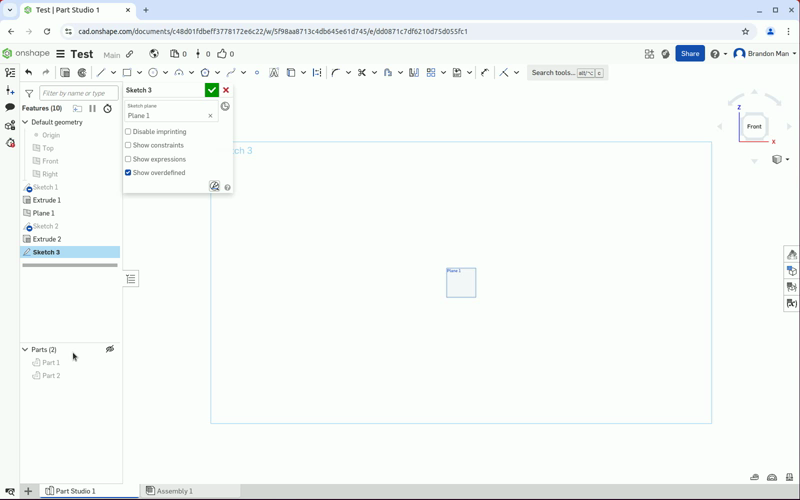
key_down(shift)
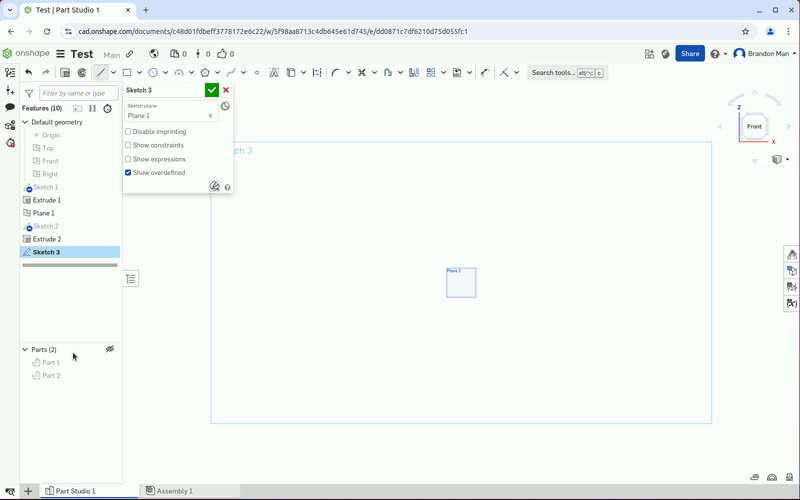
mouse_move(486, 286)
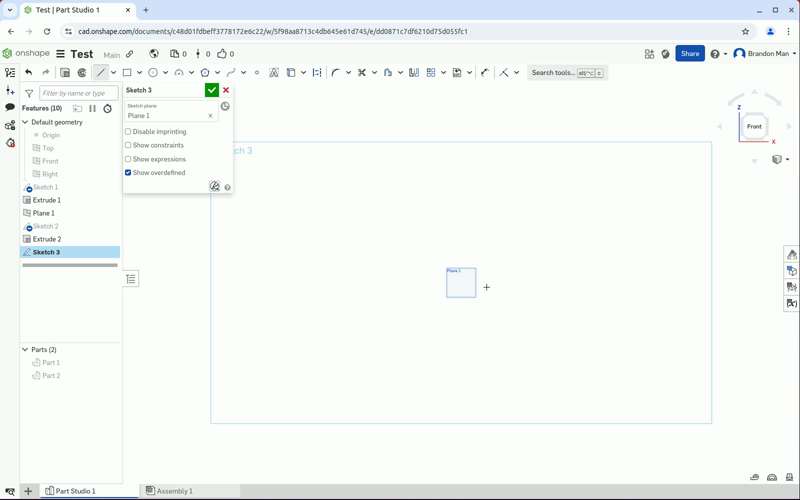
click(486, 286)
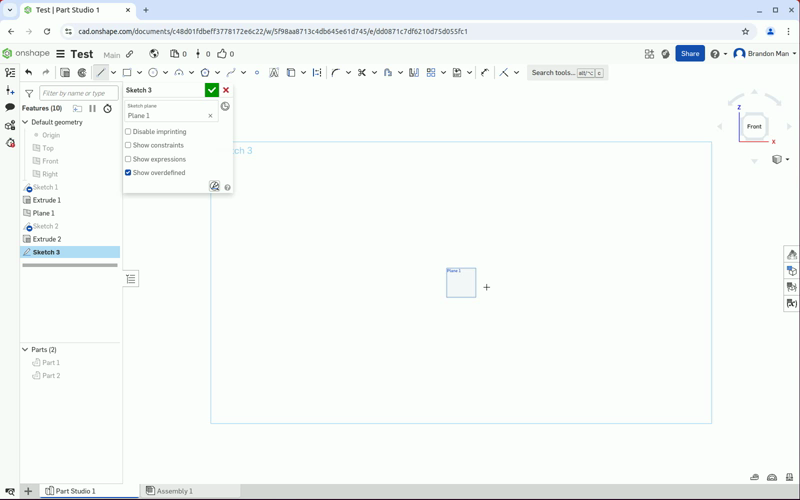
key_up(shift)
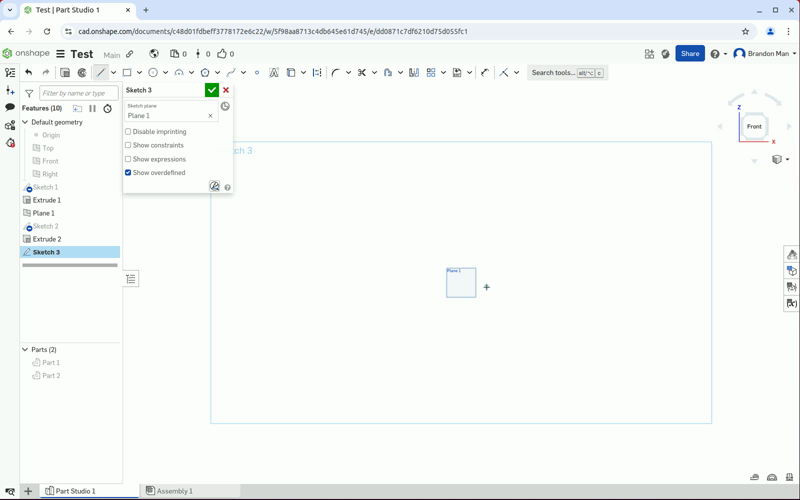
key_down(shift)
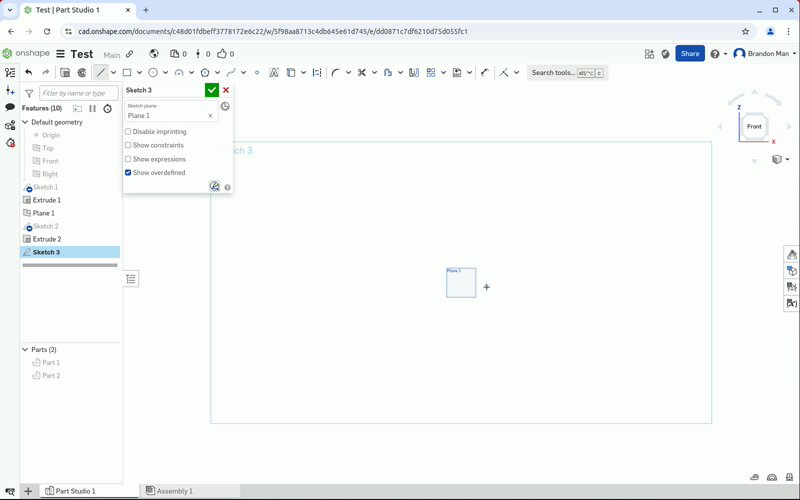
mouse_move(555, 286)
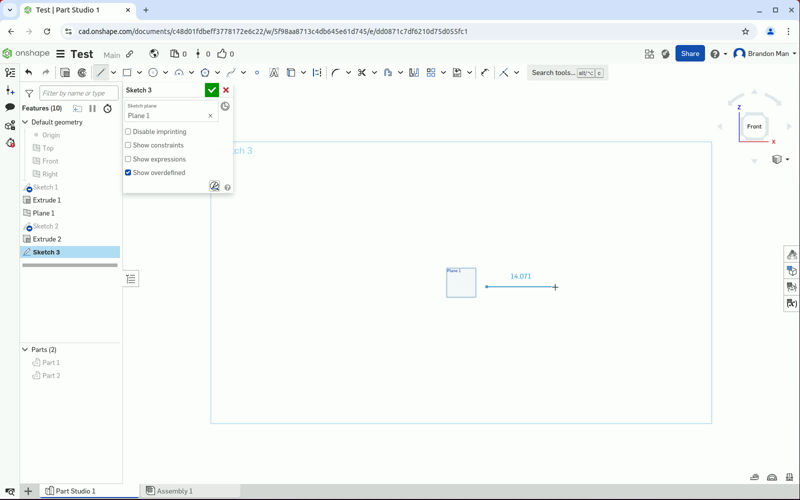
click(555, 286)
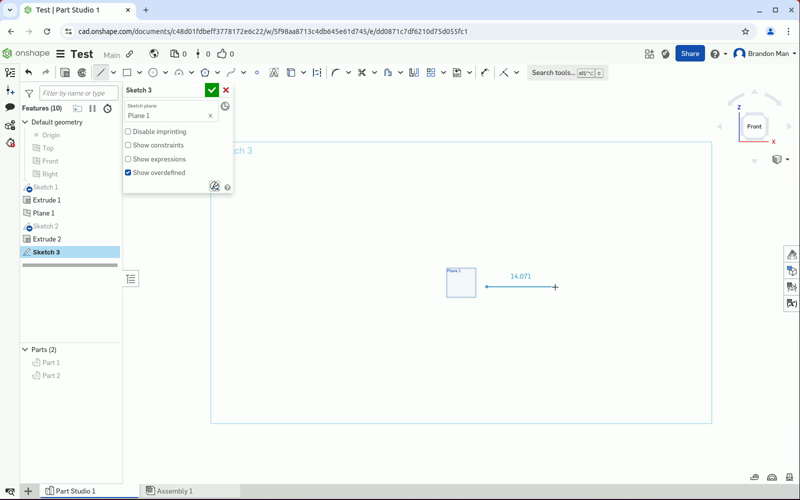
key_up(shift)
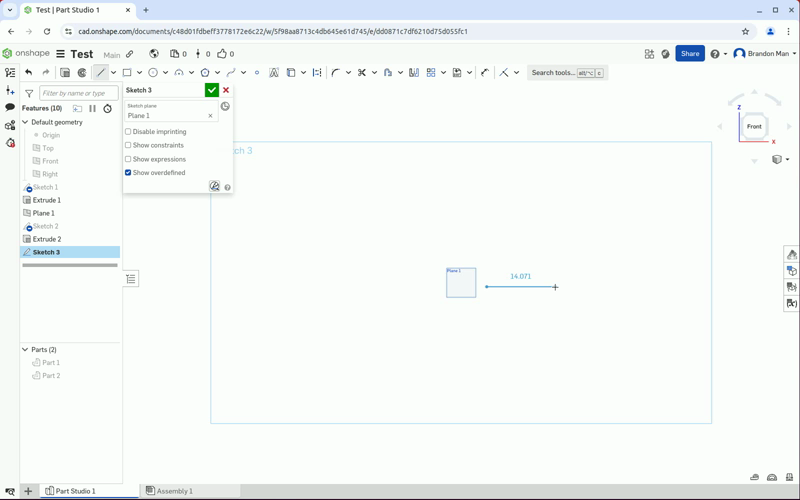
key_down(shift)
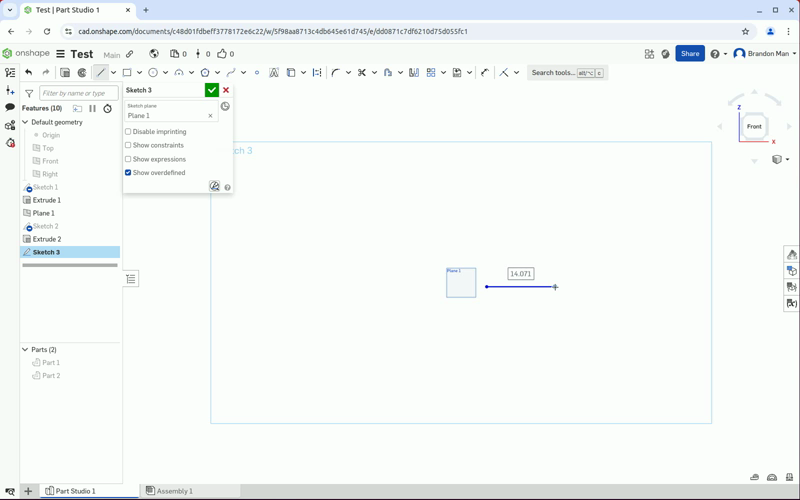
mouse_move(585, 286)
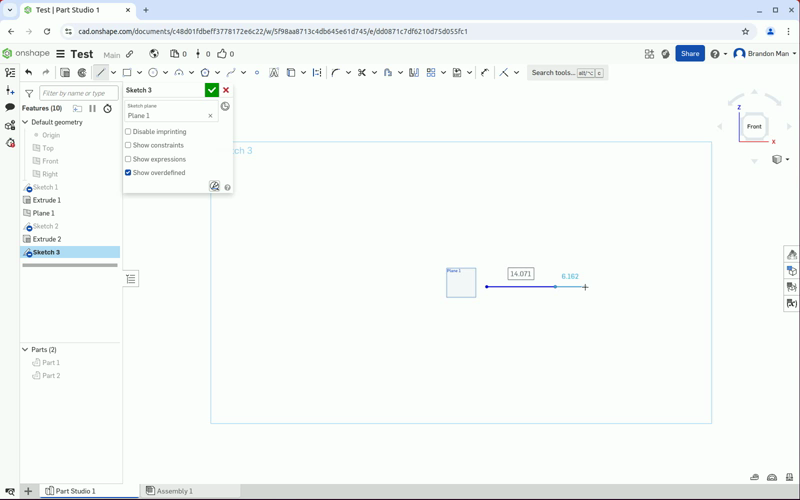
mouse_move(555, 249)
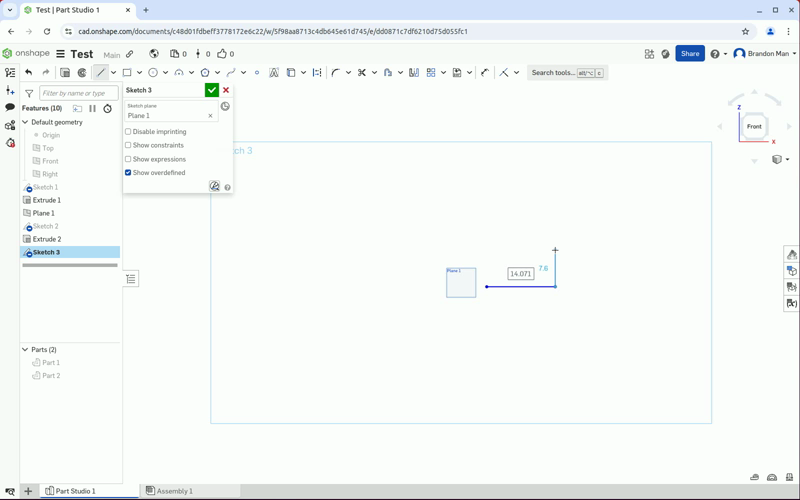
click(555, 249)
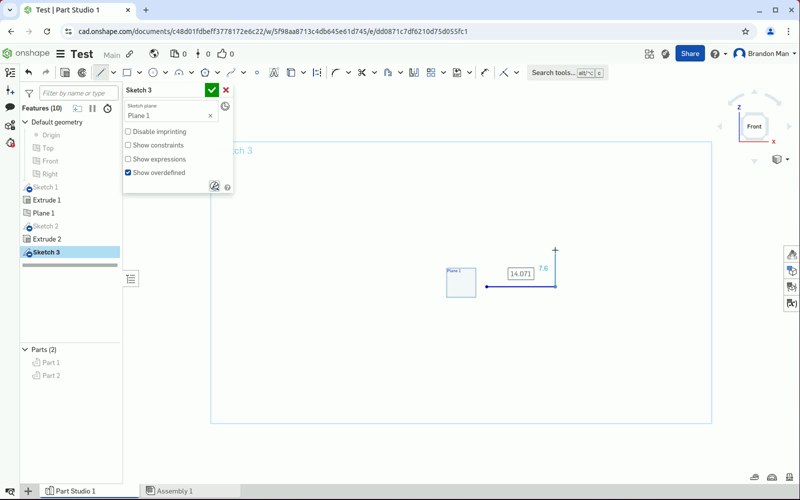
key_up(shift)
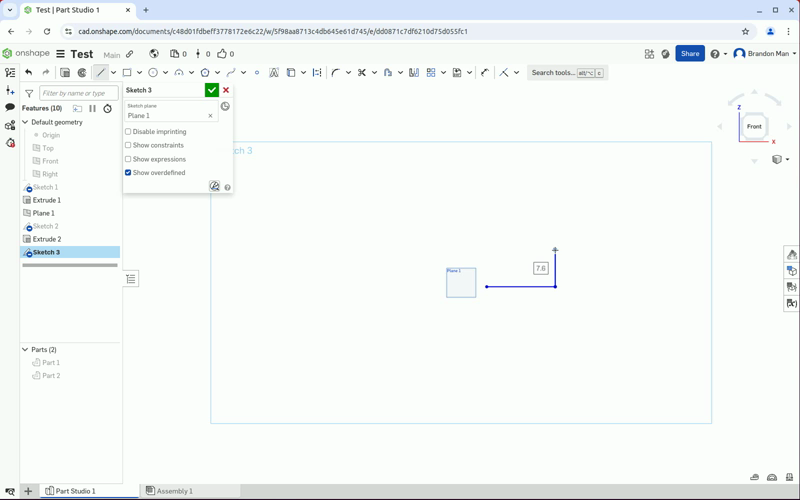
key_down(shift)
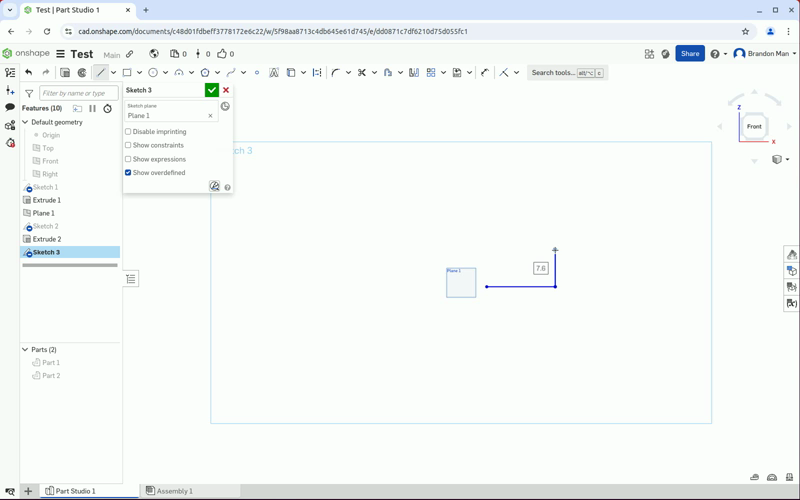
mouse_move(486, 249)
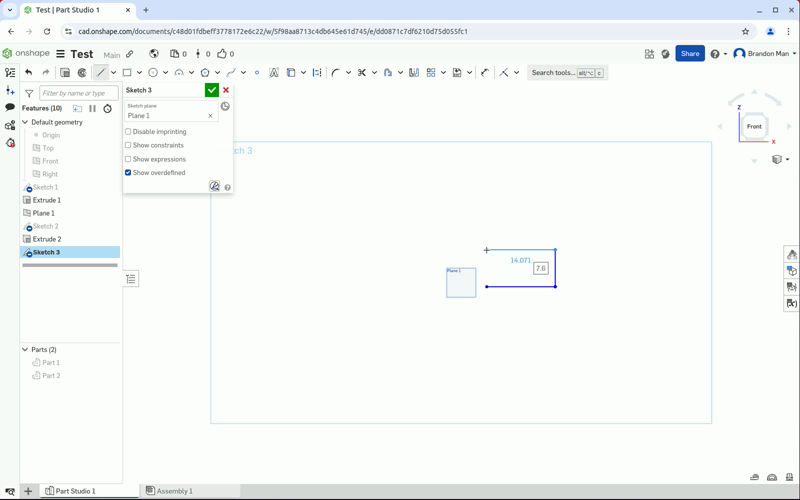
click(486, 249)
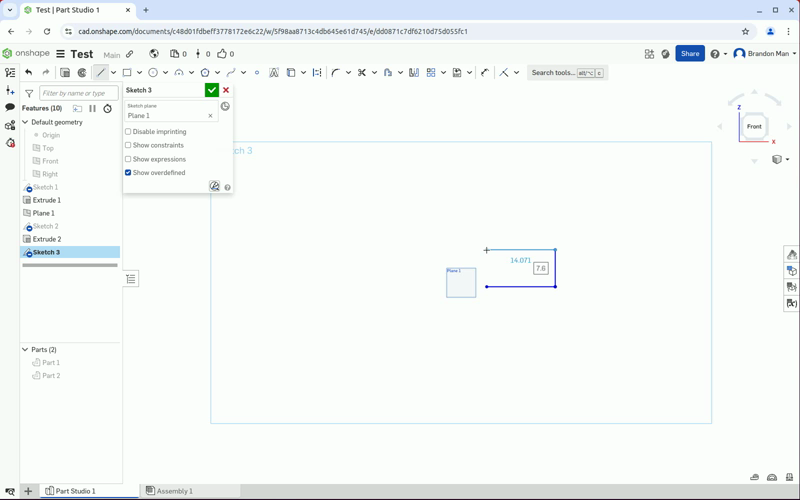
key_up(shift)
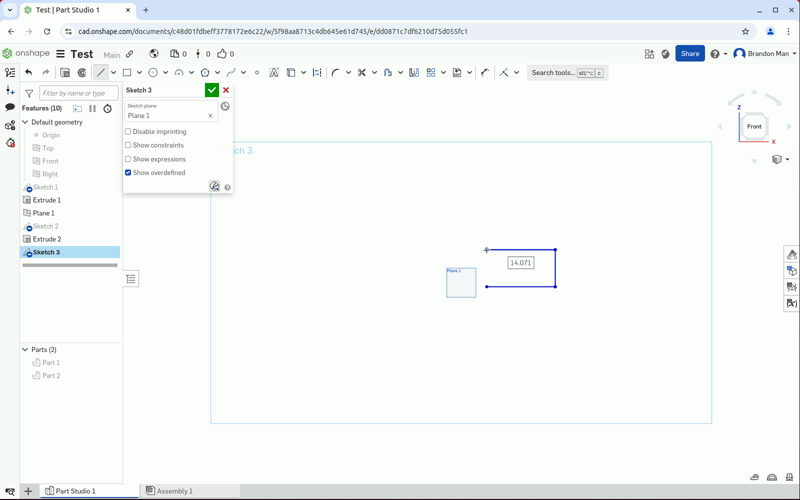
mouse_move(516, 249)
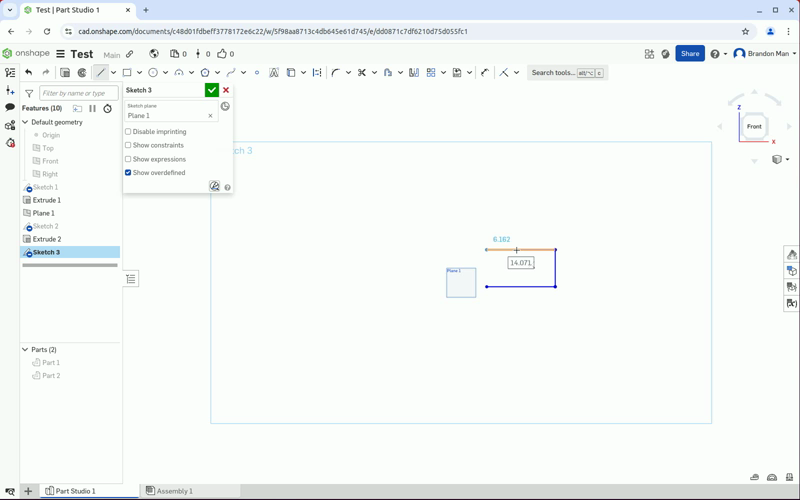
key_down(shift)
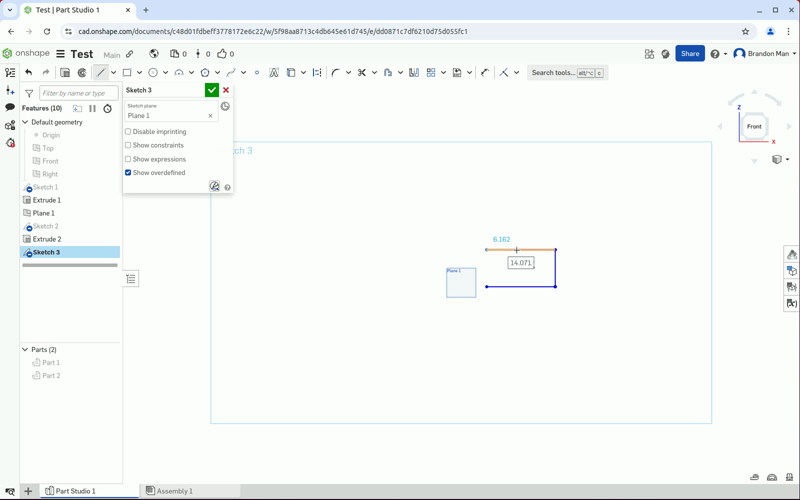
mouse_move(486, 286)
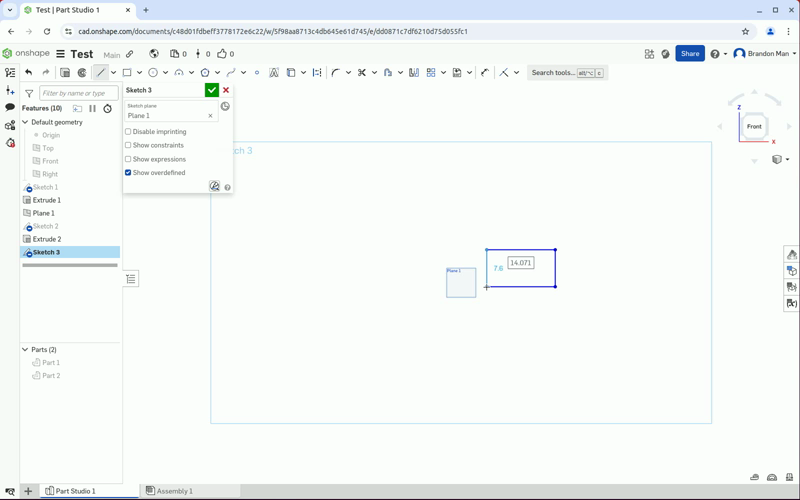
key_up(shift)
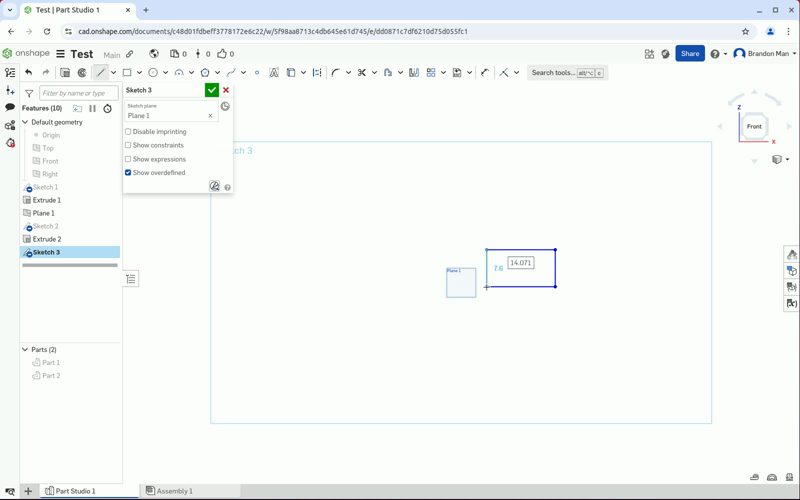
click(486, 286)
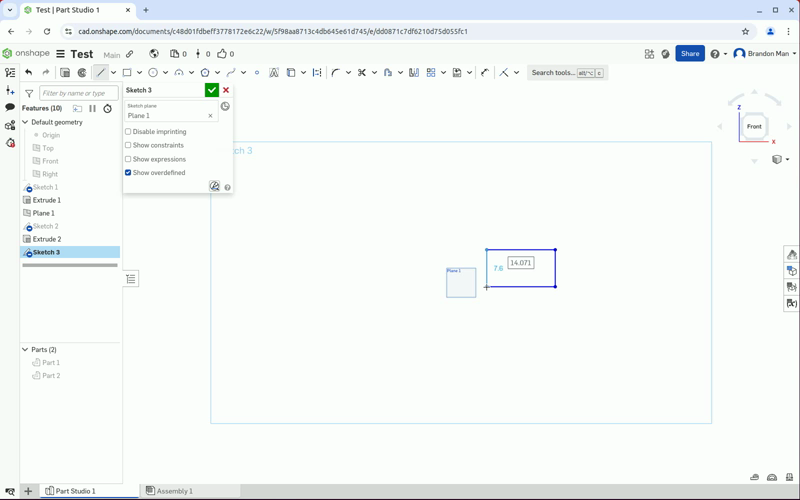
key(esc)
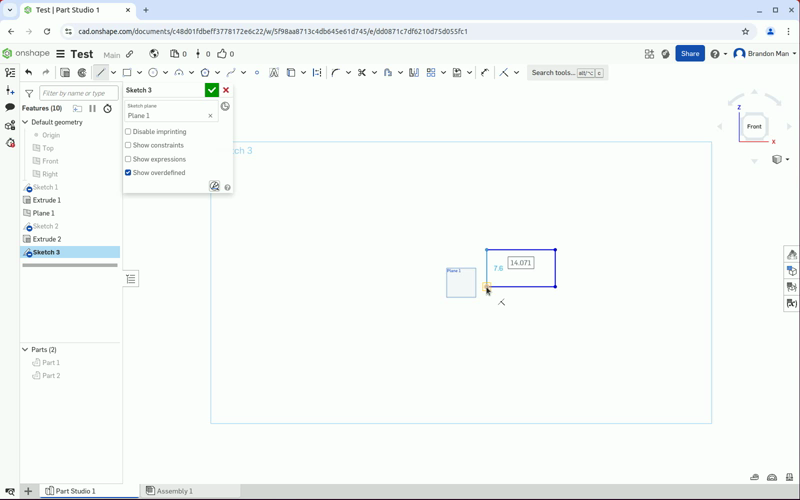
key(l)
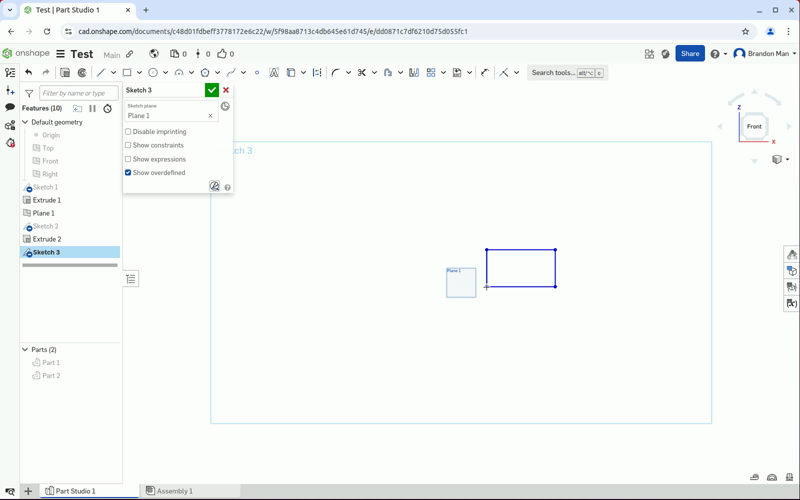
key_down(shift)
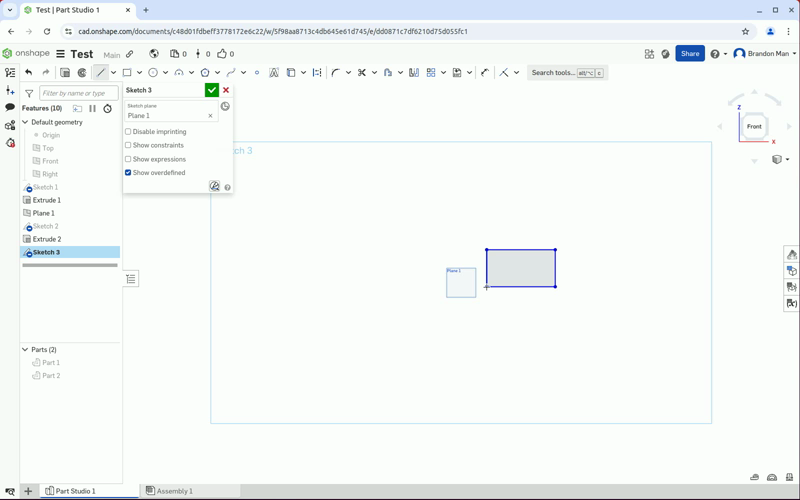
mouse_move(490, 282)
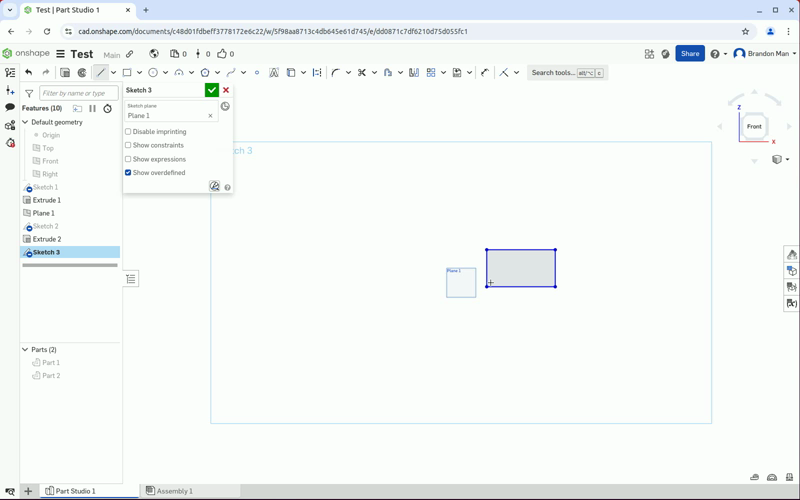
click(490, 282)
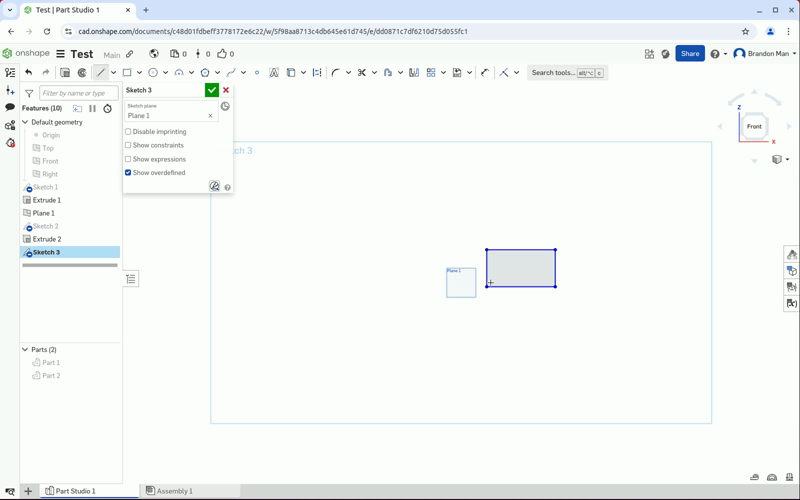
key_up(shift)
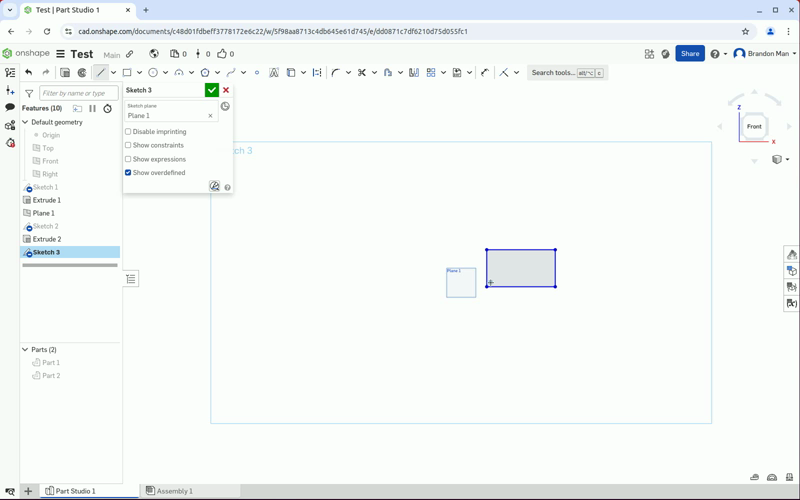
key_down(shift)
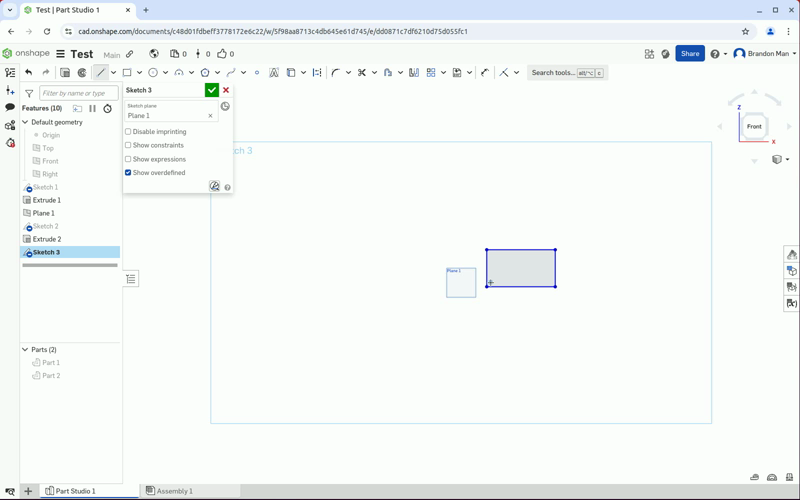
mouse_move(520, 282)
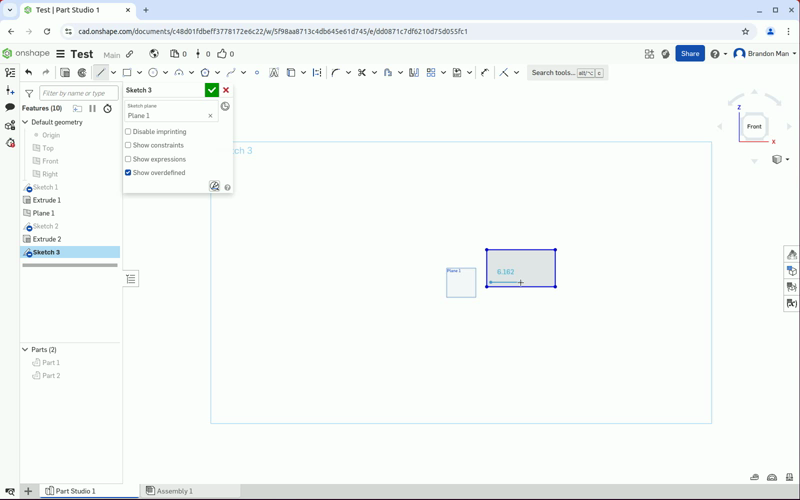
mouse_move(550, 282)
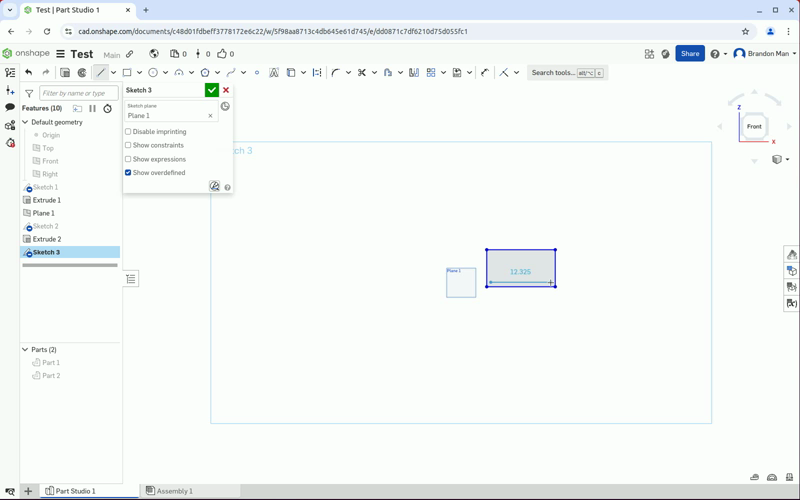
click(550, 282)
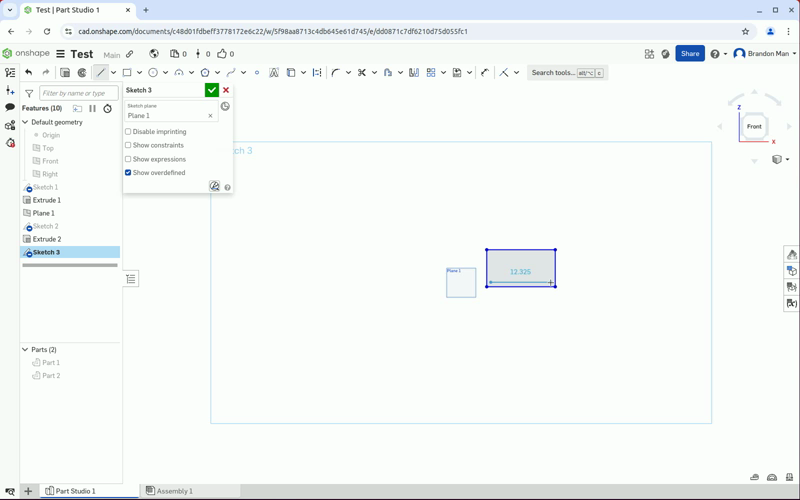
key_up(shift)
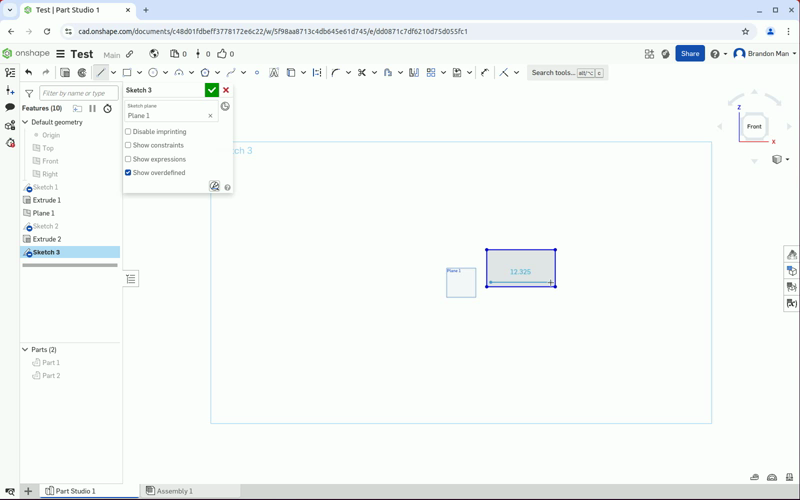
key_down(shift)
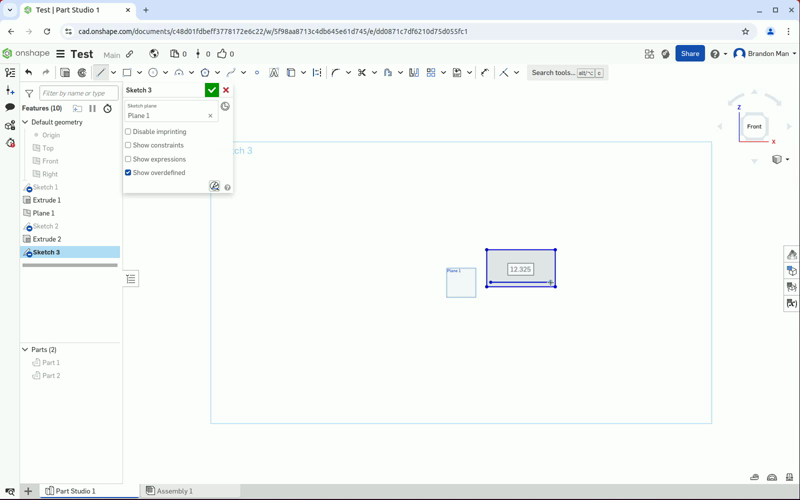
mouse_move(580, 282)
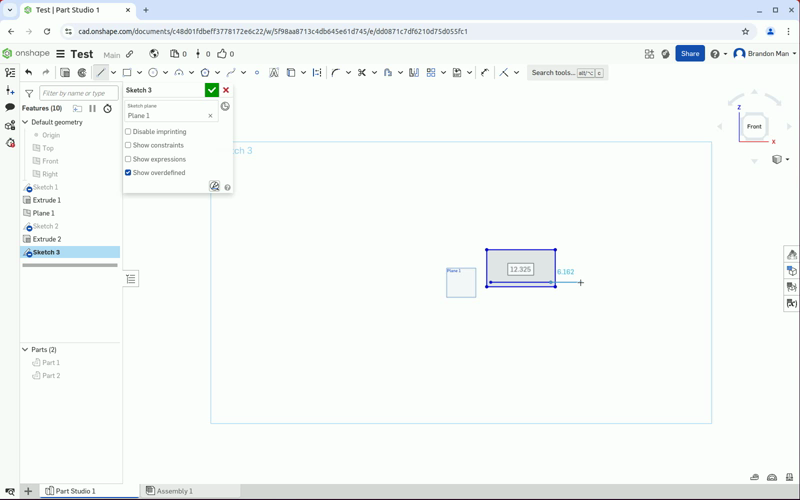
mouse_move(550, 253)
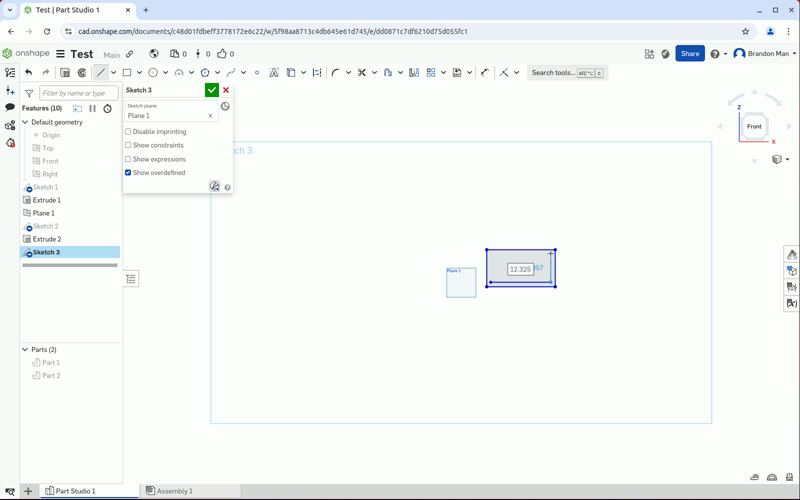
click(550, 253)
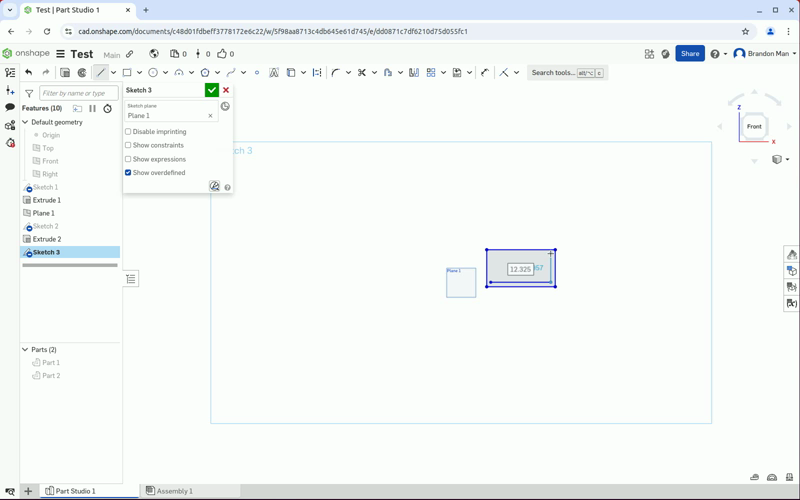
key_up(shift)
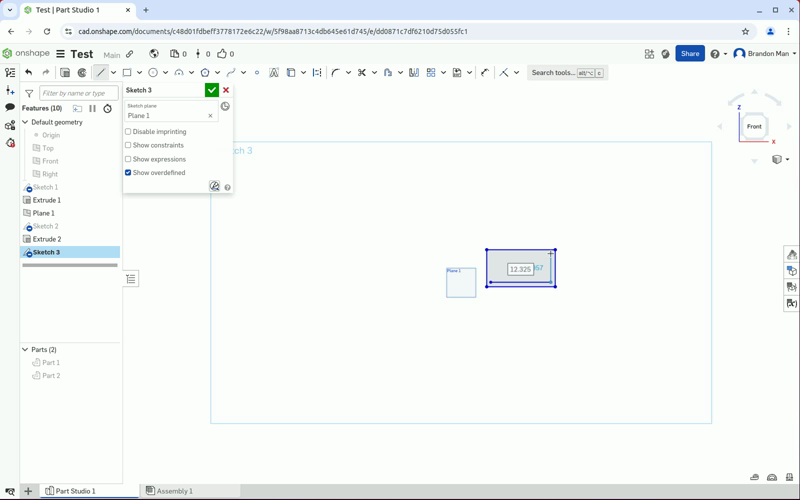
key_down(shift)
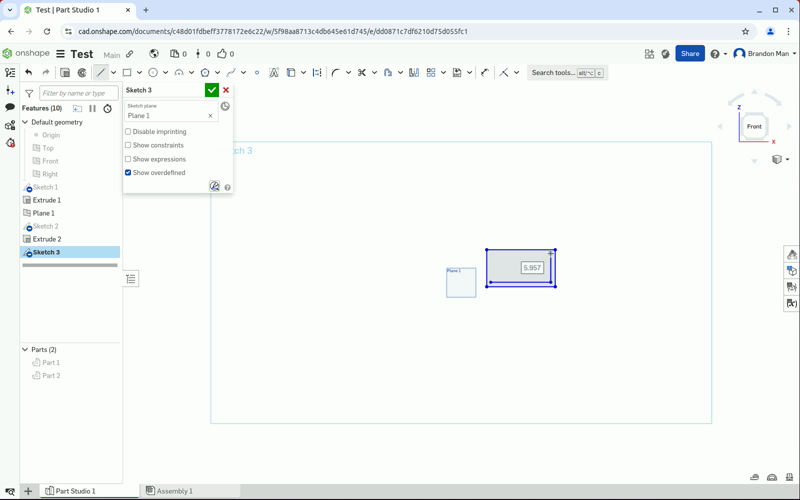
mouse_move(580, 253)
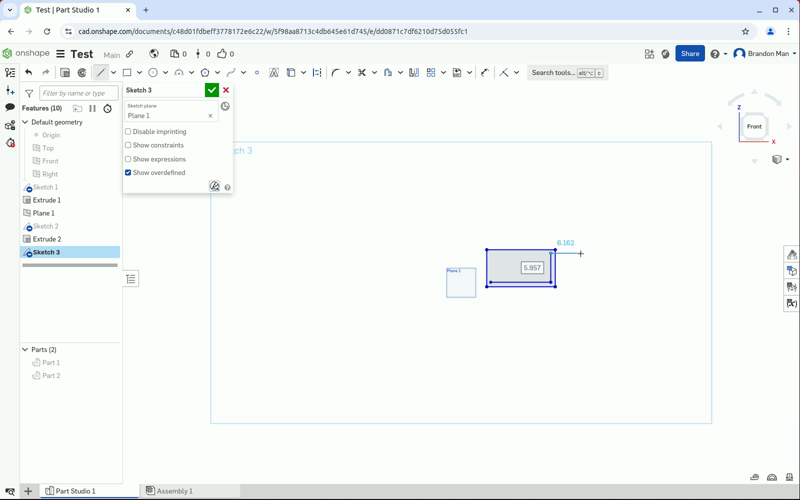
mouse_move(490, 253)
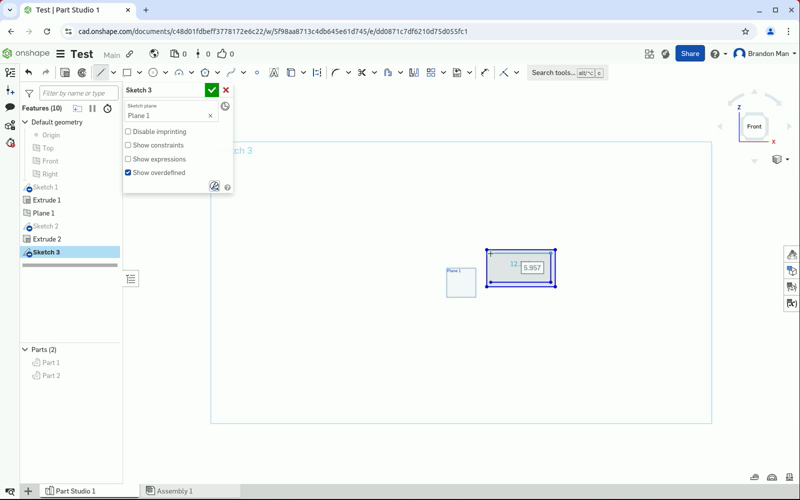
click(490, 253)
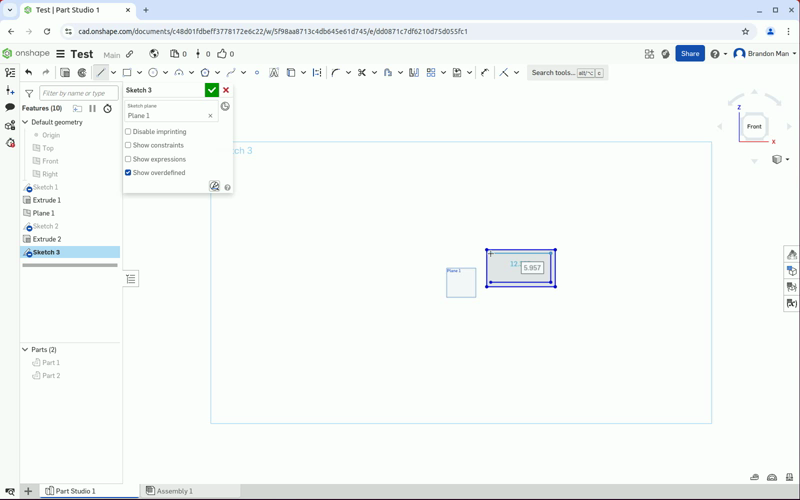
key_up(shift)
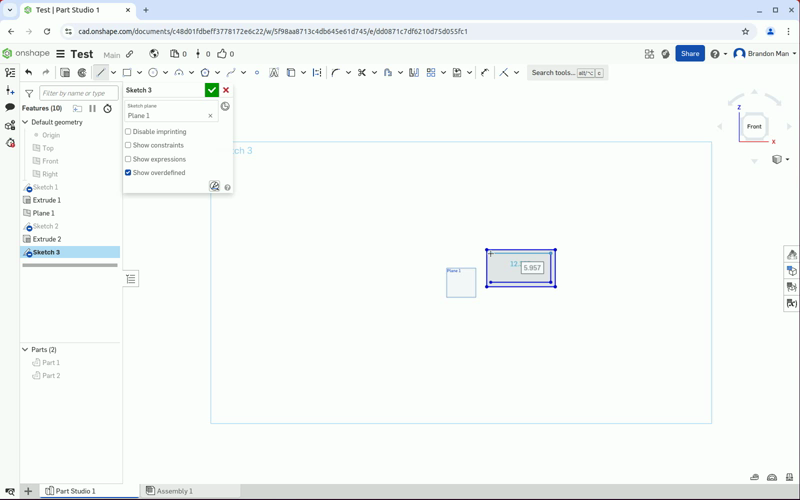
mouse_move(520, 253)
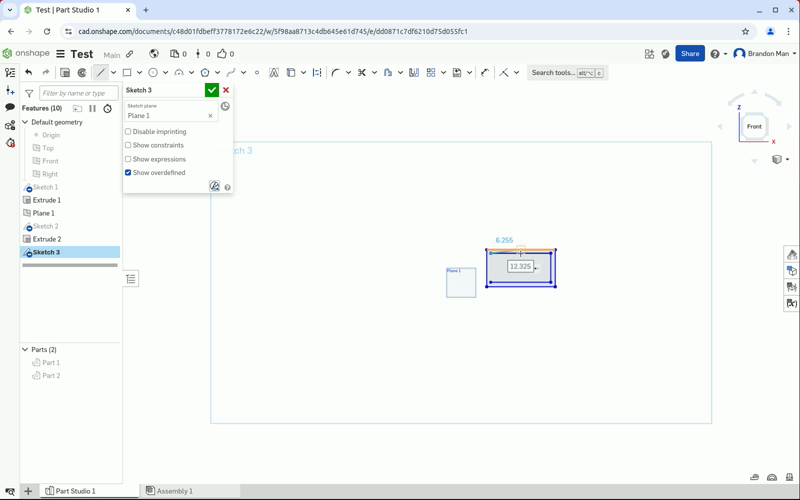
key_down(shift)
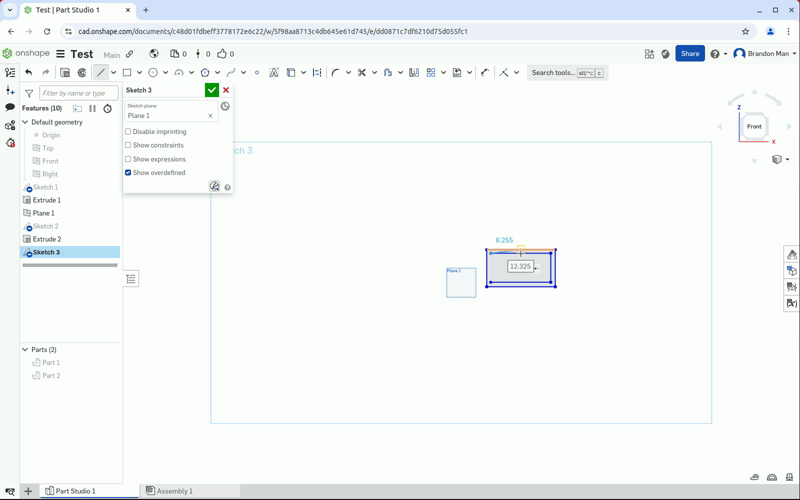
mouse_move(490, 282)
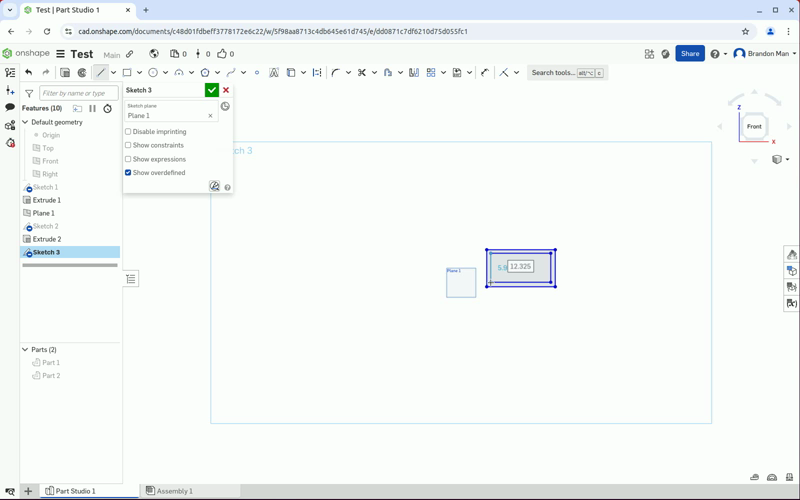
key_up(shift)
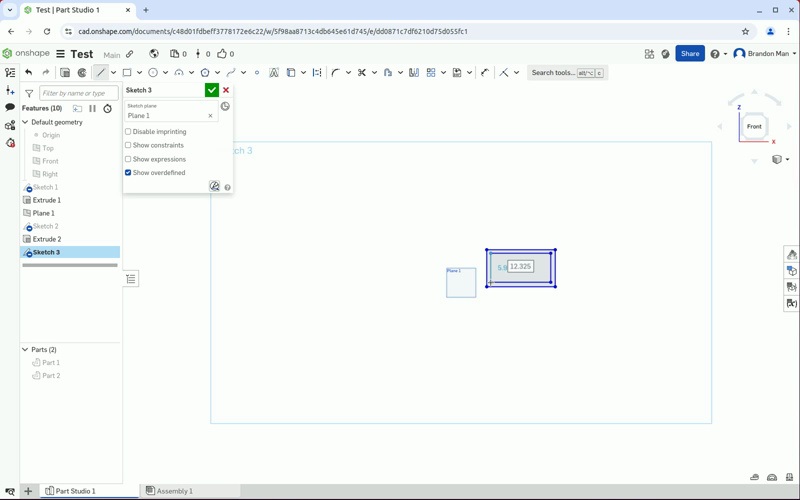
click(490, 282)
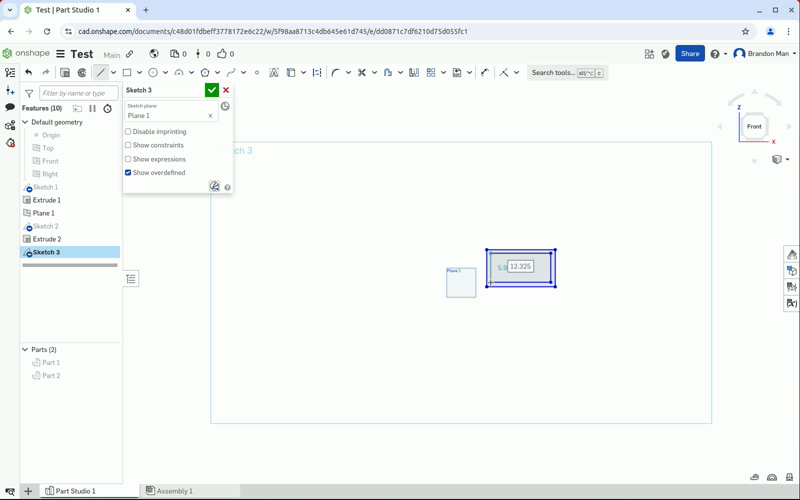
key(esc)
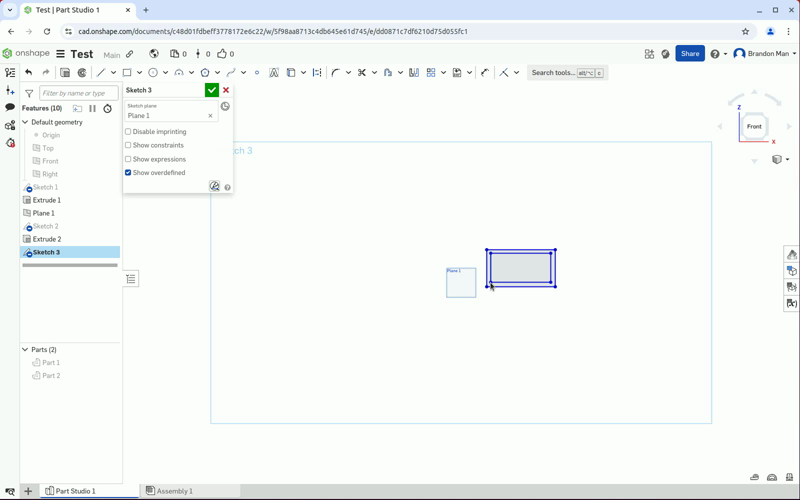
mouse_move(519, 282)
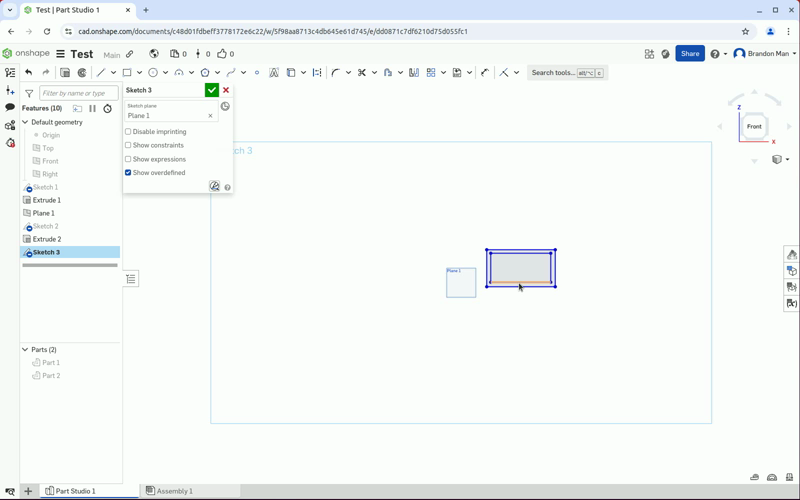
scroll(6)
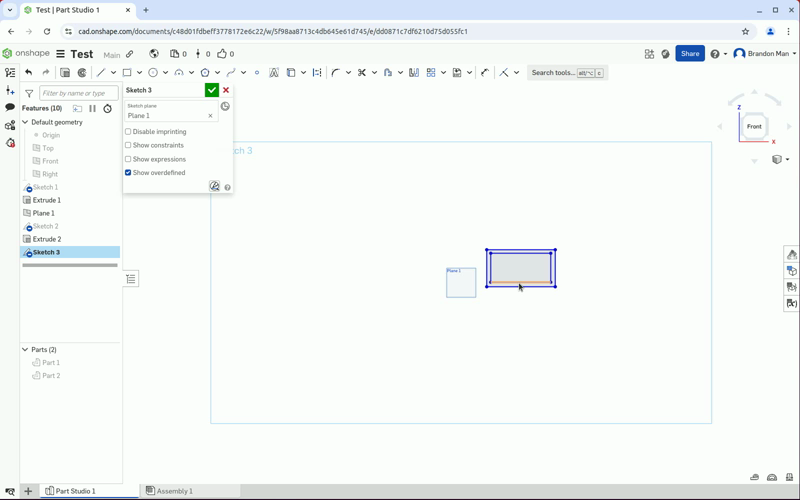
scroll(6)
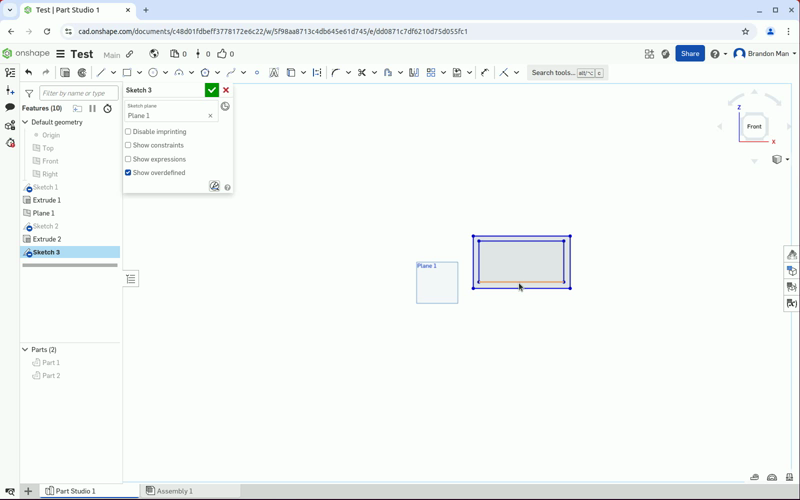
scroll(6)
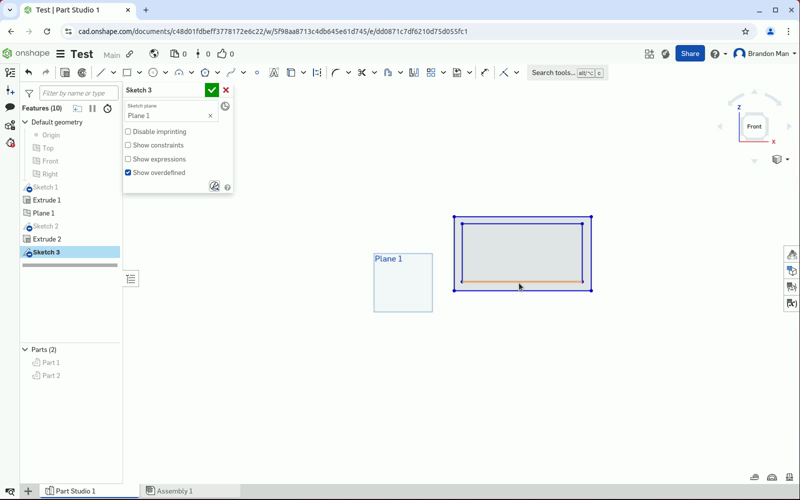
scroll(6)
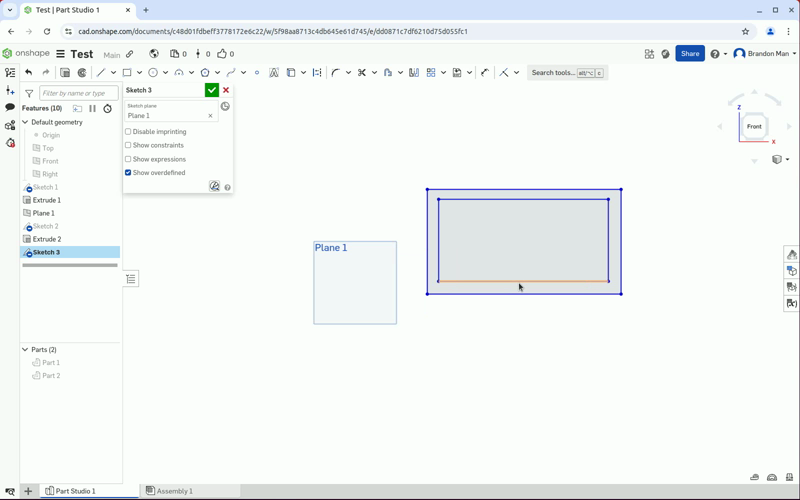
scroll(6)
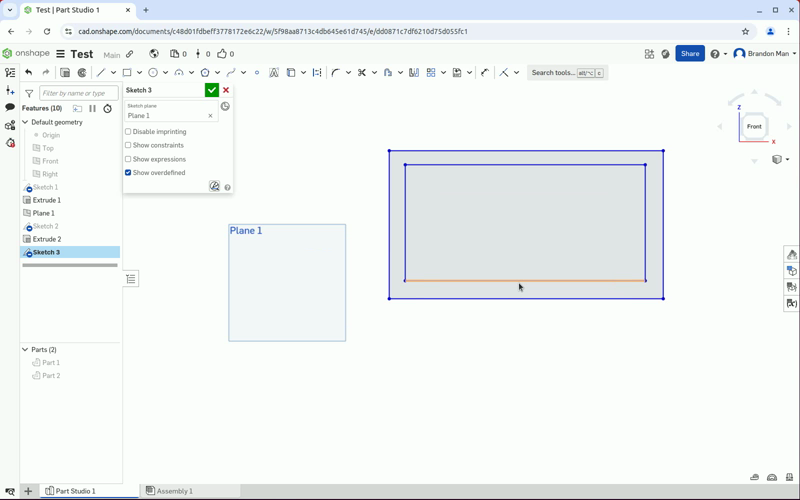
scroll(6)
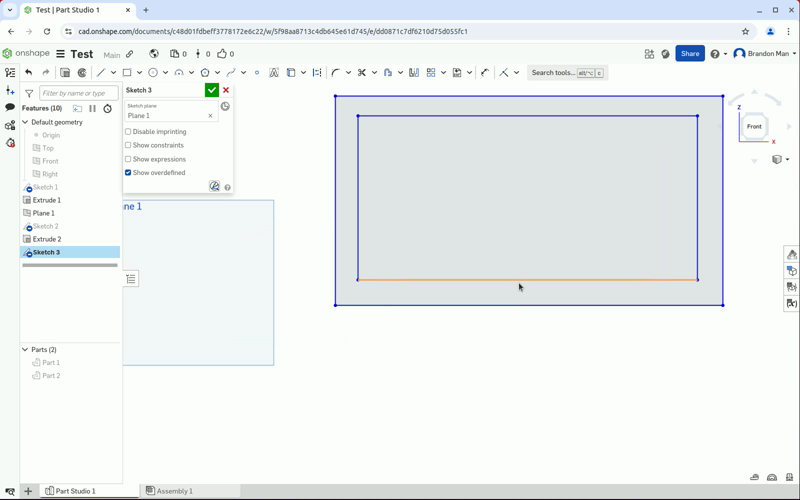
scroll(6)
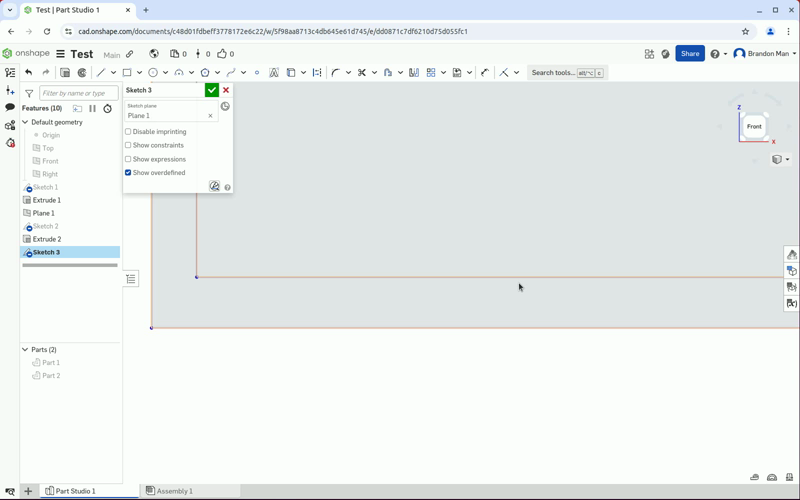
click(519, 282)
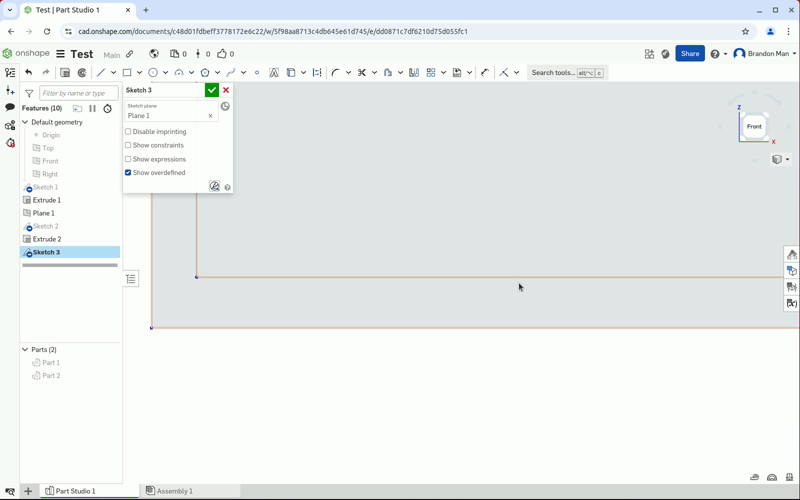
scroll(-6)
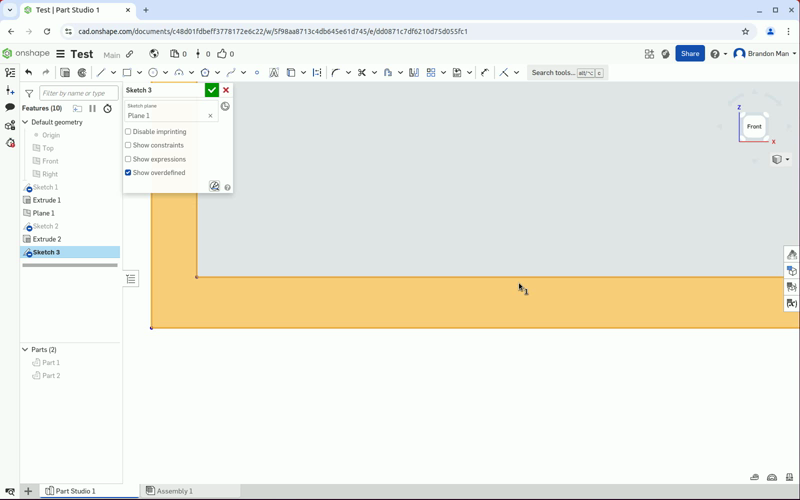
scroll(-6)
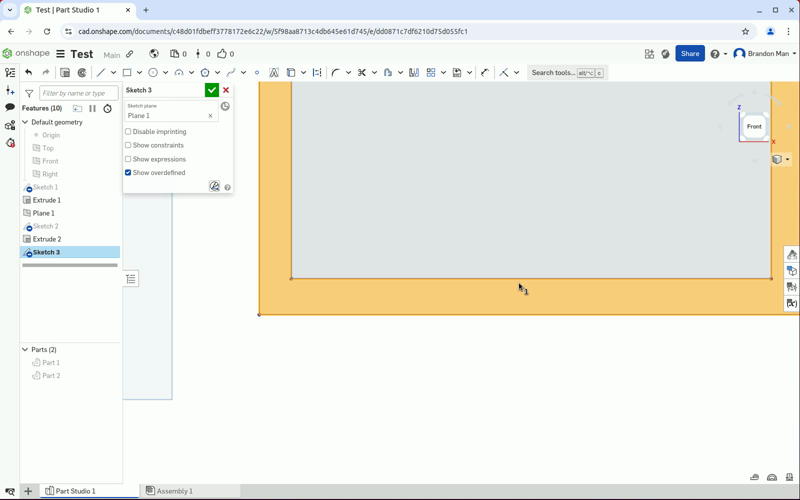
scroll(-6)
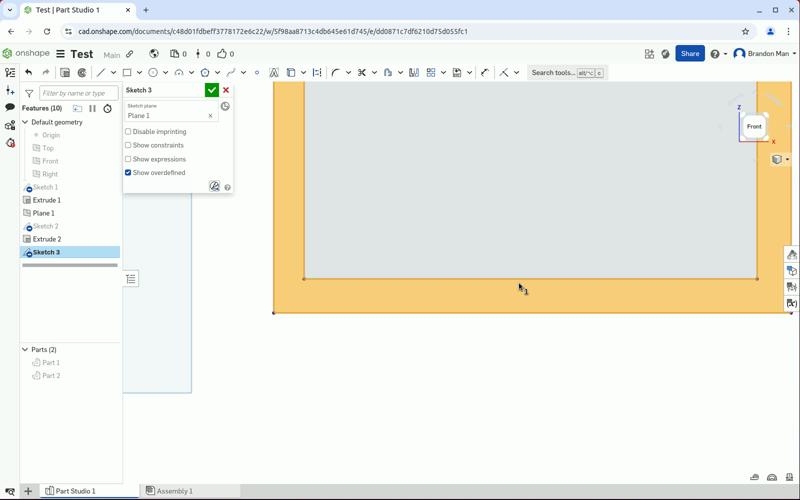
scroll(-6)
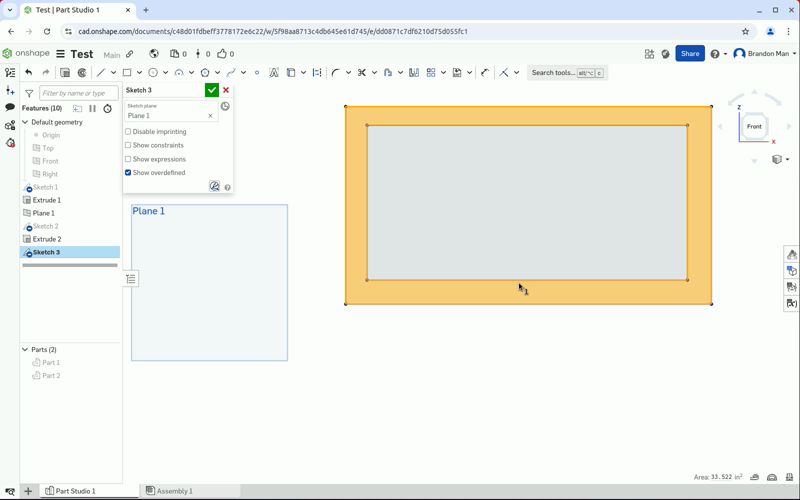
scroll(-6)
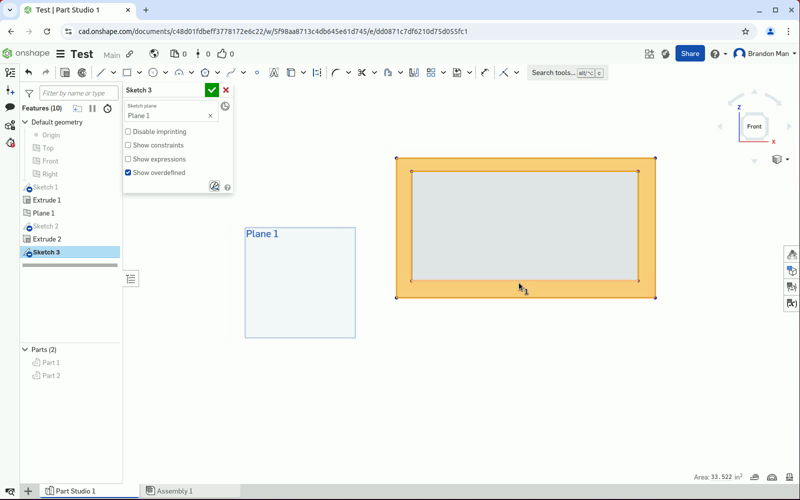
scroll(-6)
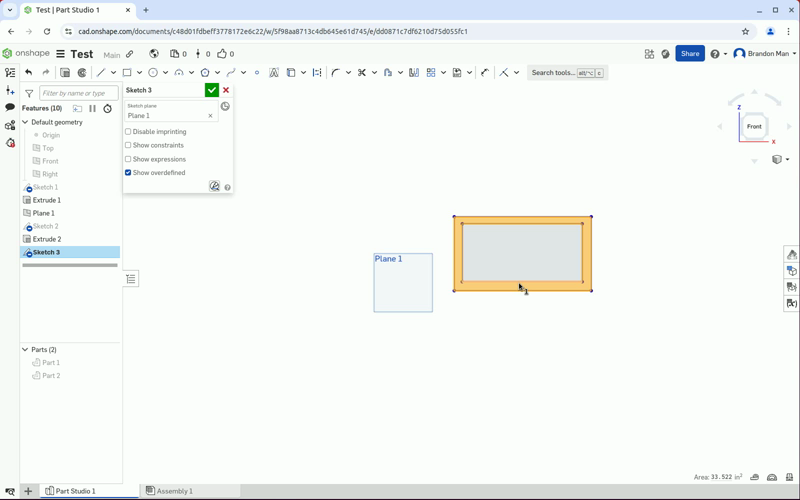
scroll(-6)
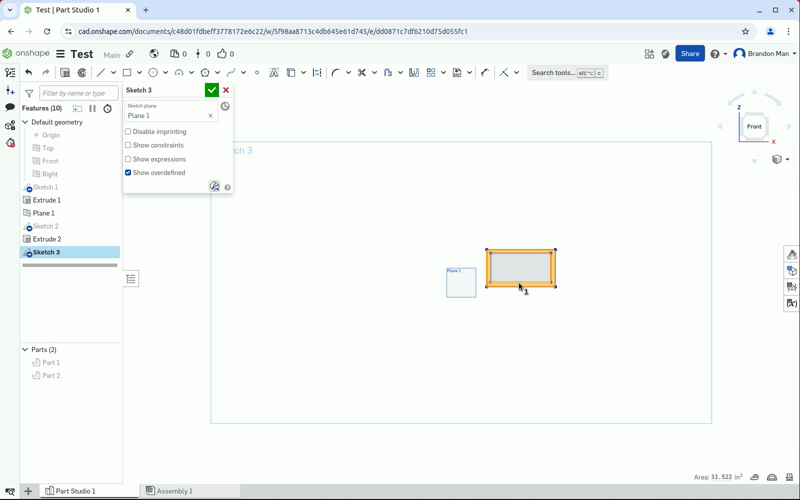
mouse_move(73, 352)
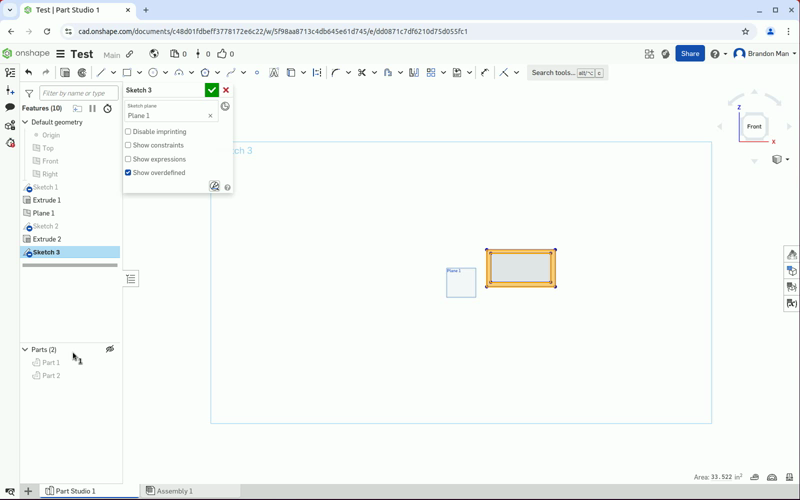
key(shift+y)
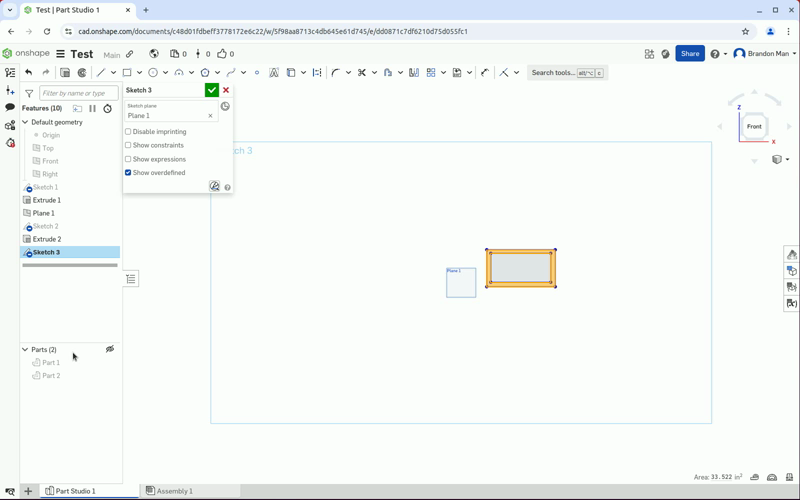
key(shift+e)
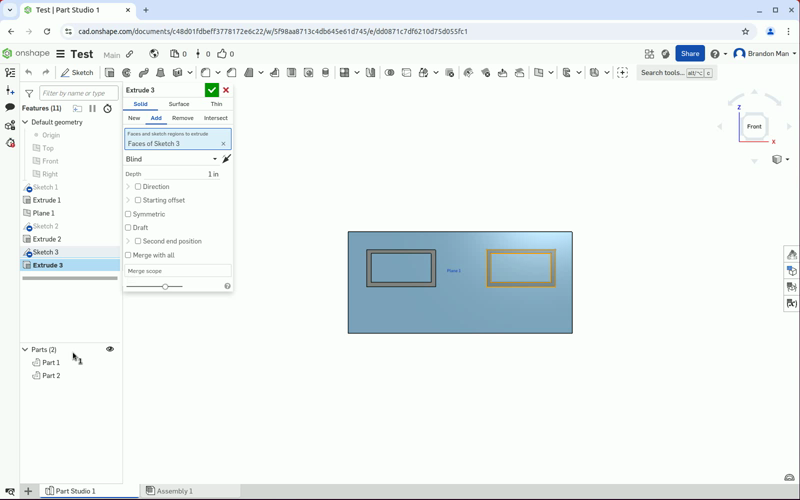
mouse_move(143, 106)
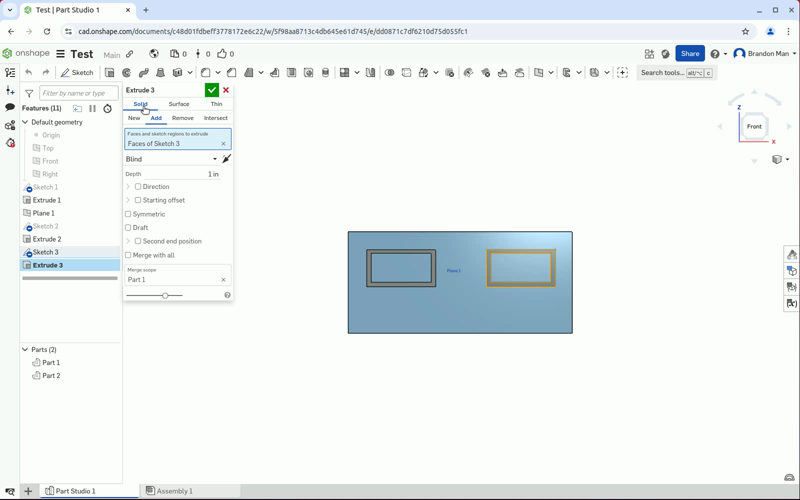
click(143, 106)
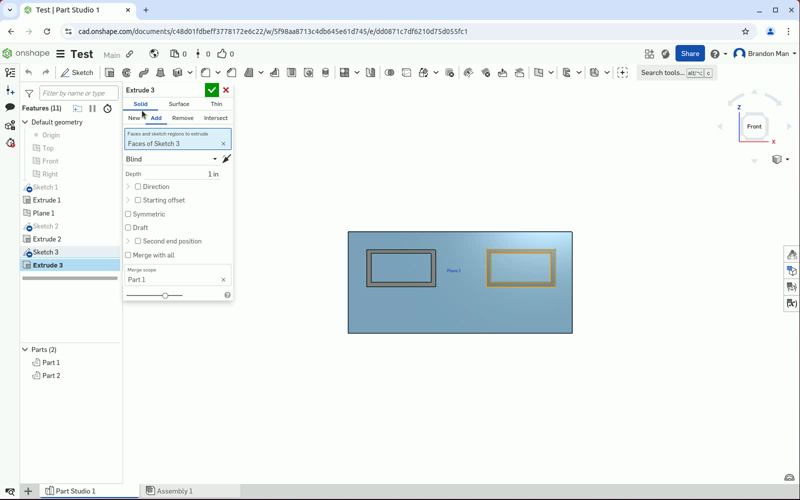
mouse_move(137, 120)
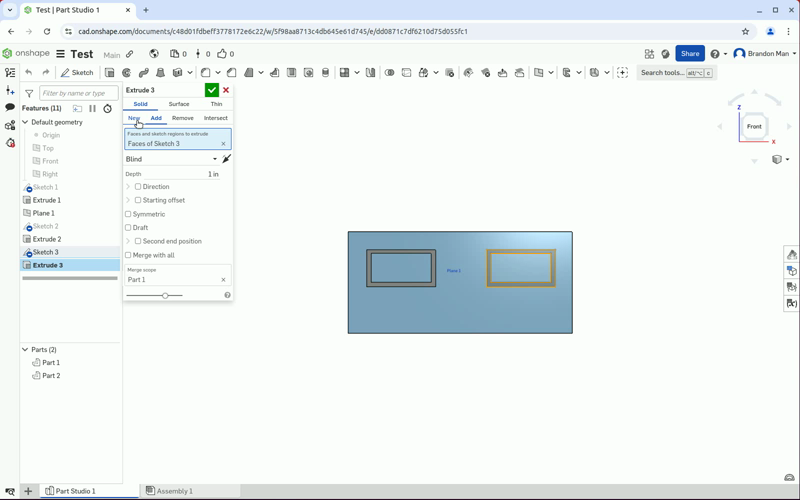
click(137, 120)
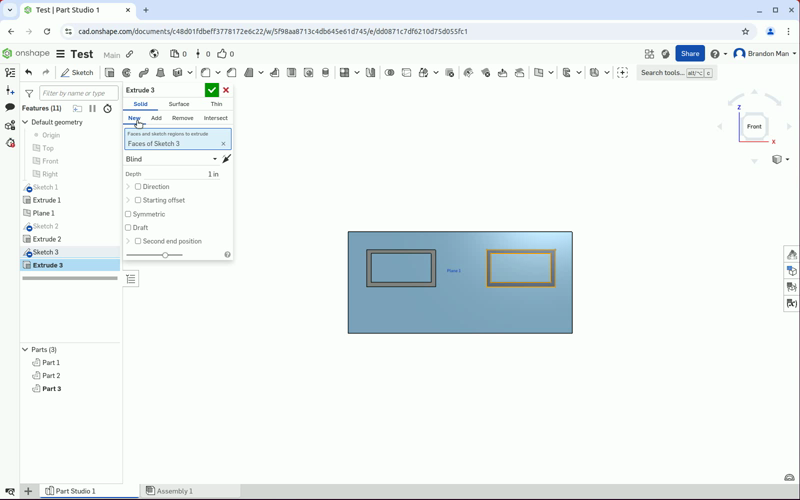
key(tab, 4)
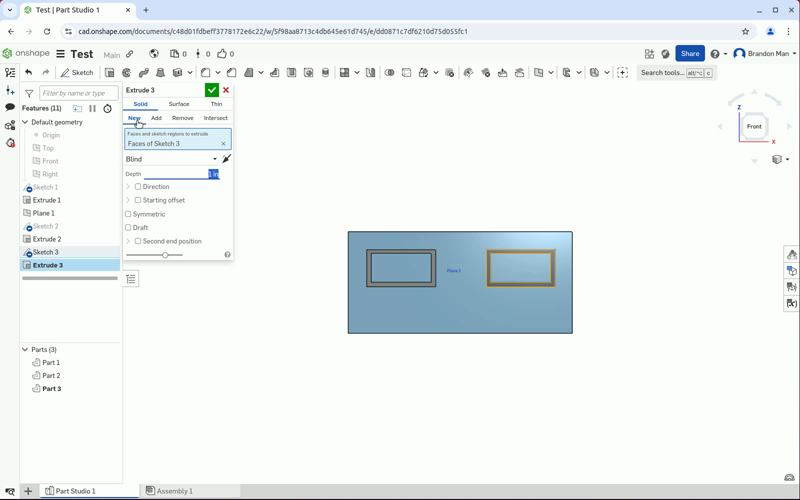
text(0.241)
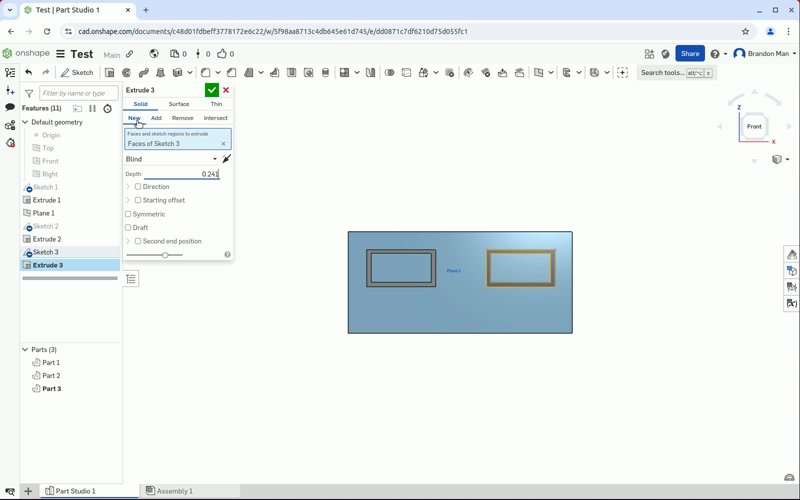
key(enter)
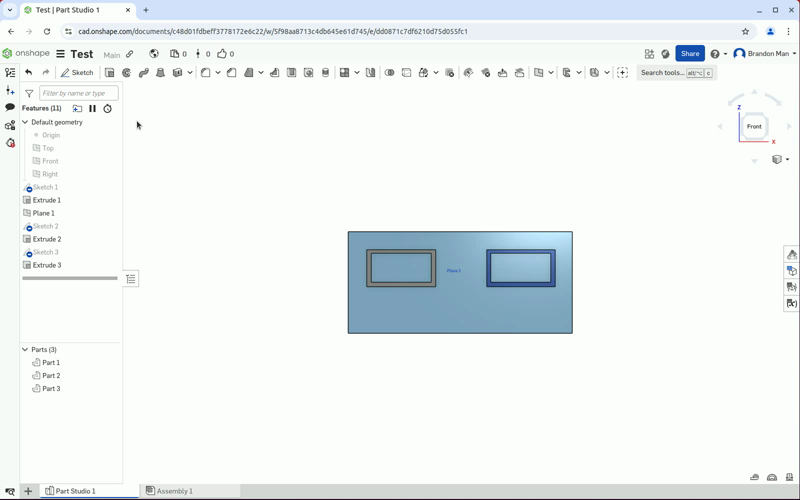
key(shift+h)
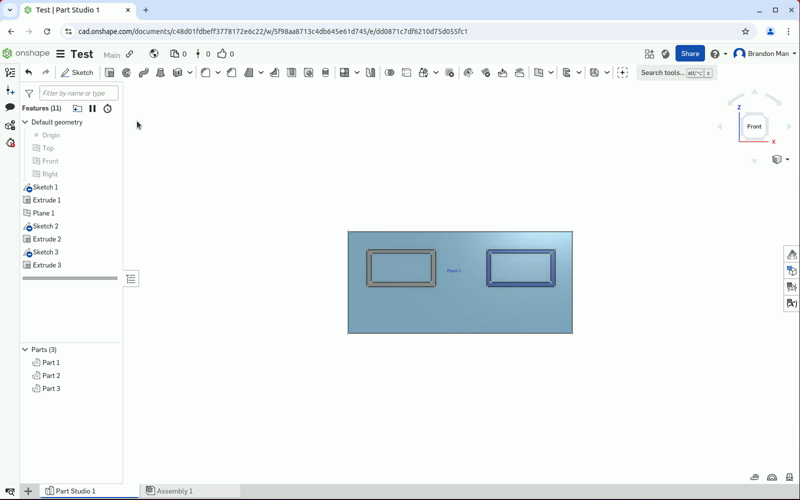
key(shift+h)
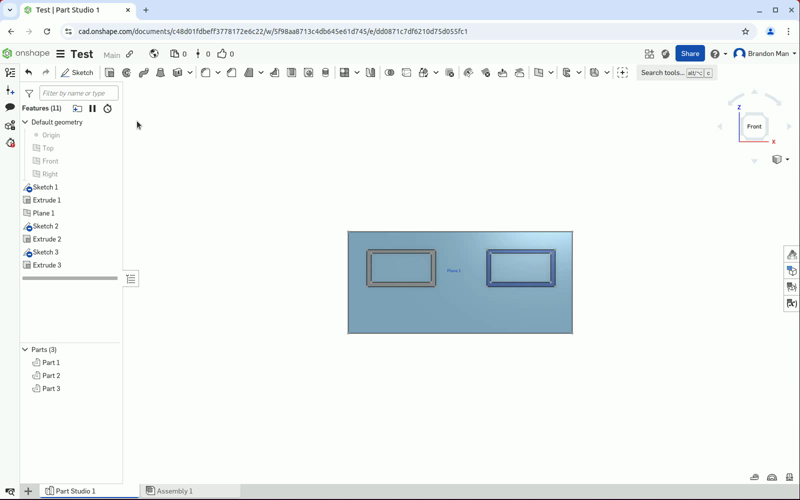
key(shift+7)
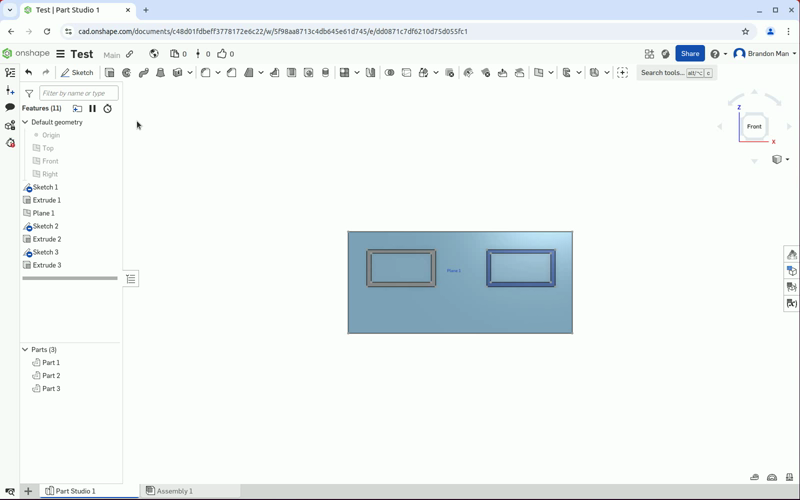
key(left, 2)
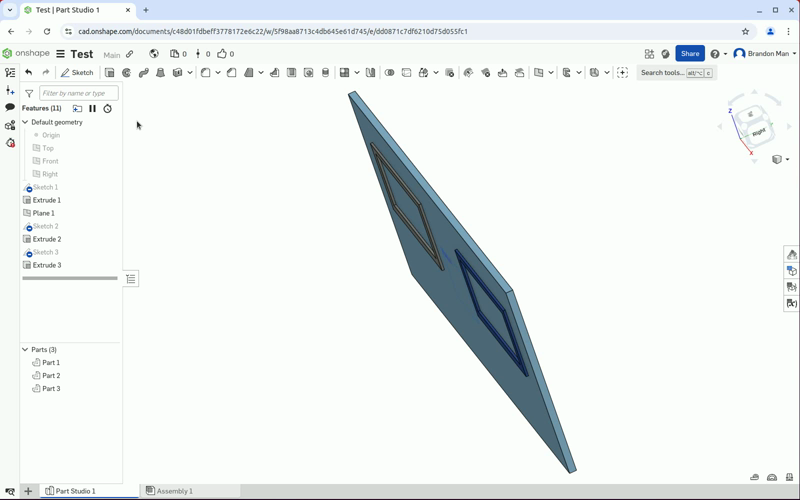
key(down, 2)
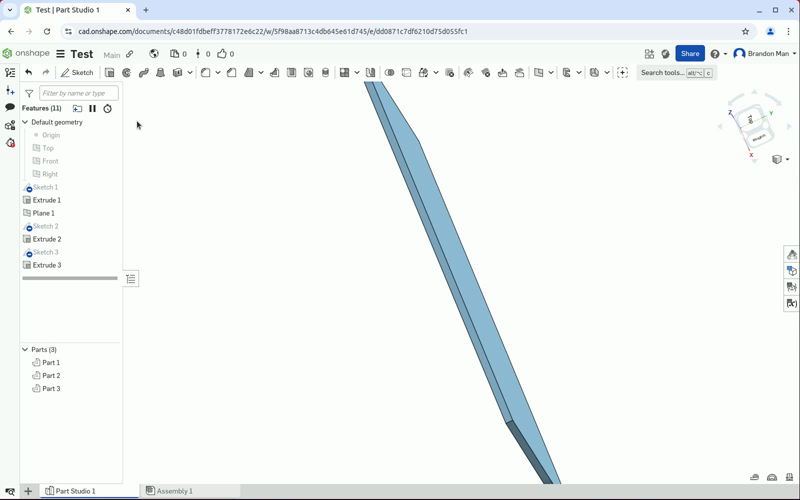
key(up, 2)
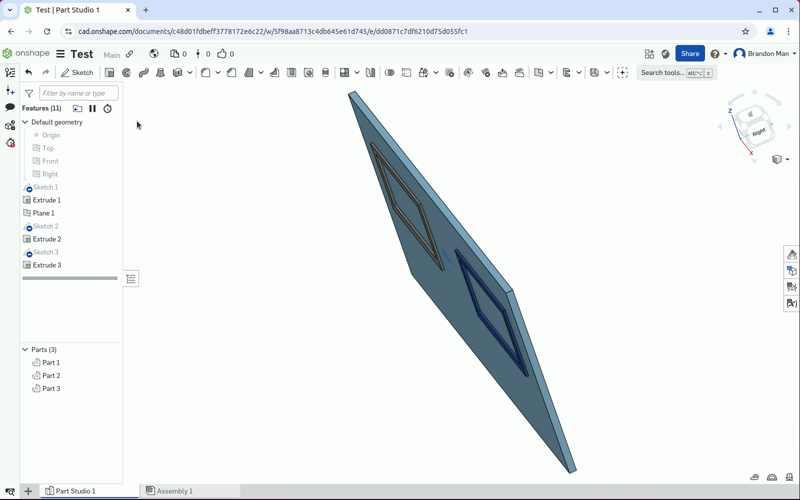
key(right, 2)
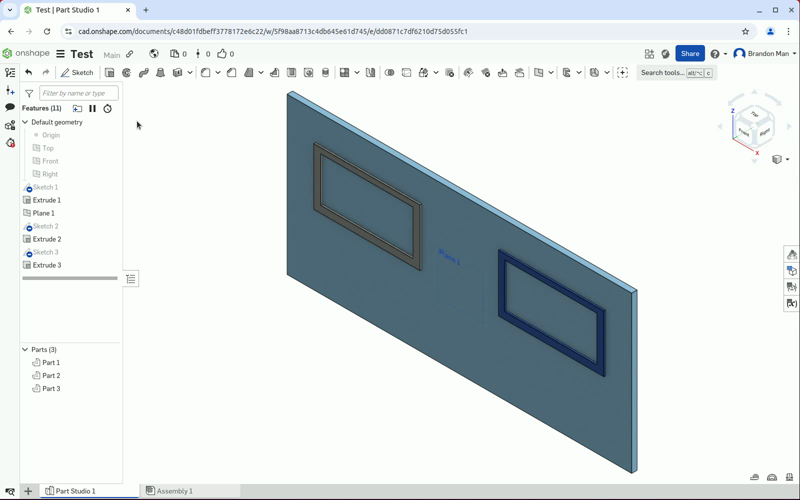
mouse_move(73, 189)
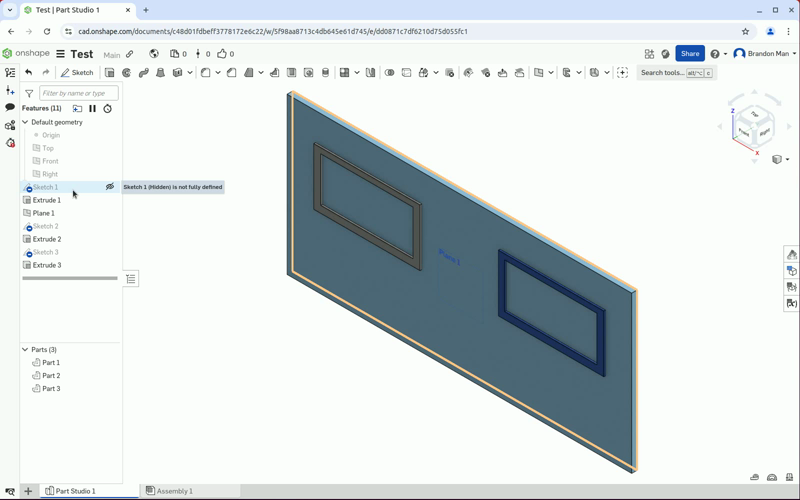
click(73, 189)